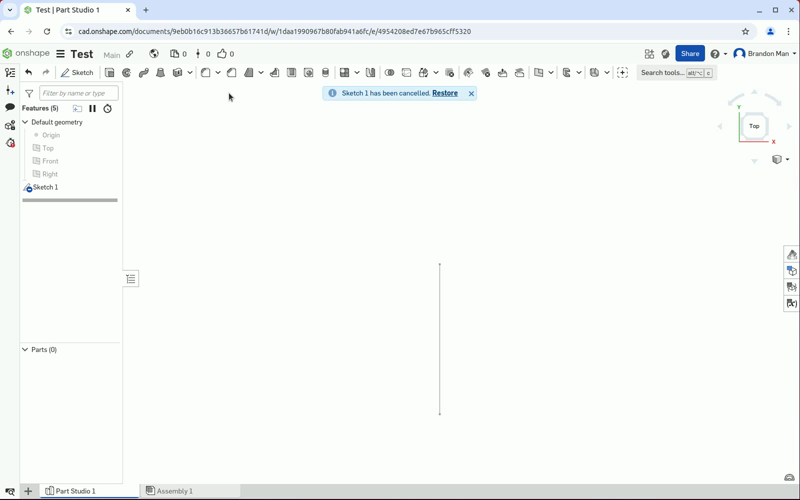
key(shift+h)
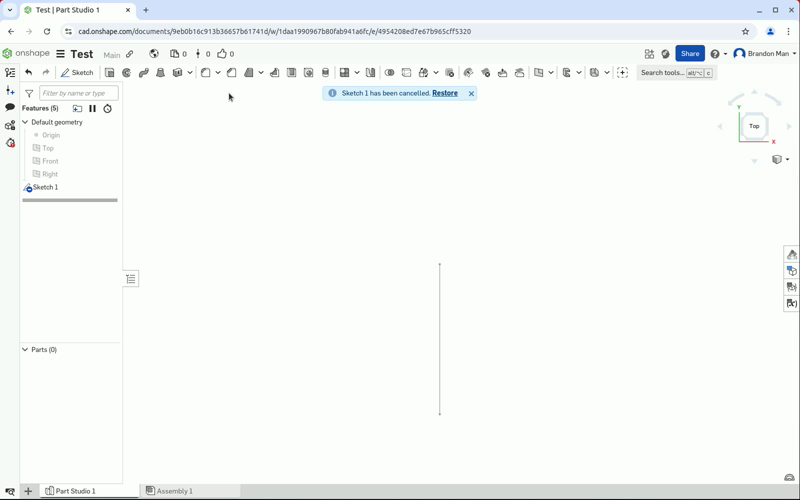
key(shift+s)
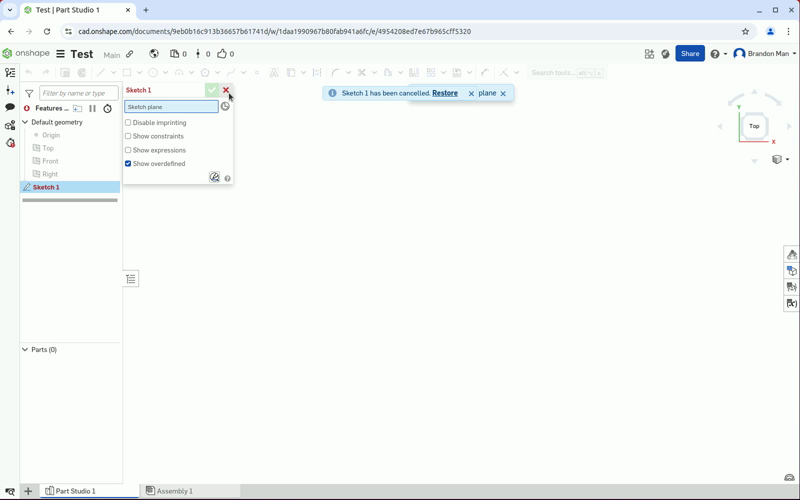
mouse_move(73, 150)
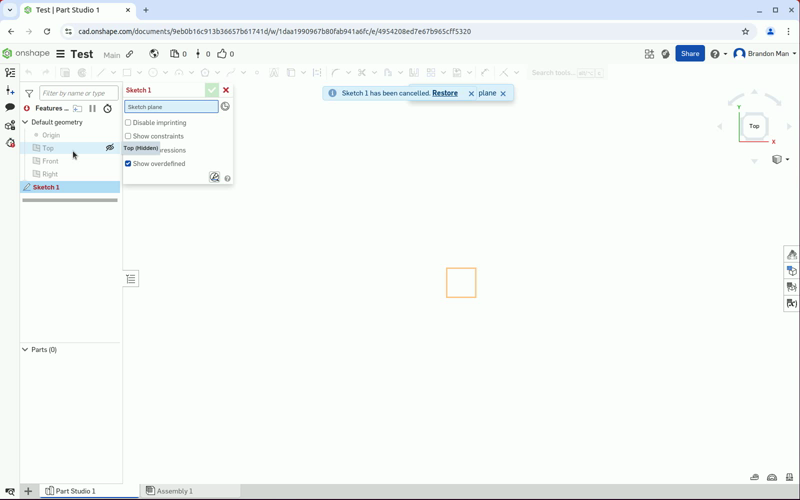
click(73, 150)
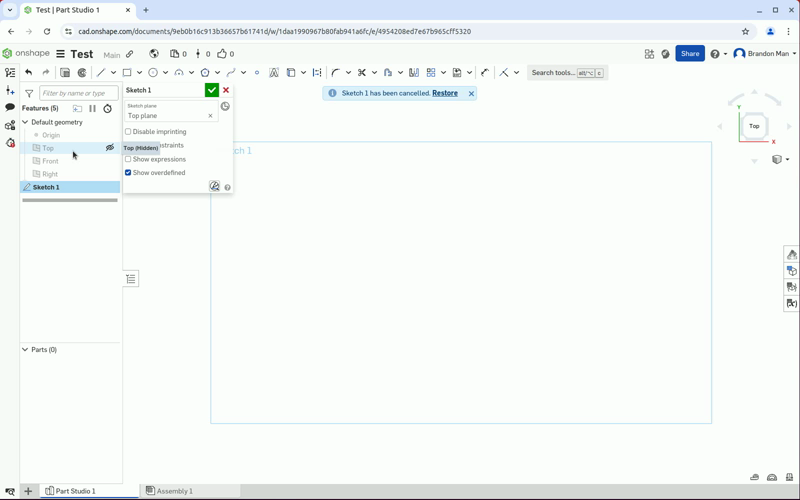
mouse_move(73, 352)
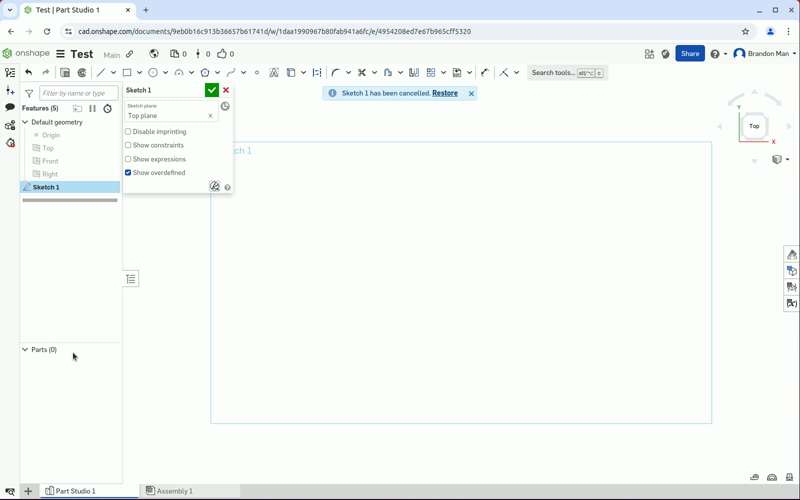
key(y)
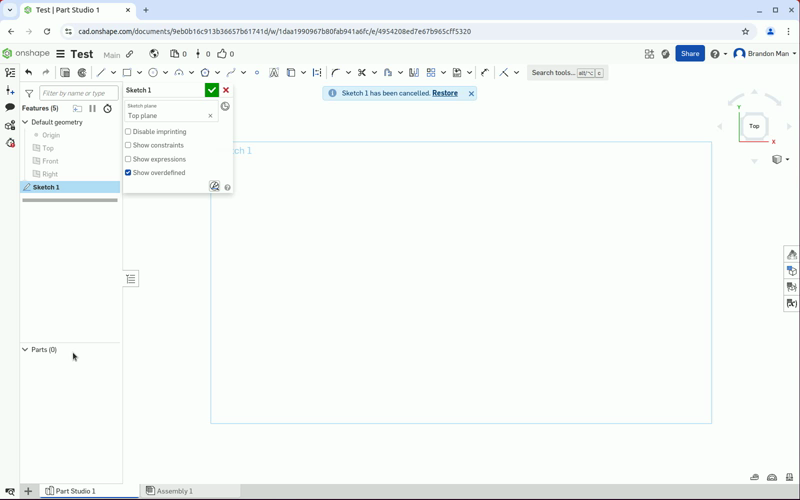
key(c)
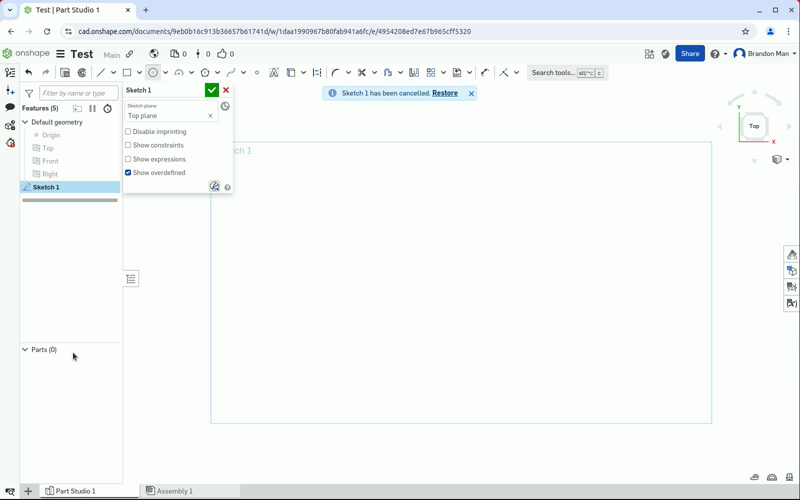
key_down(shift)
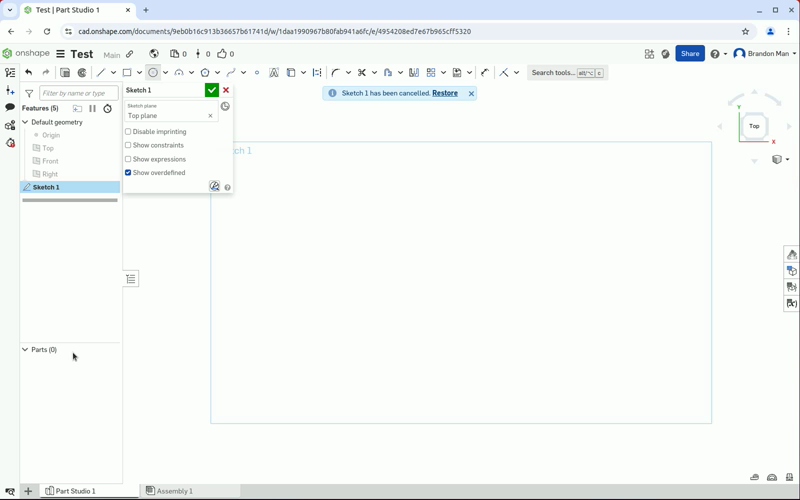
mouse_move(507, 282)
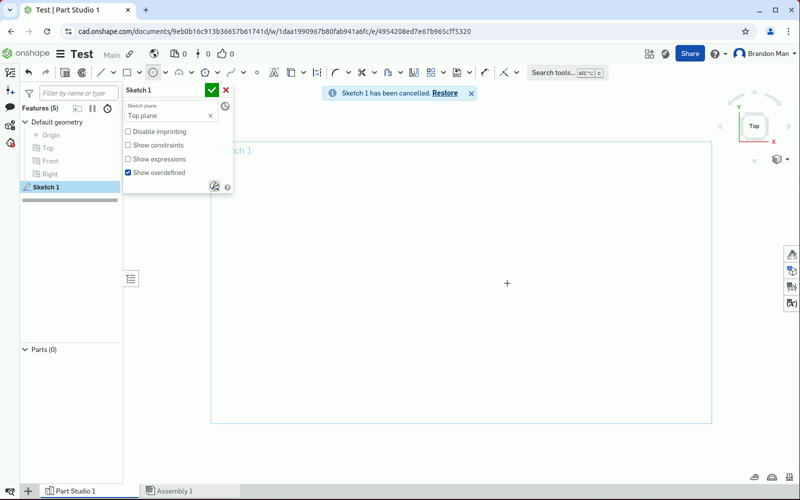
click(507, 282)
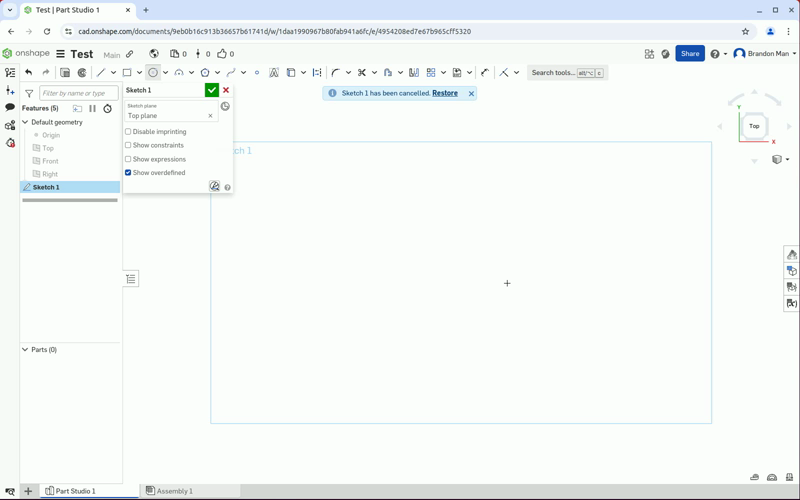
key_up(shift)
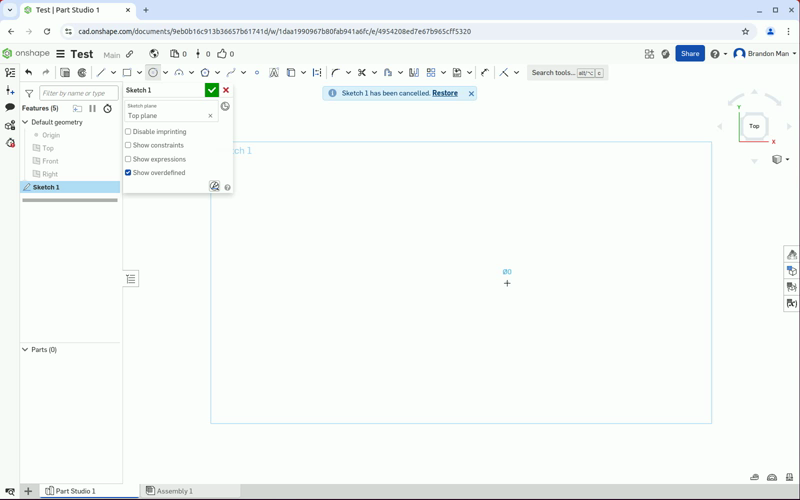
mouse_move(529, 282)
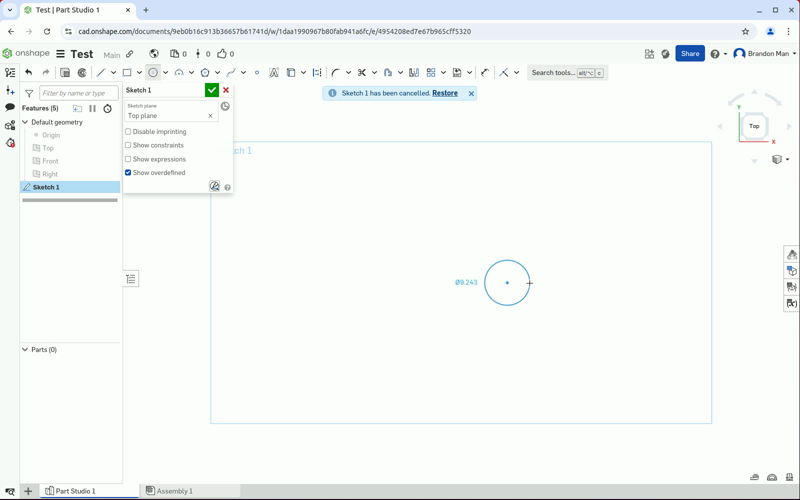
click(529, 282)
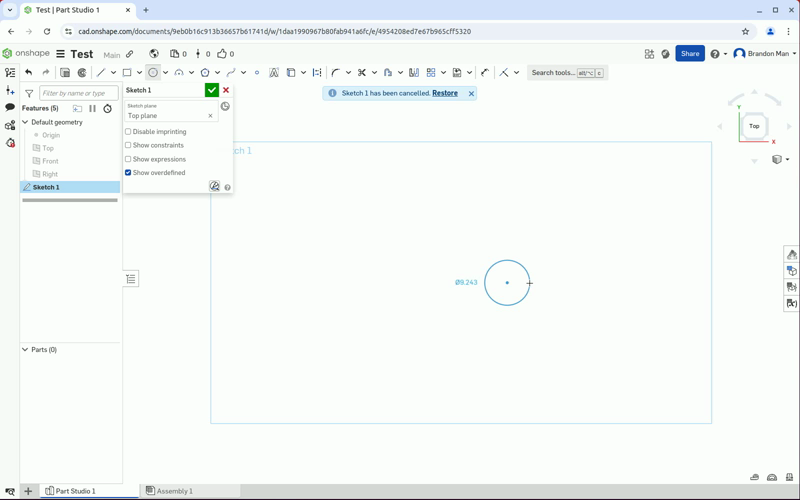
key(esc)
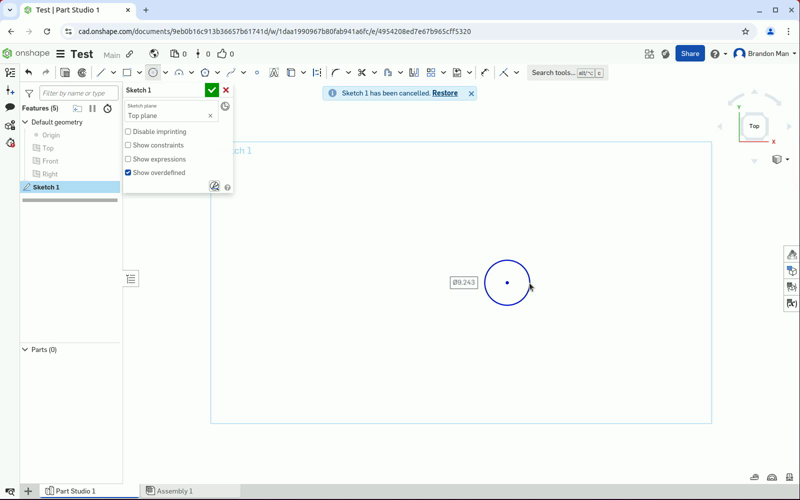
key(c)
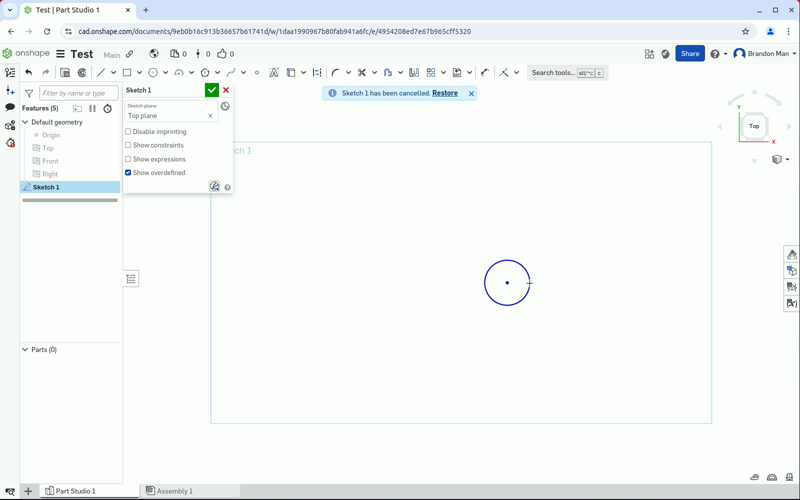
key_down(shift)
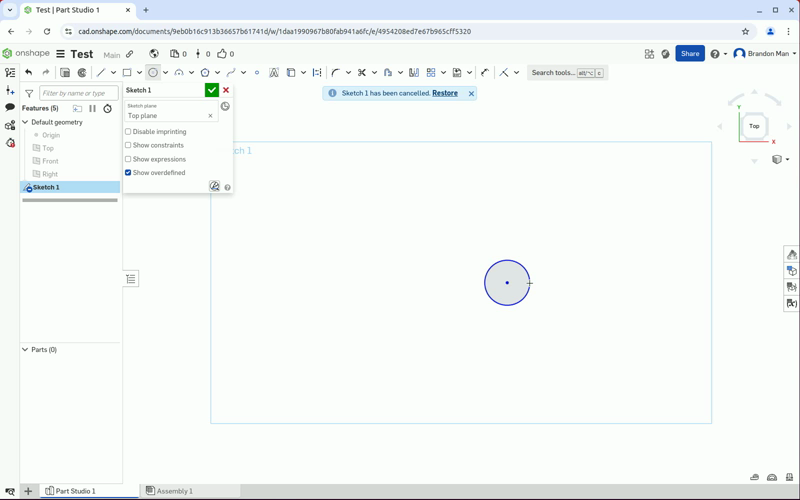
mouse_move(507, 282)
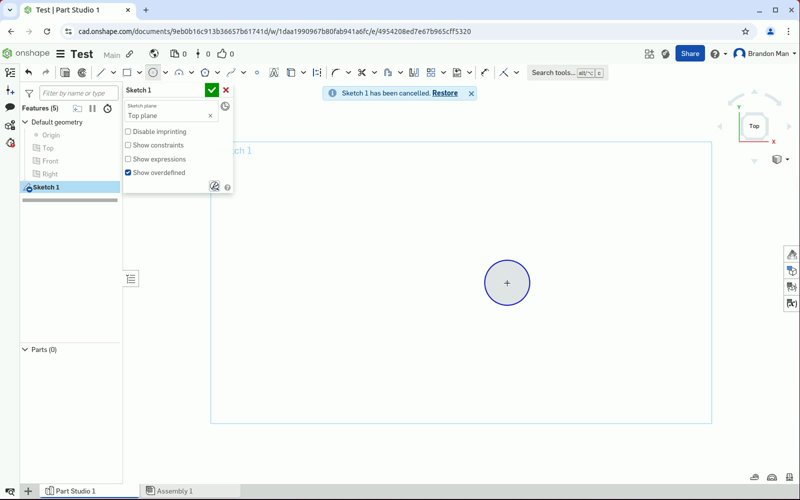
click(507, 282)
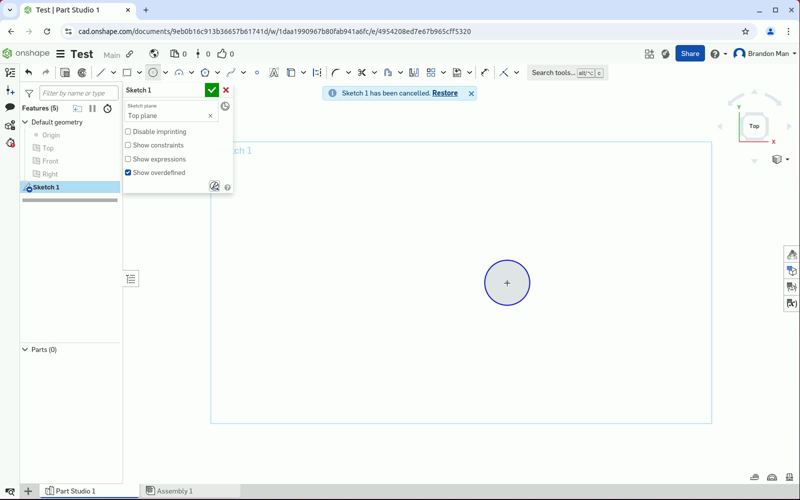
key_up(shift)
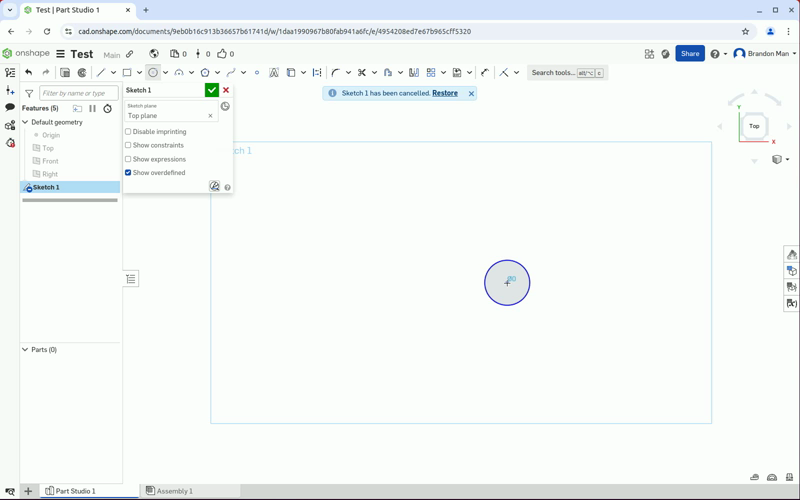
mouse_move(515, 282)
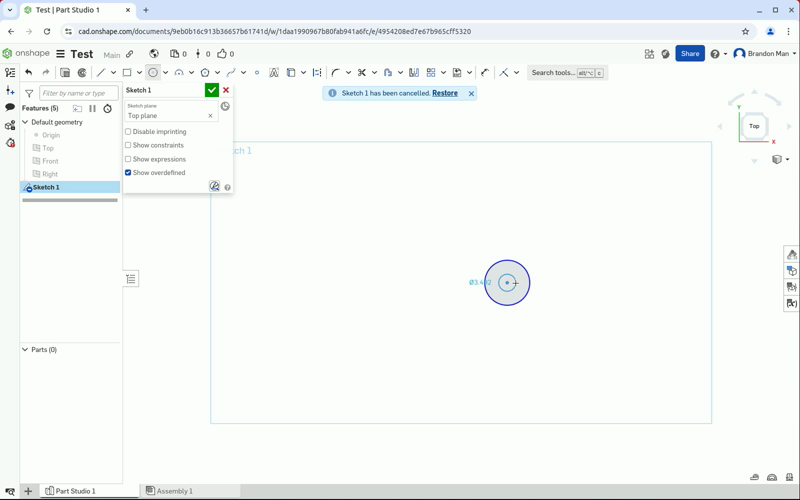
click(515, 282)
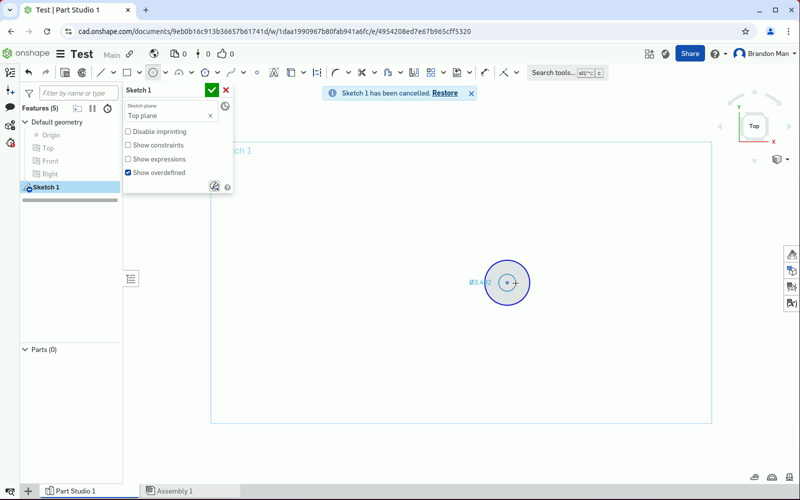
key(esc)
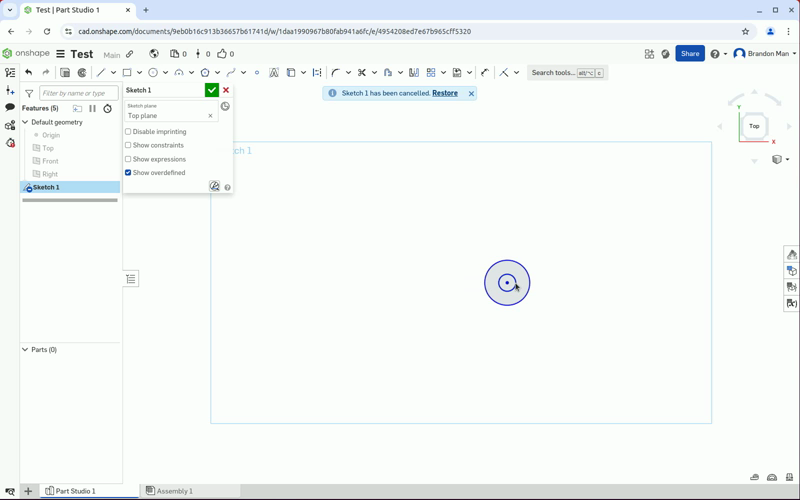
mouse_move(515, 288)
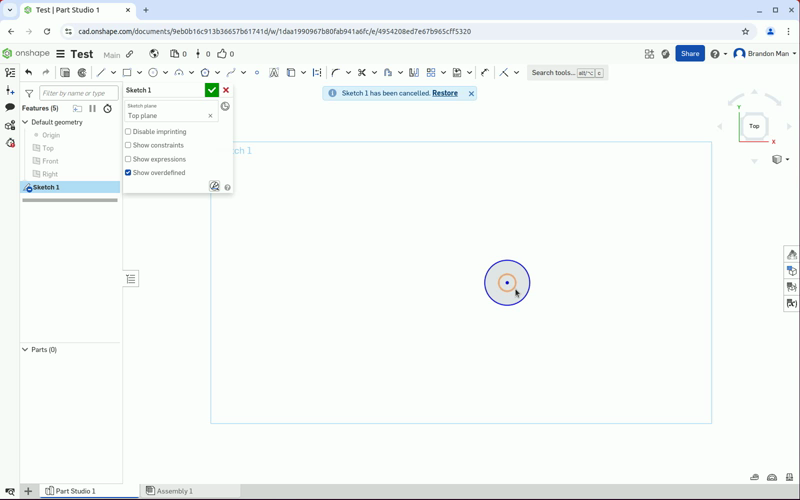
scroll(6)
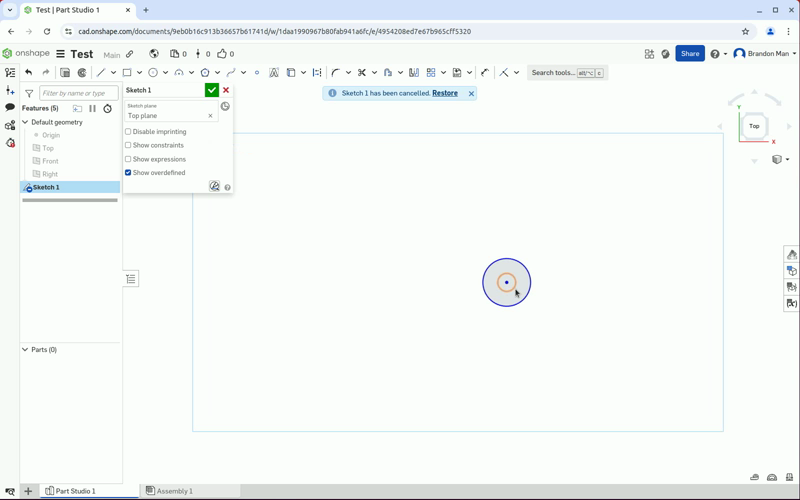
scroll(6)
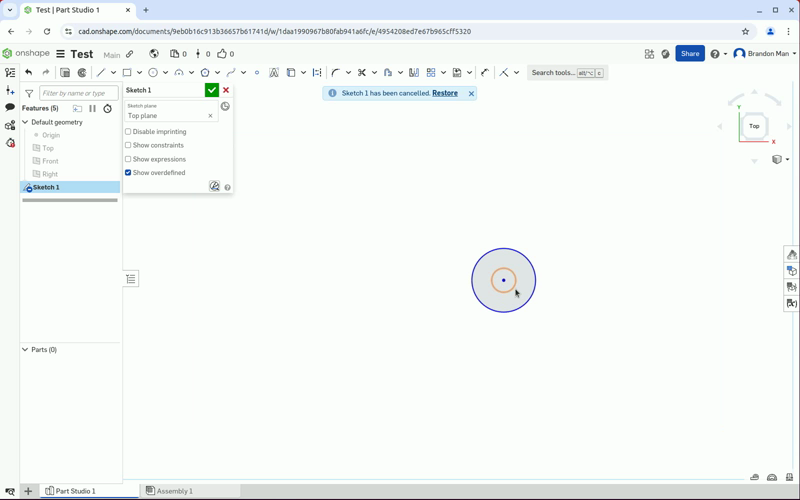
scroll(6)
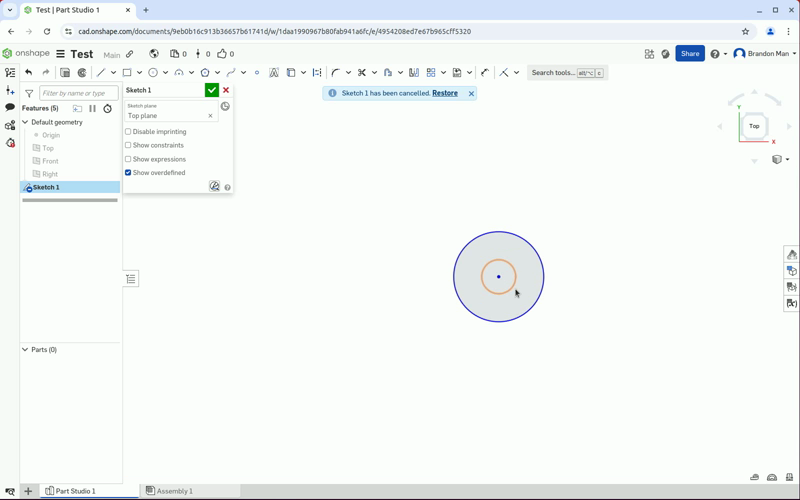
scroll(6)
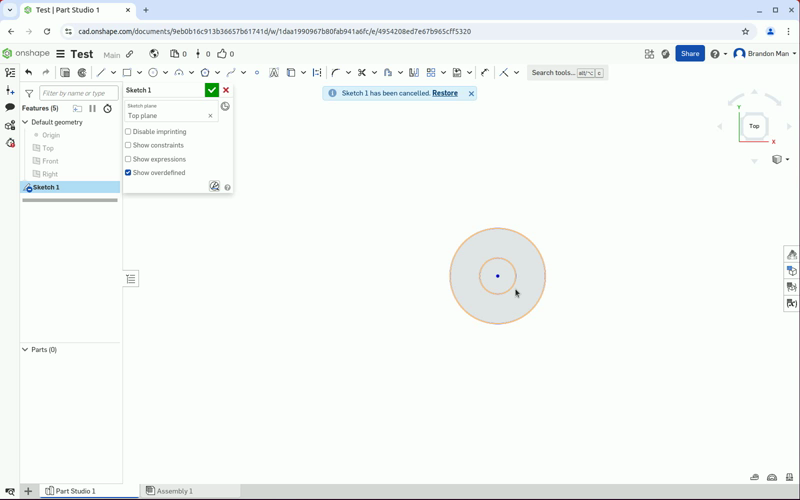
scroll(6)
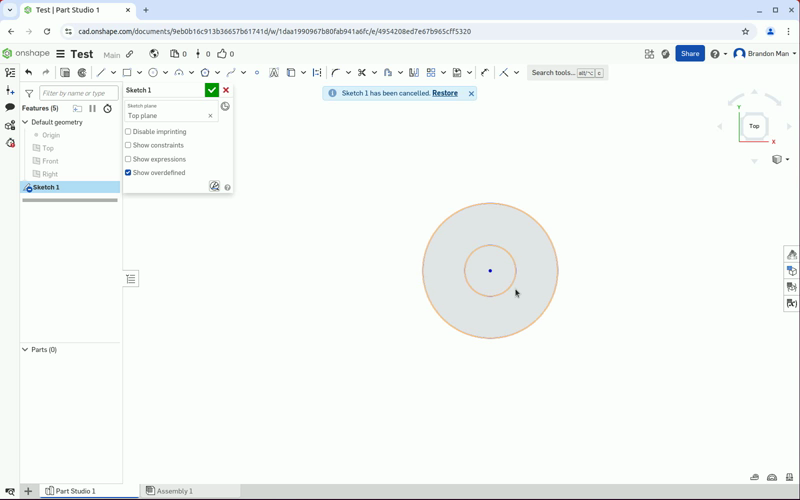
scroll(6)
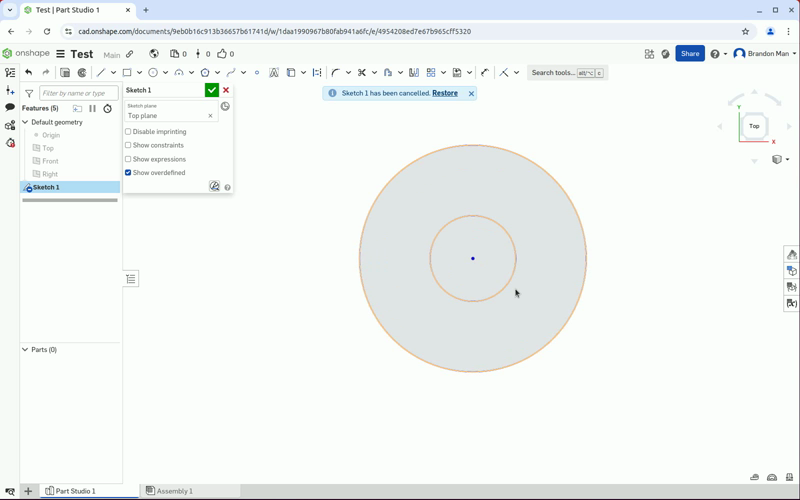
scroll(6)
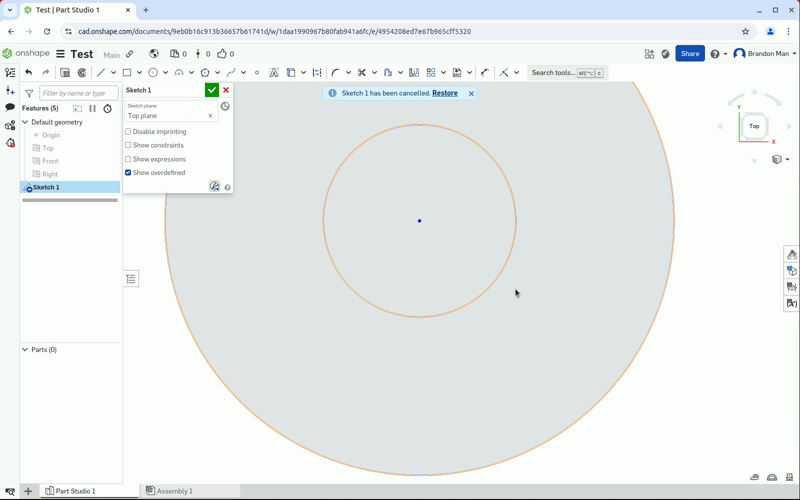
click(515, 288)
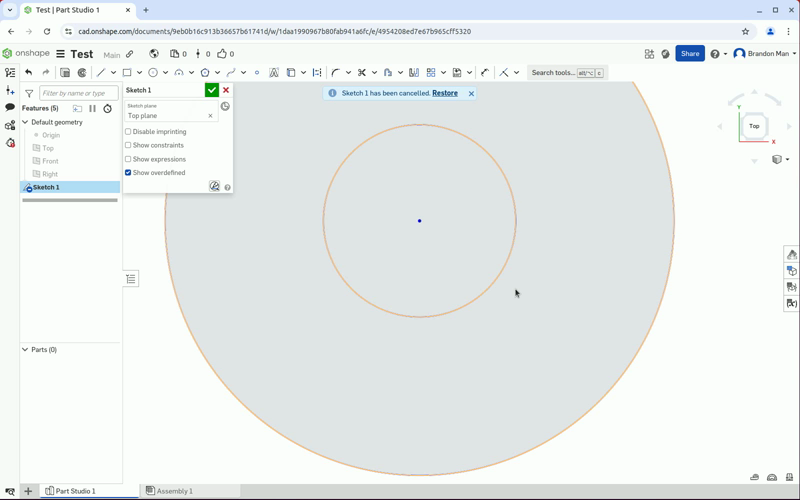
scroll(-6)
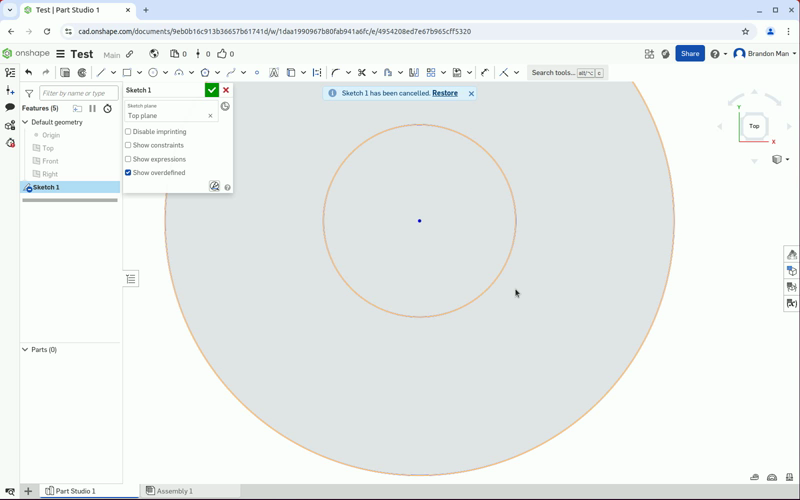
scroll(-6)
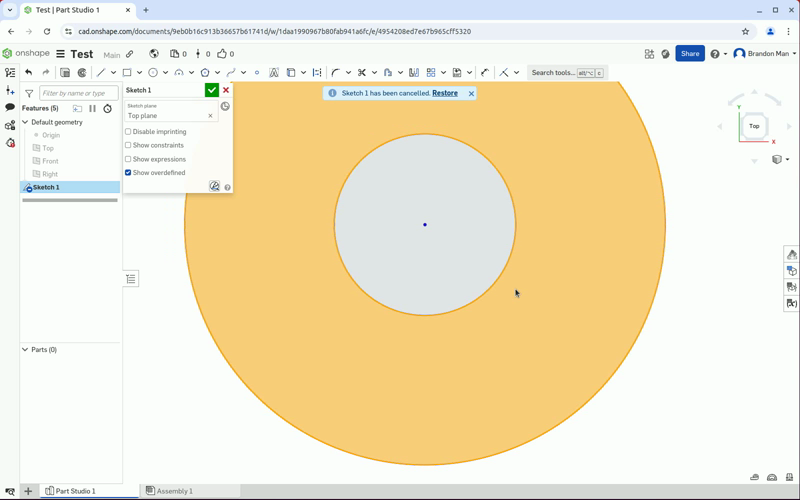
scroll(-6)
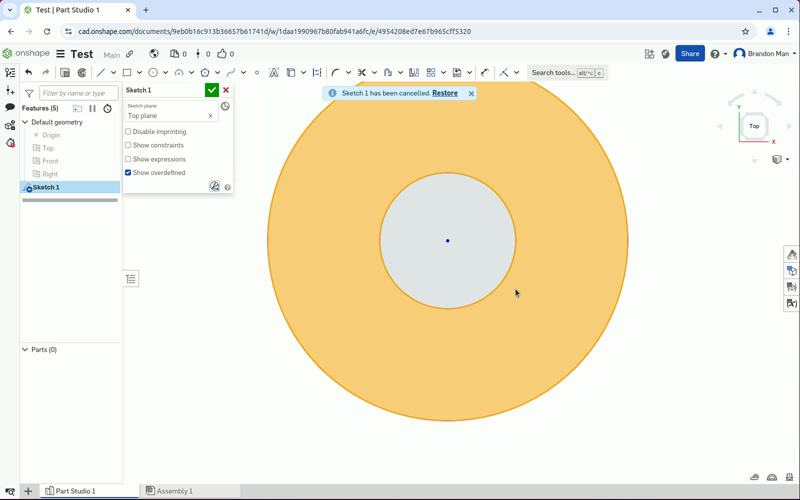
scroll(-6)
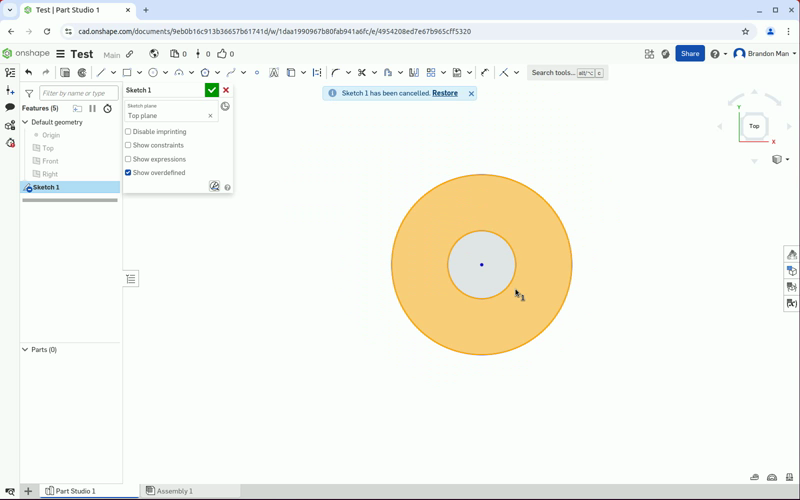
scroll(-6)
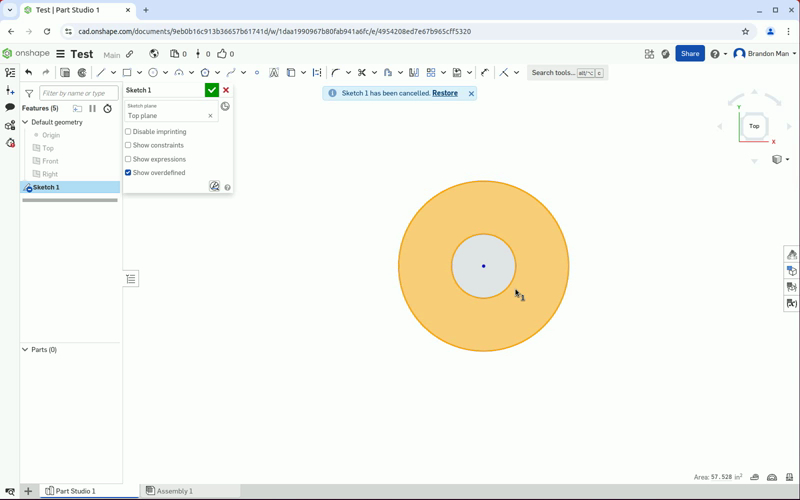
scroll(-6)
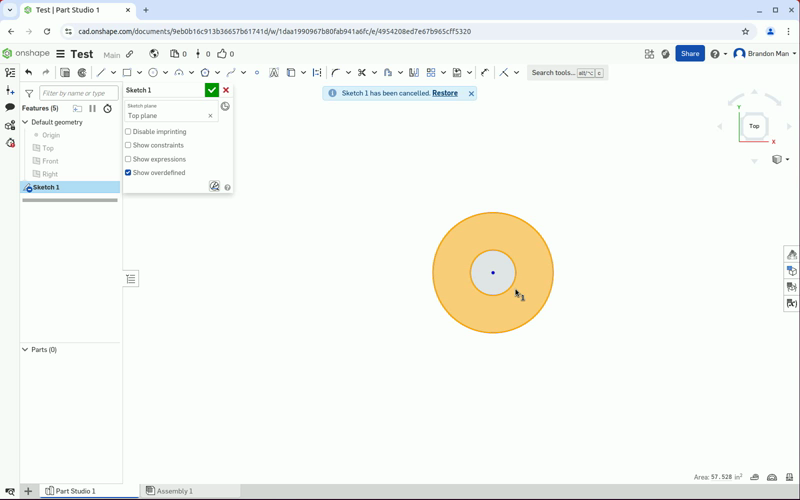
scroll(-6)
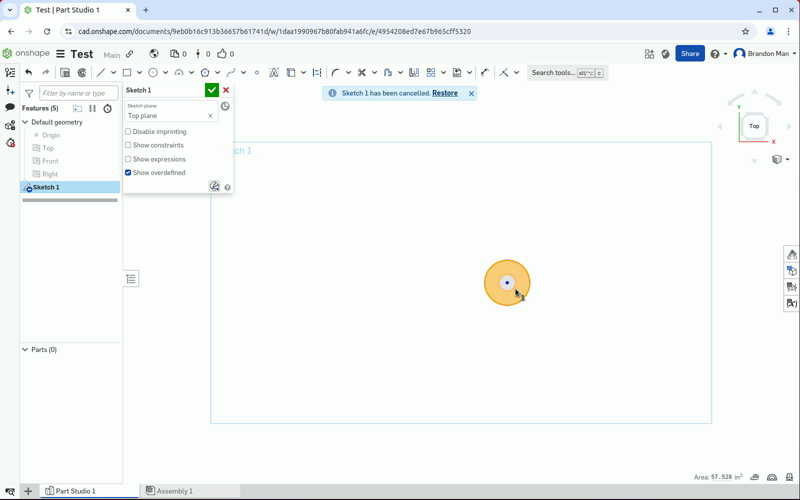
mouse_move(73, 352)
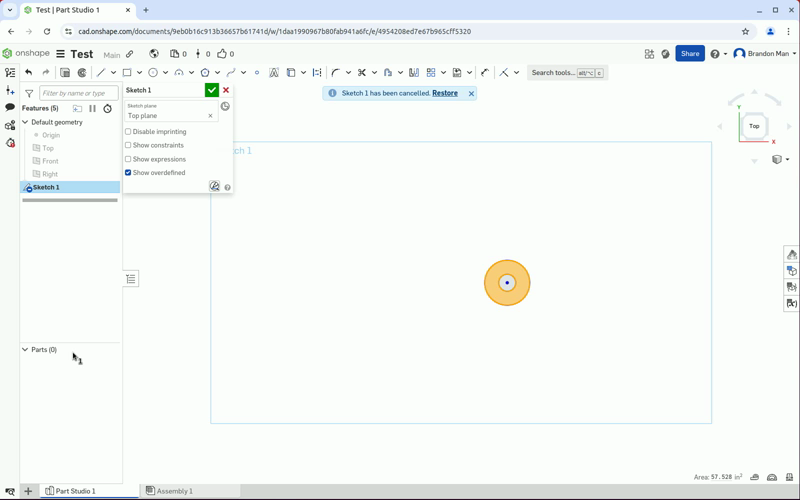
key(shift+y)
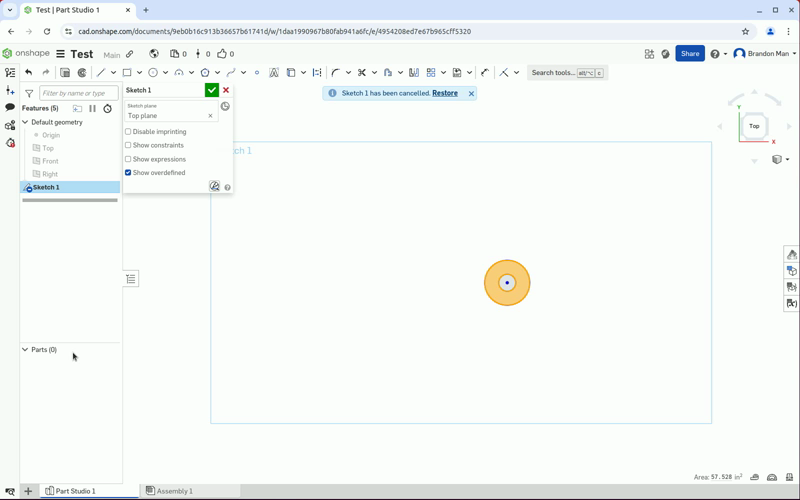
key(shift+e)
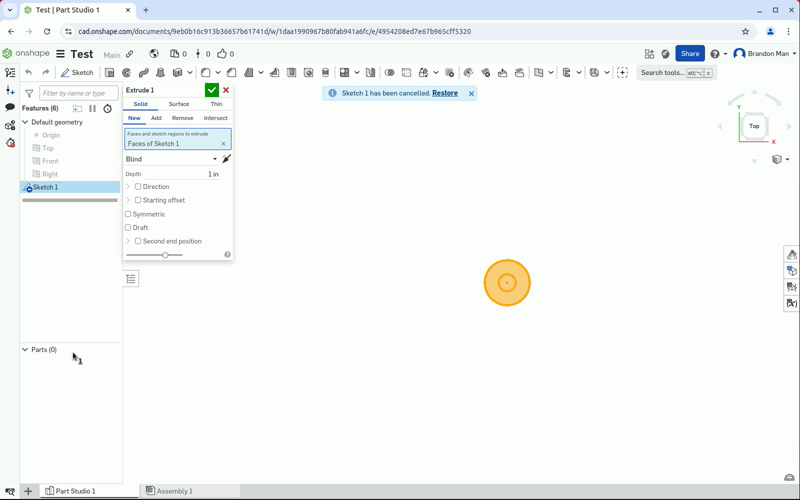
mouse_move(143, 106)
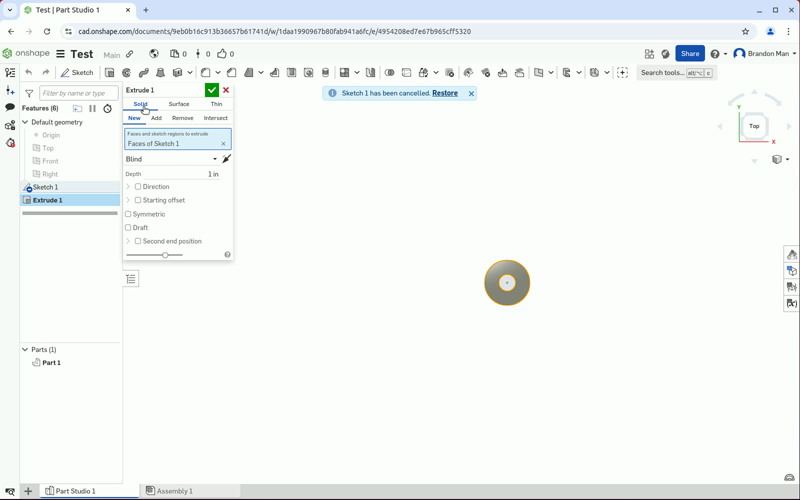
click(143, 106)
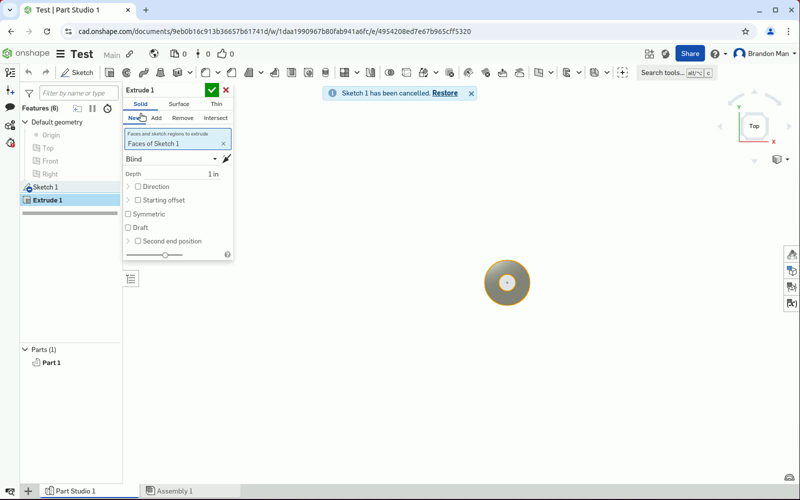
mouse_move(137, 120)
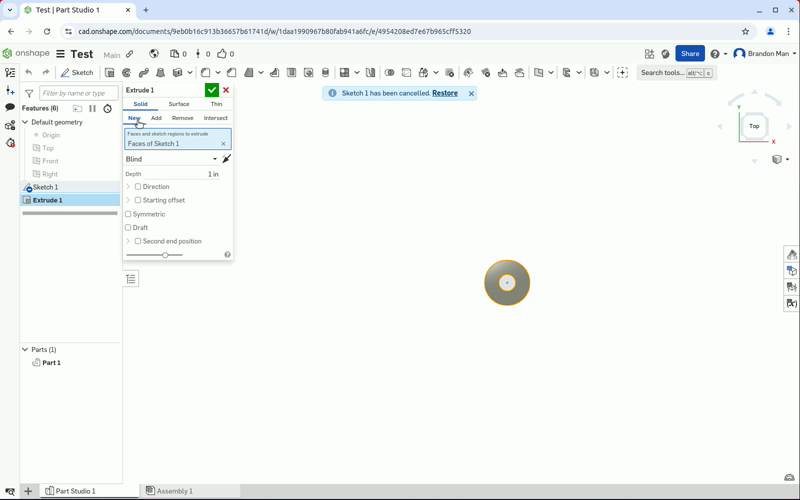
click(137, 120)
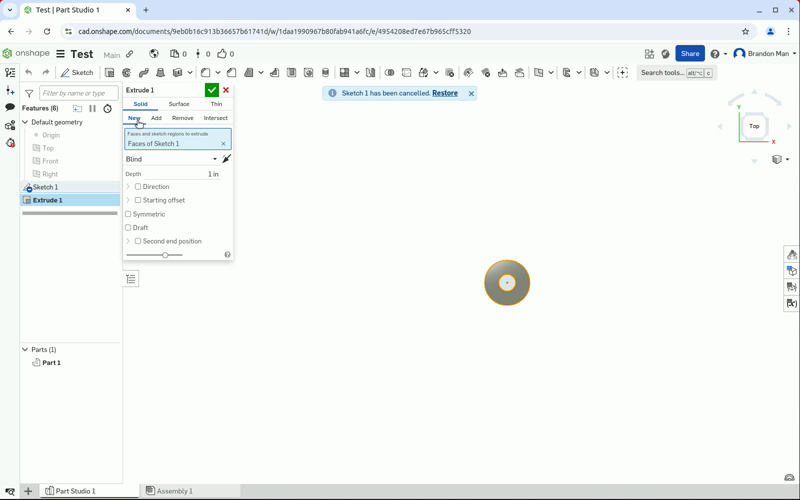
key(tab, 4)
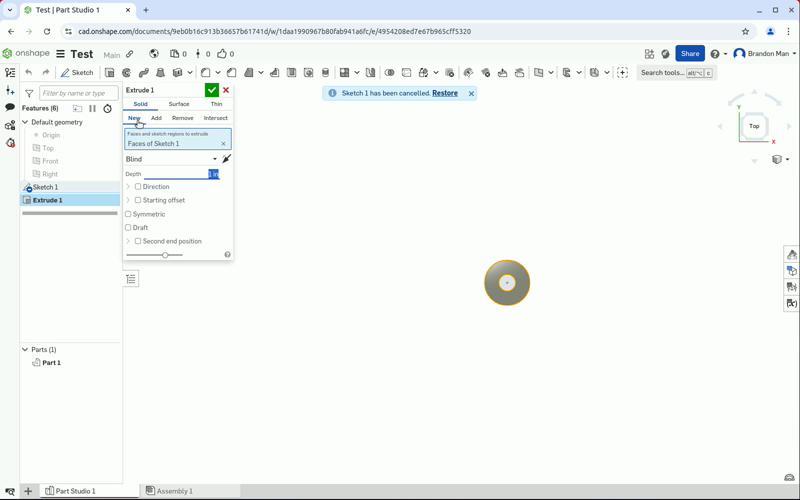
text(23.108)
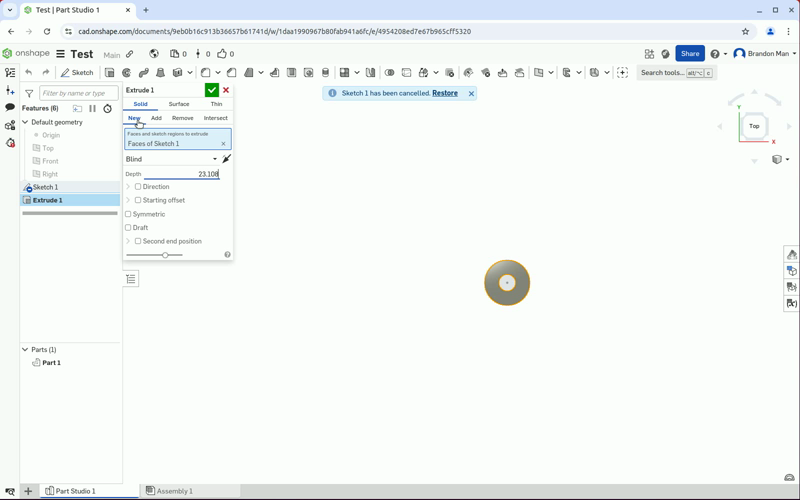
key(enter)
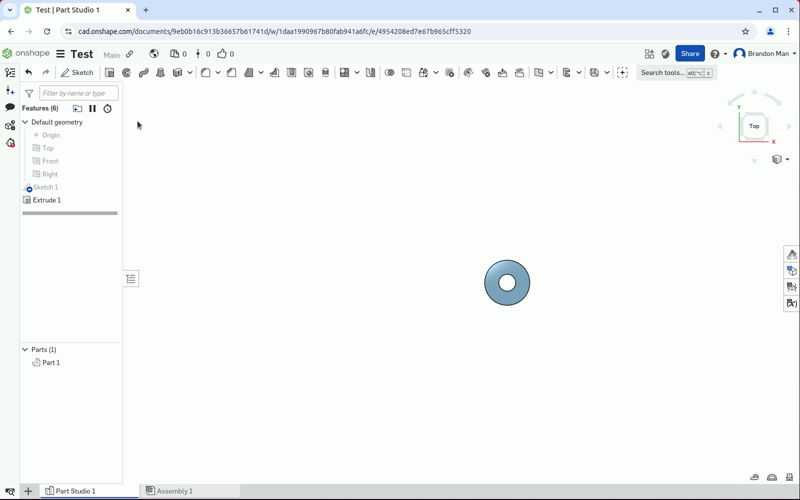
key(shift+h)
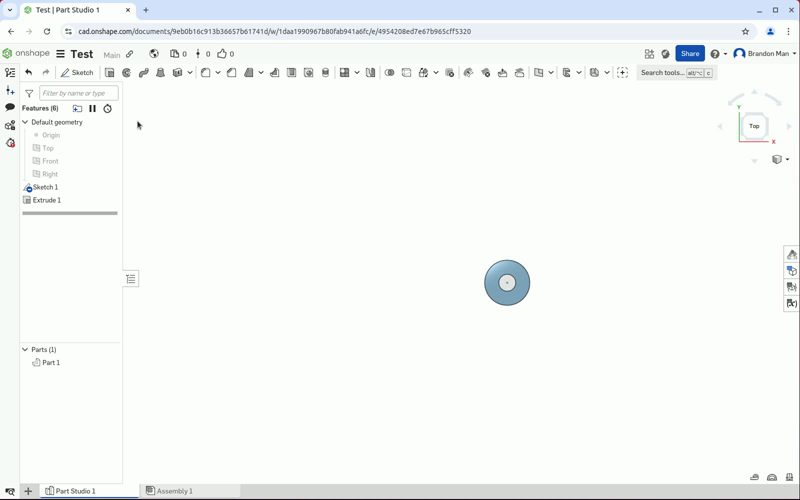
key(shift+h)
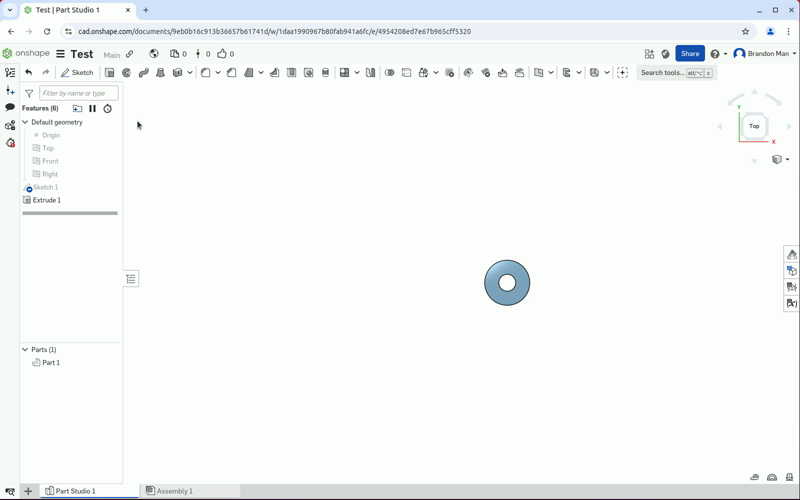
mouse_move(73, 189)
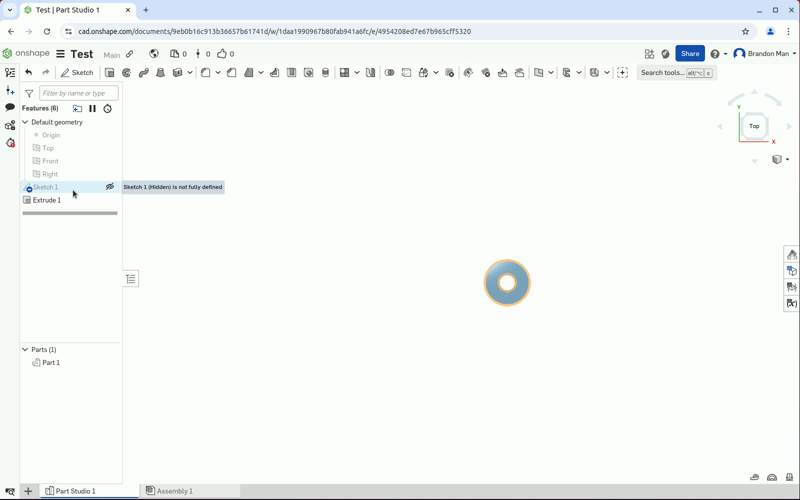
click(73, 189)
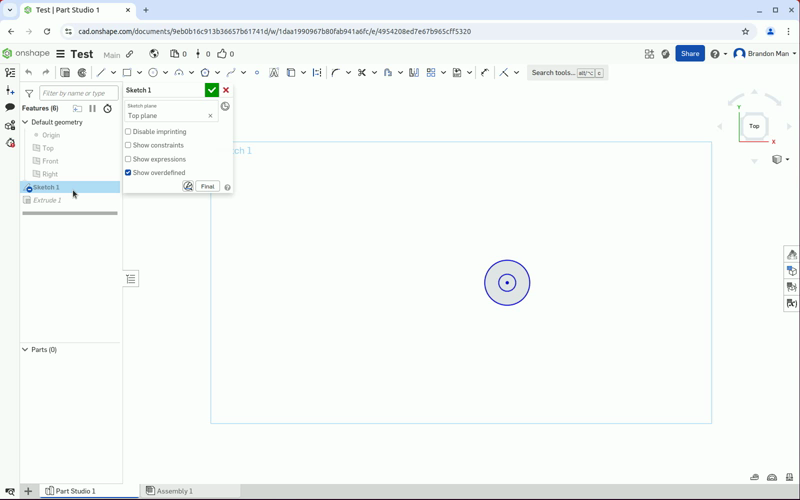
mouse_move(229, 92)
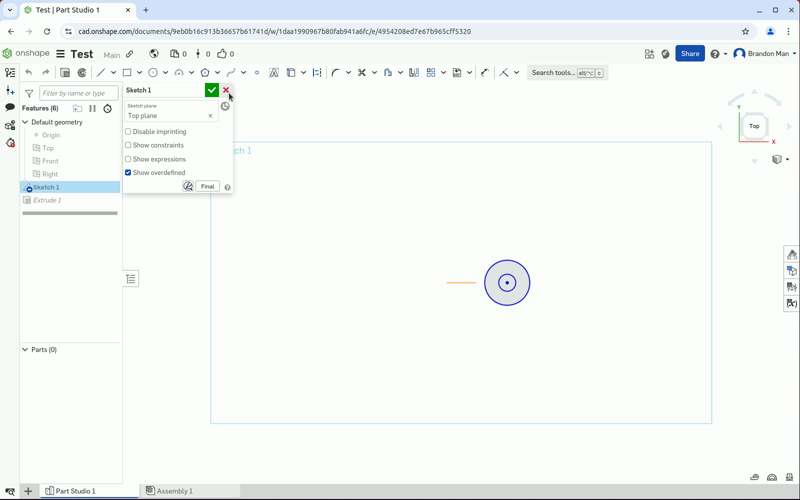
click(229, 92)
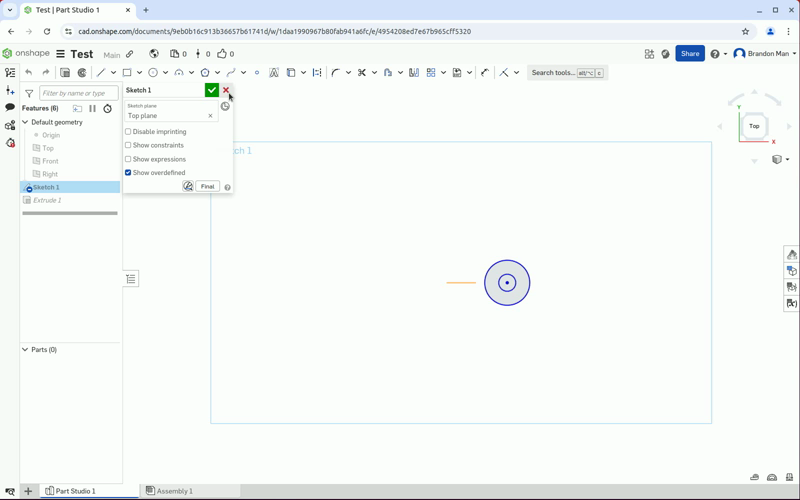
key(shift+s)
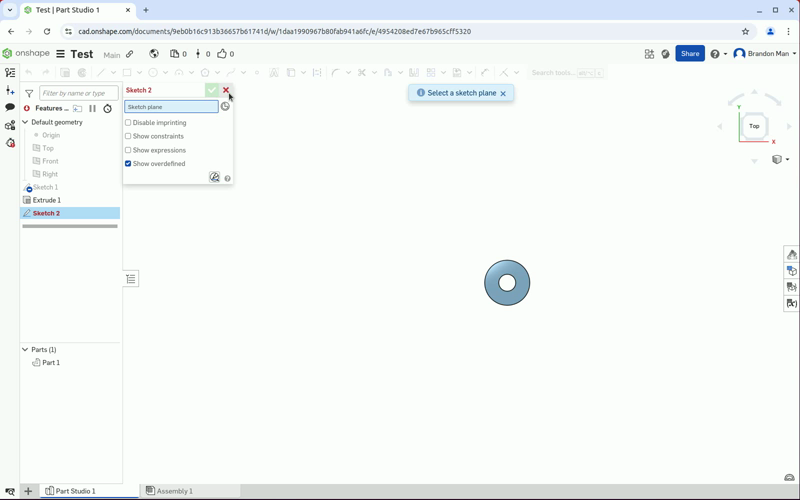
mouse_move(73, 150)
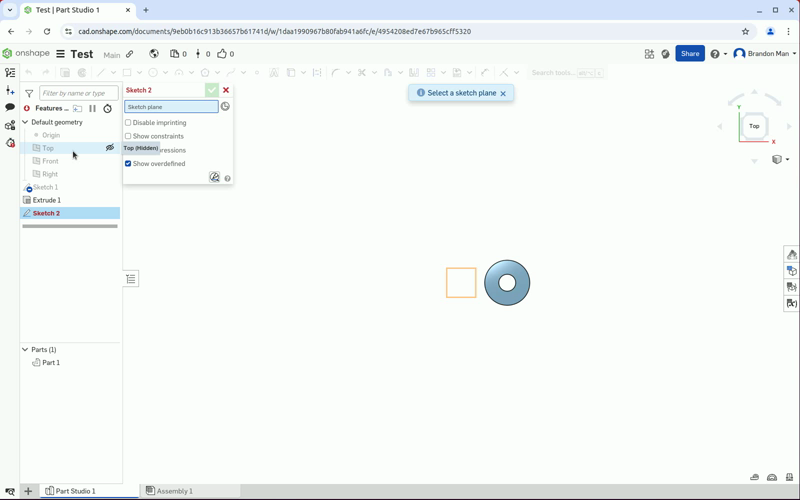
click(73, 150)
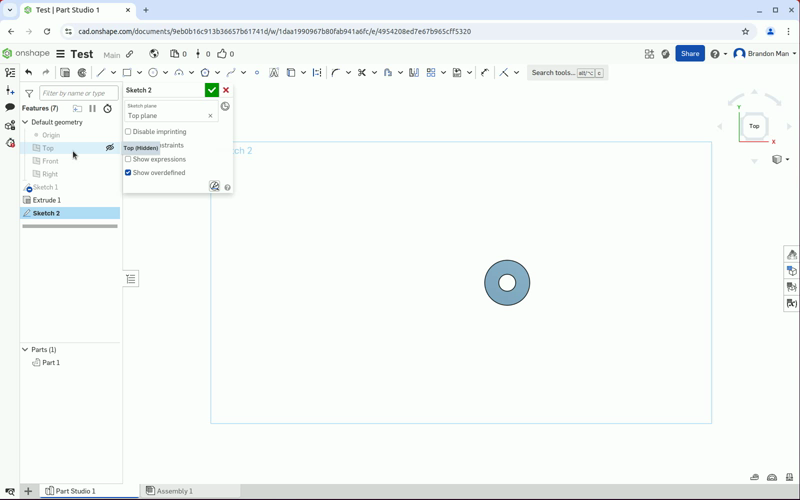
mouse_move(73, 352)
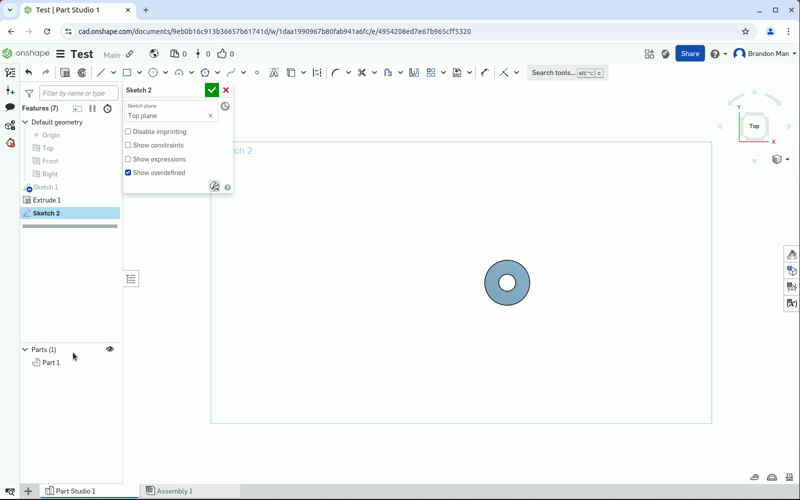
key(y)
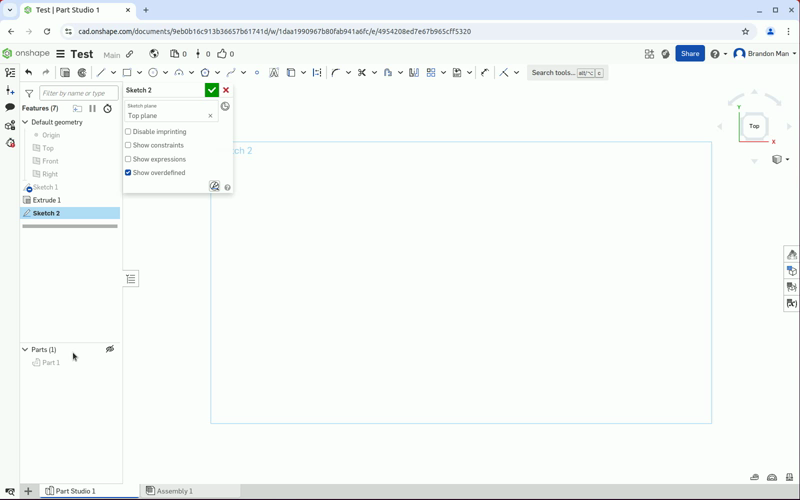
key(c)
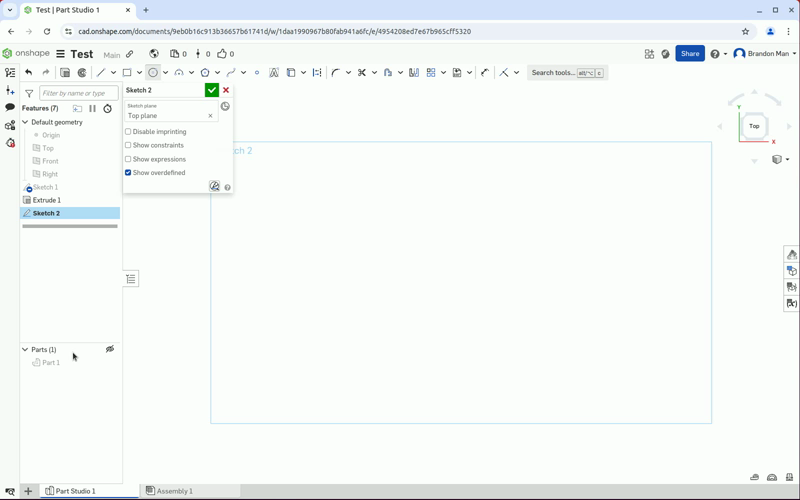
key_down(shift)
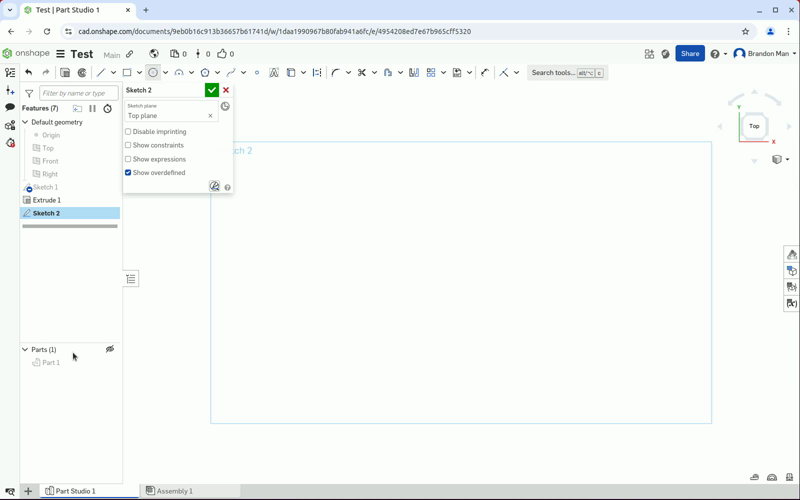
mouse_move(483, 243)
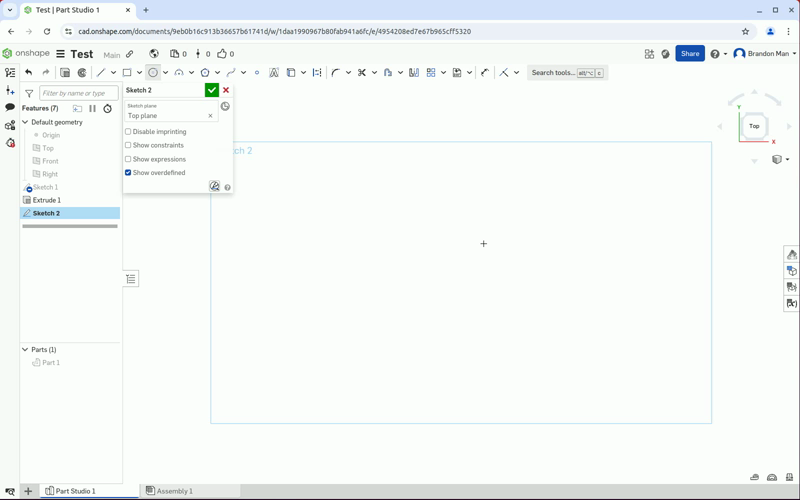
click(483, 243)
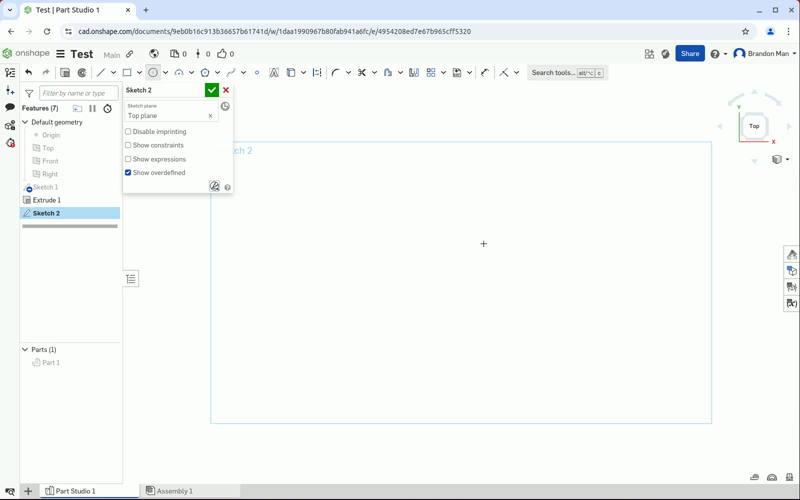
key_up(shift)
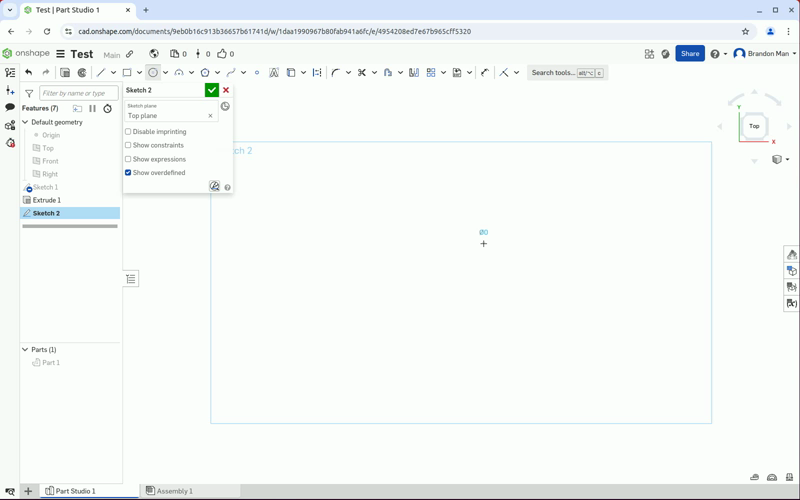
mouse_move(506, 243)
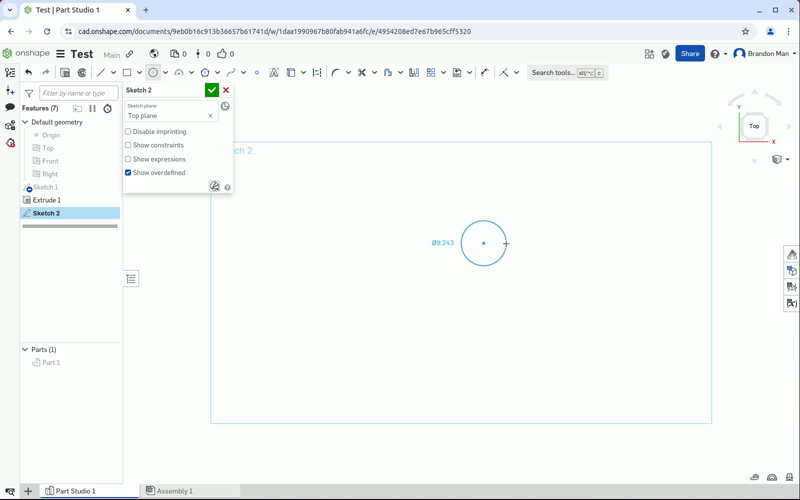
click(506, 243)
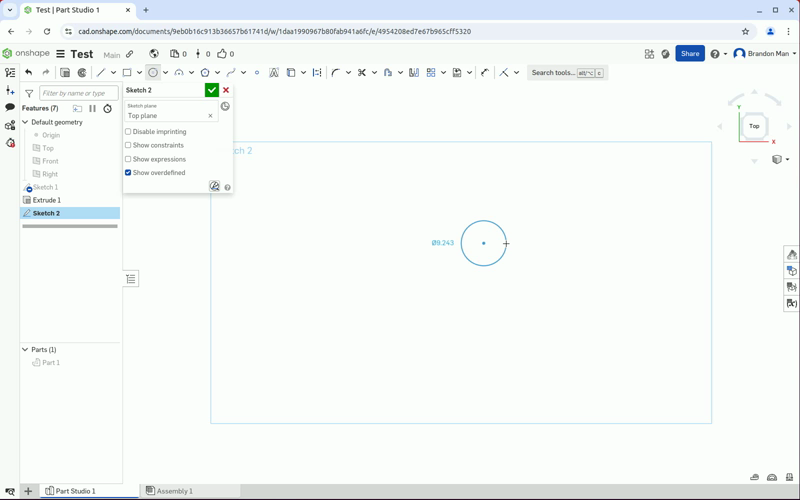
key(esc)
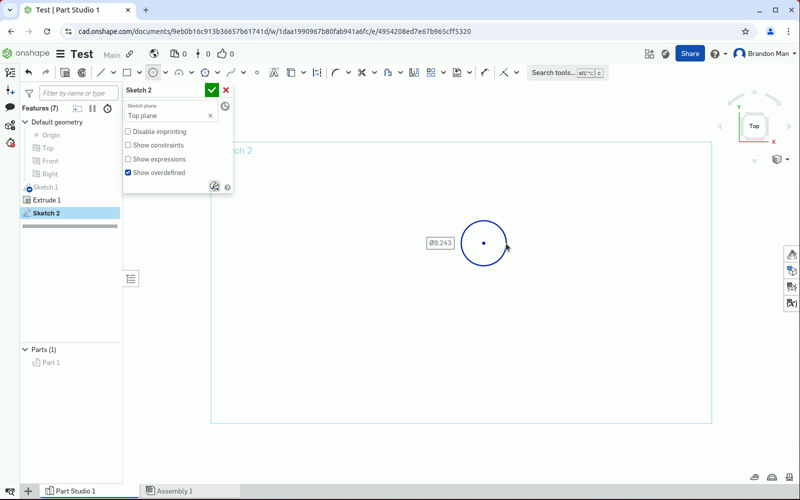
key(c)
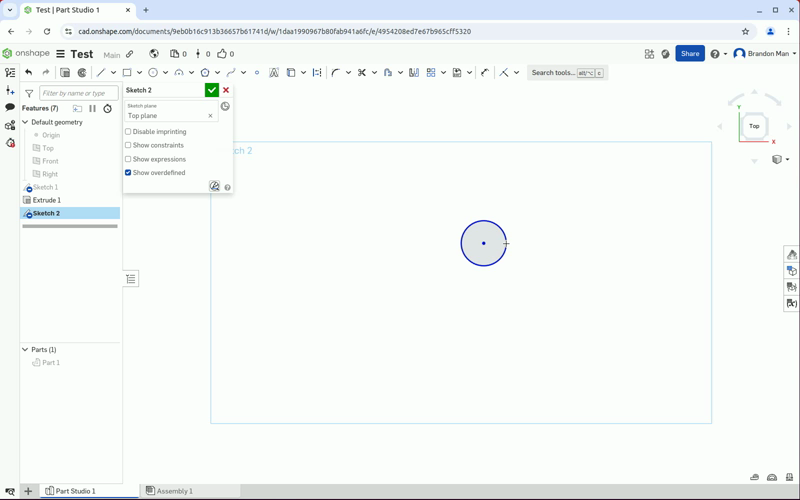
key_down(shift)
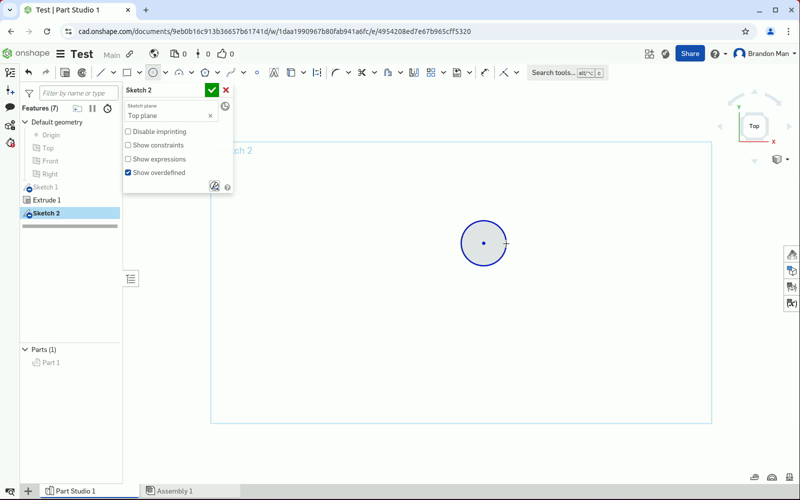
mouse_move(483, 243)
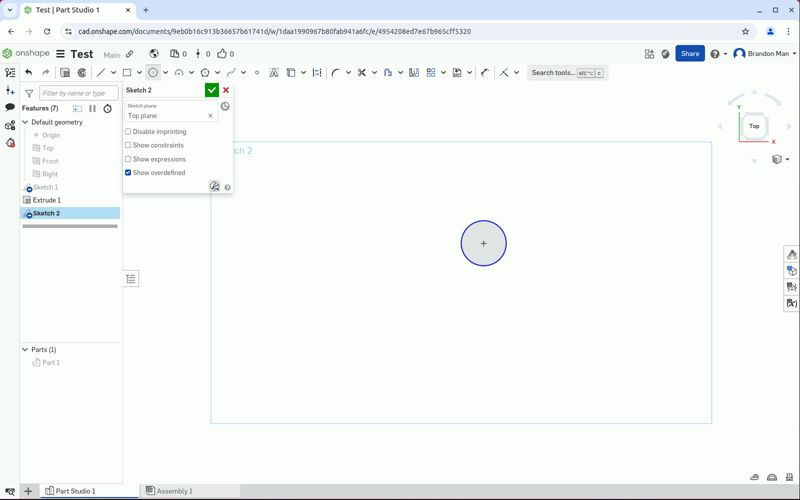
click(483, 243)
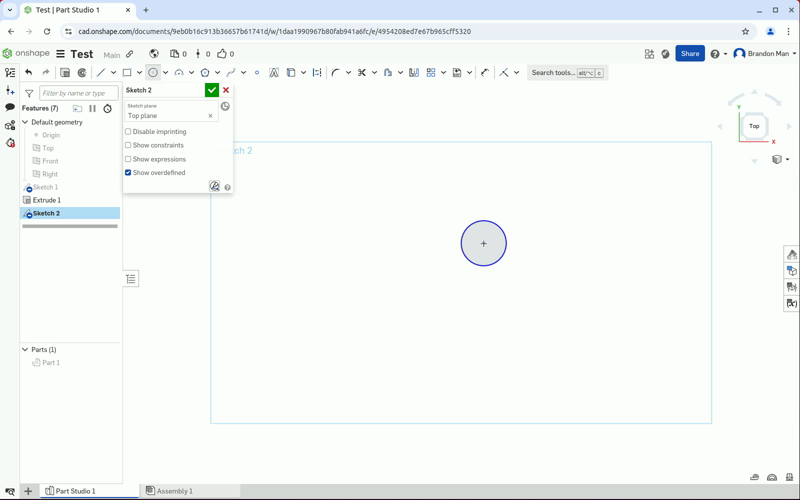
key_up(shift)
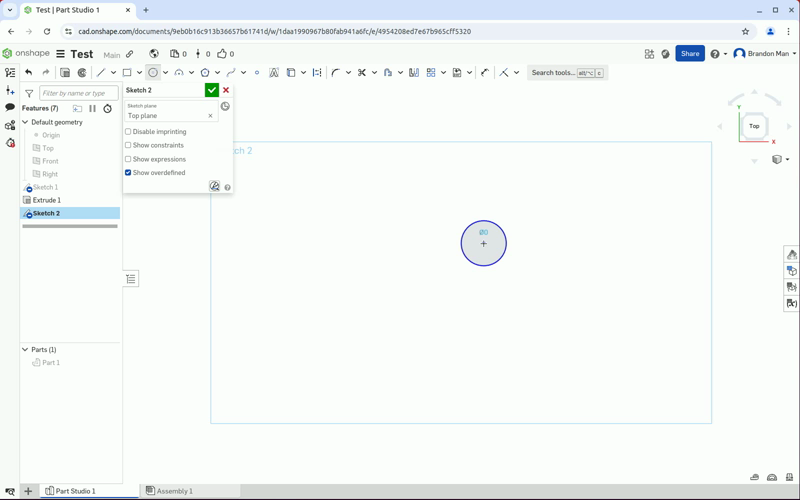
mouse_move(492, 243)
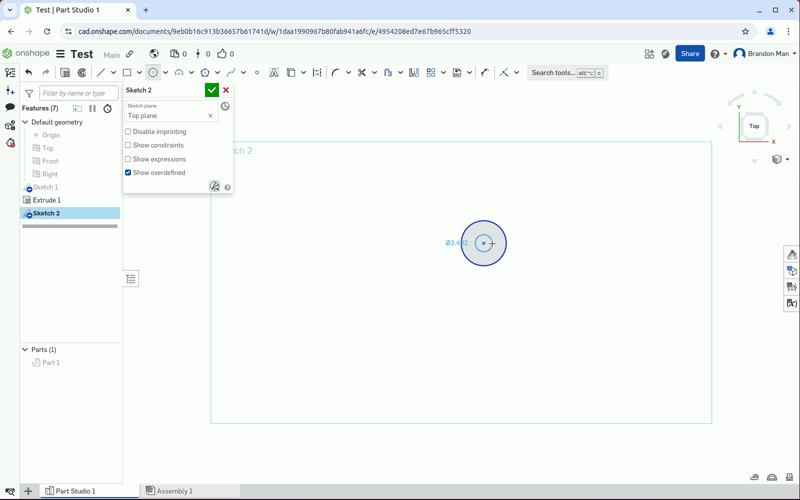
click(492, 243)
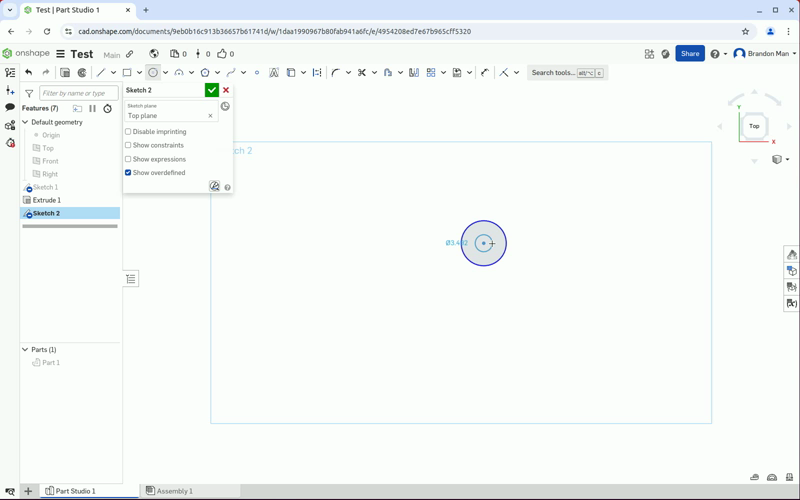
key(esc)
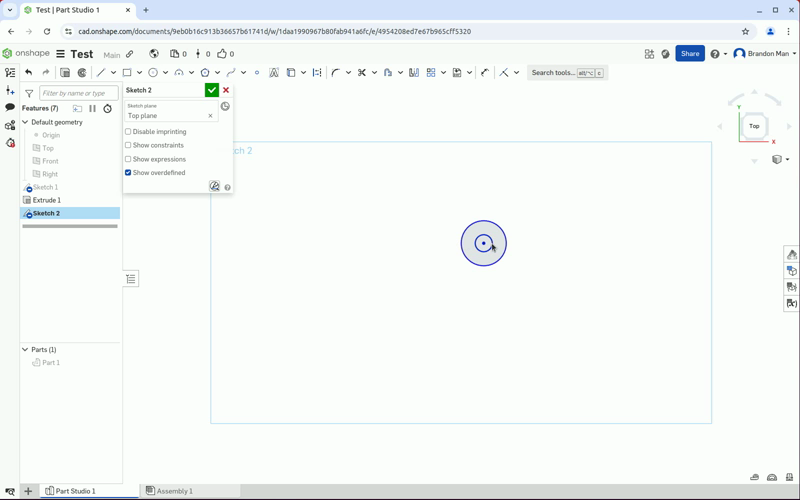
mouse_move(473, 260)
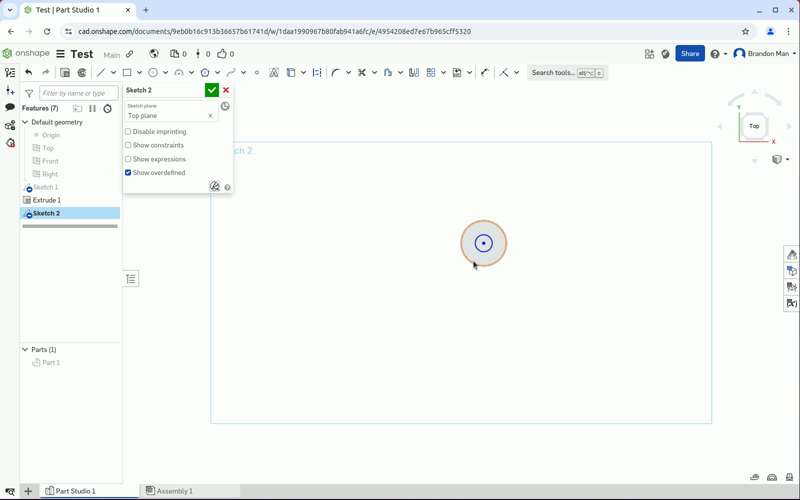
scroll(6)
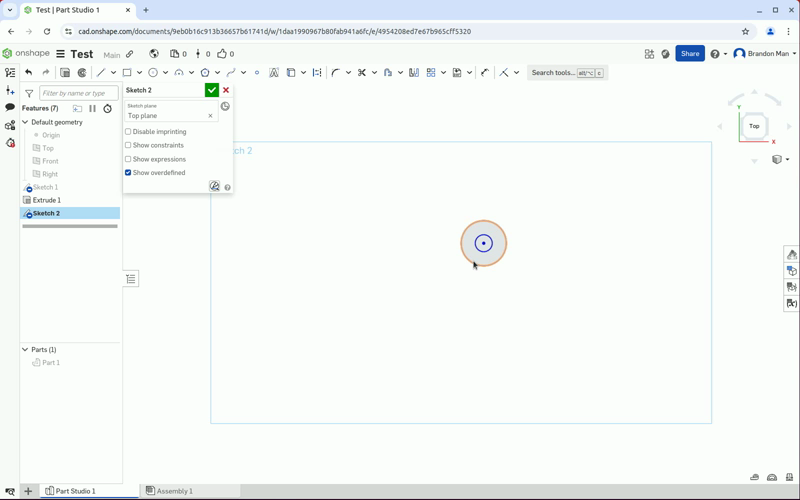
scroll(6)
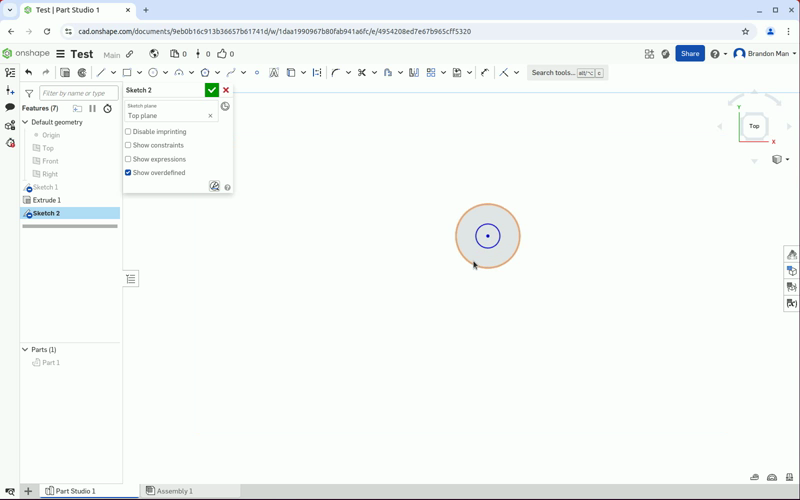
scroll(6)
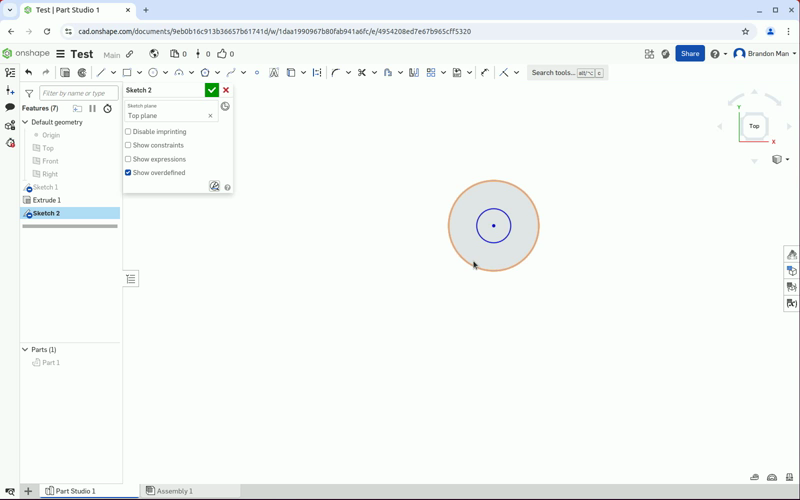
scroll(6)
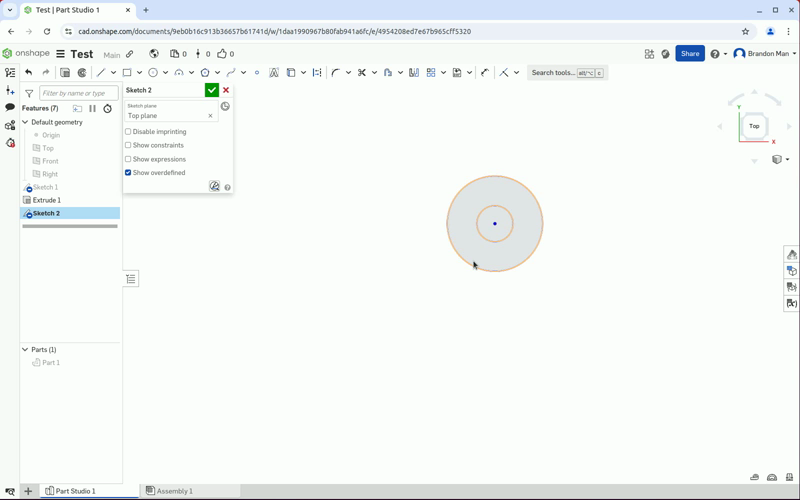
scroll(6)
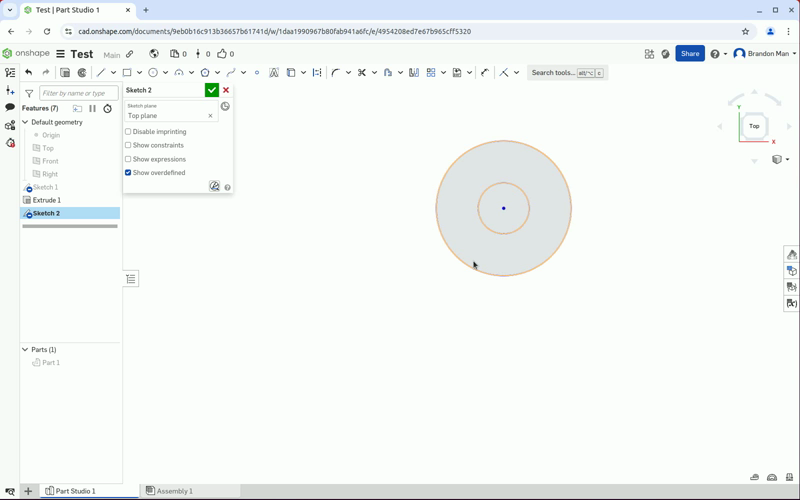
scroll(6)
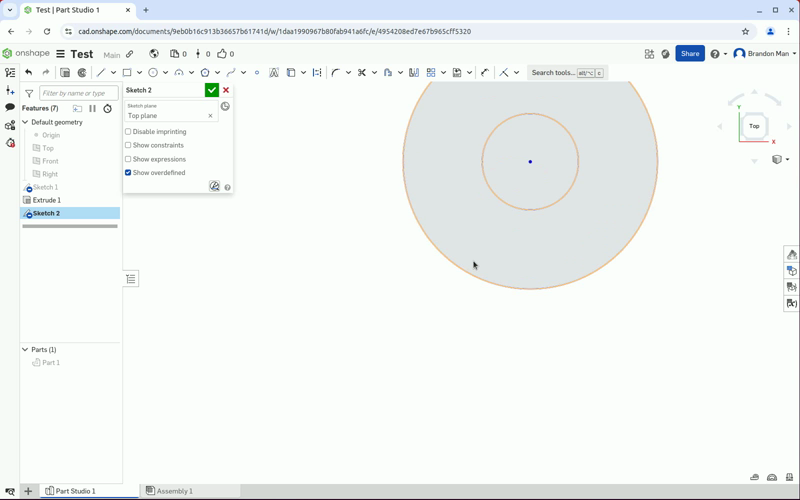
scroll(6)
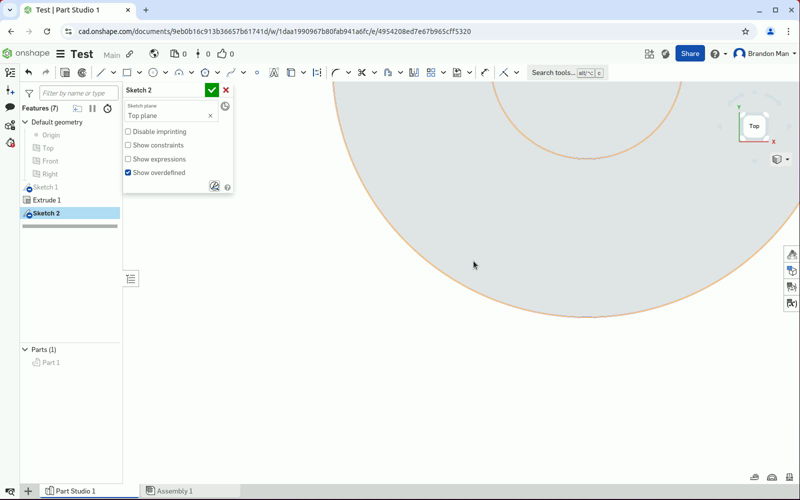
click(473, 260)
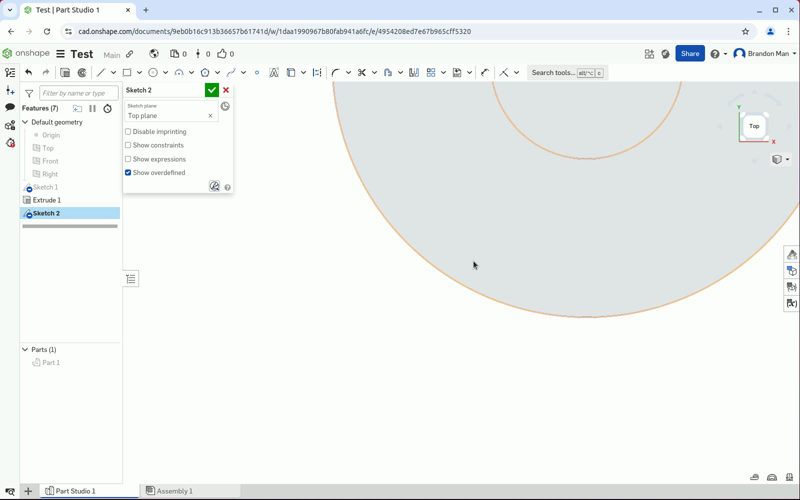
scroll(-6)
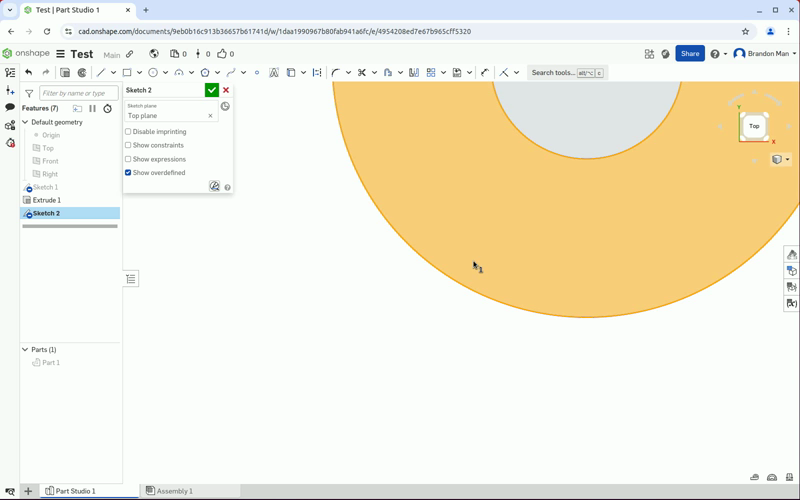
scroll(-6)
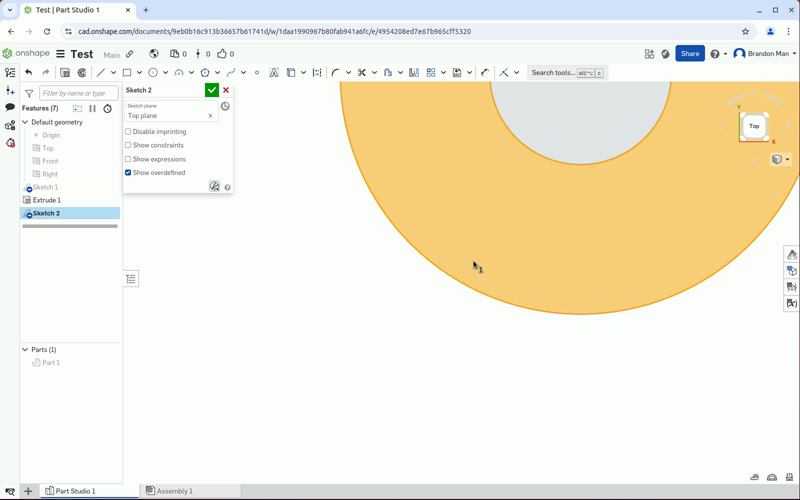
scroll(-6)
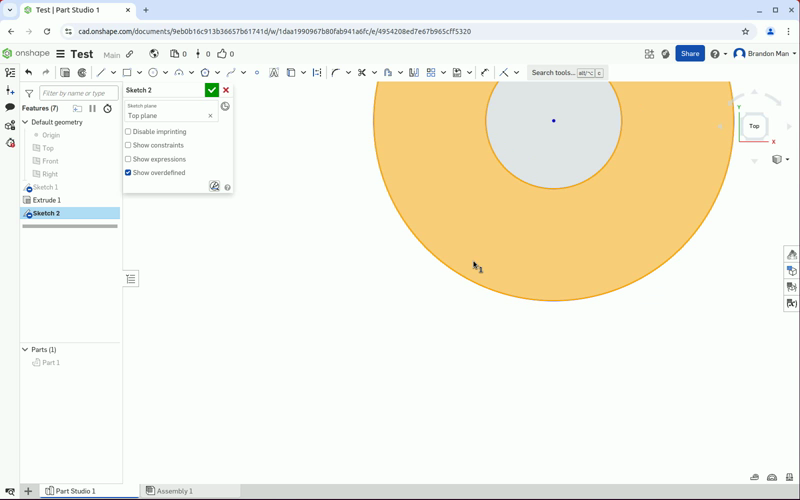
scroll(-6)
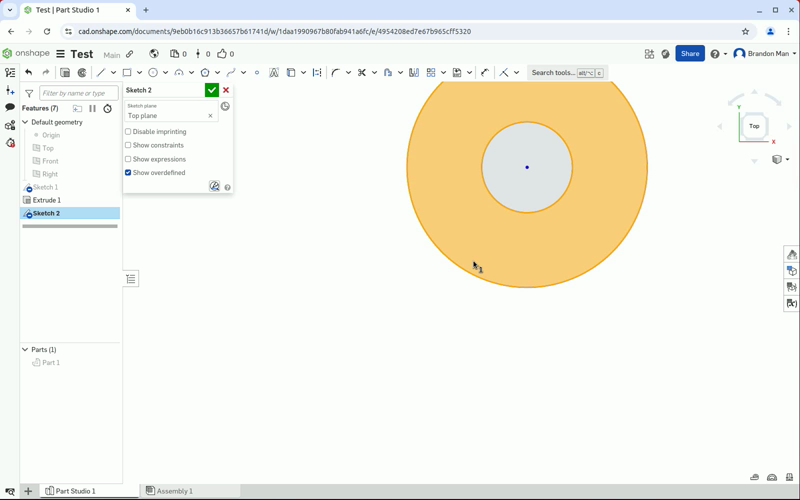
scroll(-6)
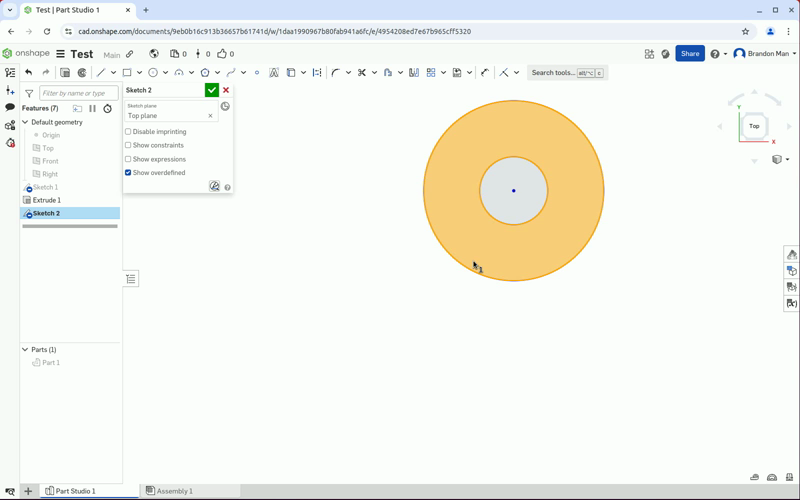
scroll(-6)
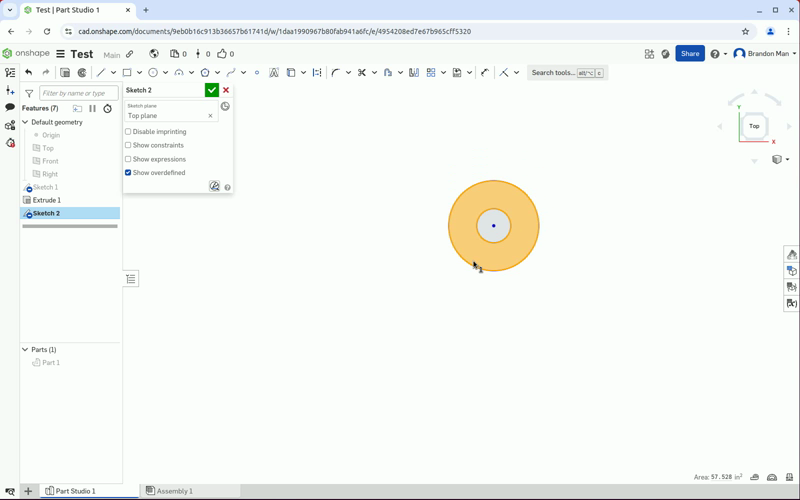
scroll(-6)
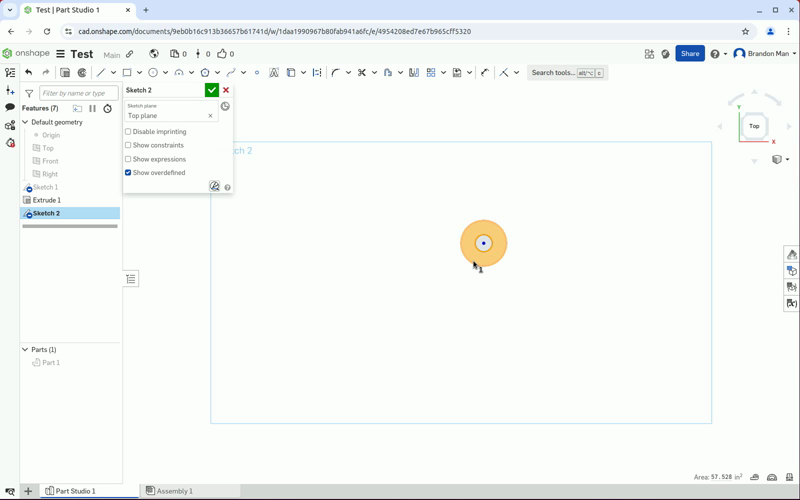
mouse_move(73, 352)
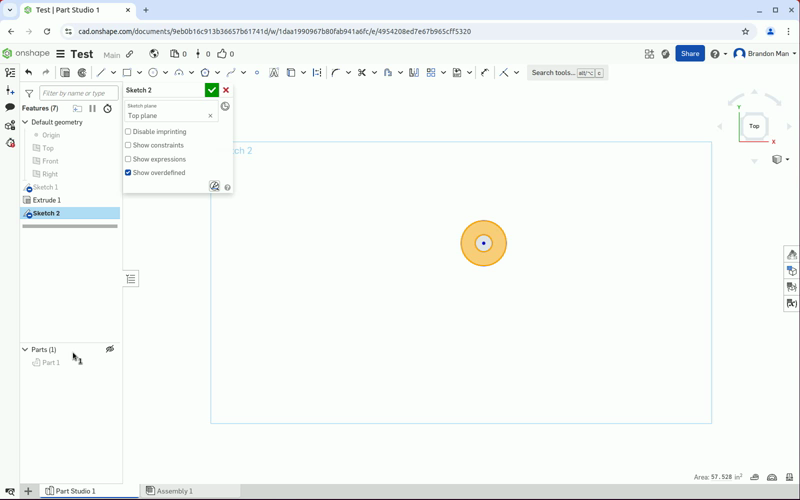
key(shift+y)
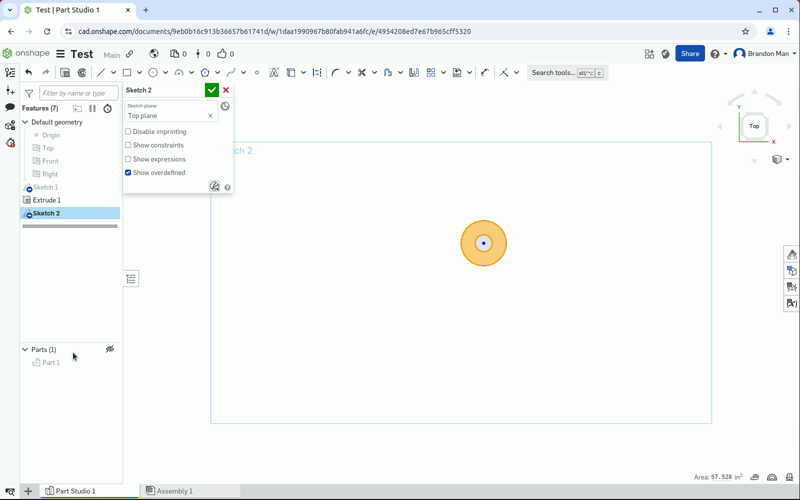
key(shift+e)
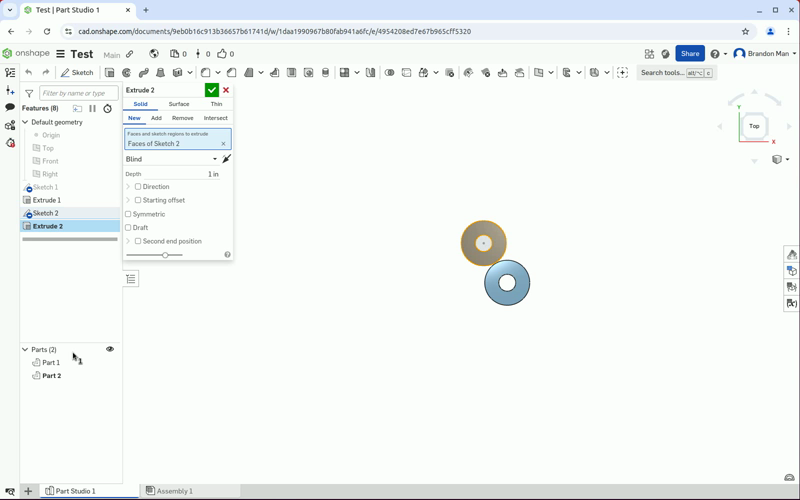
mouse_move(143, 106)
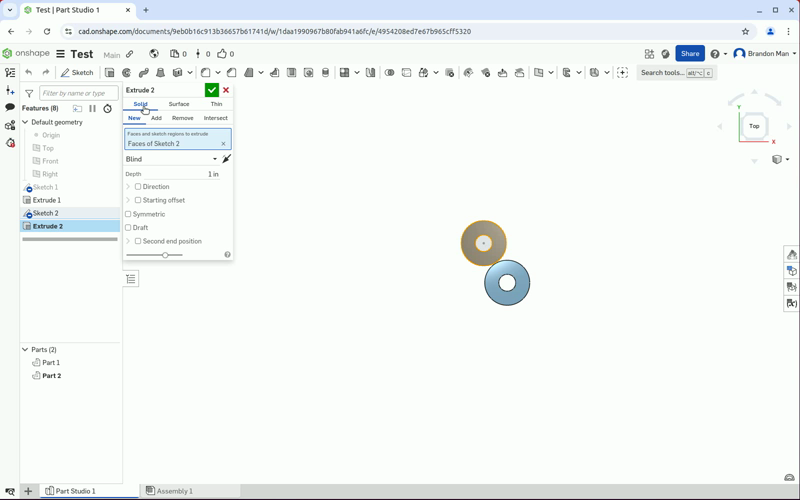
click(143, 106)
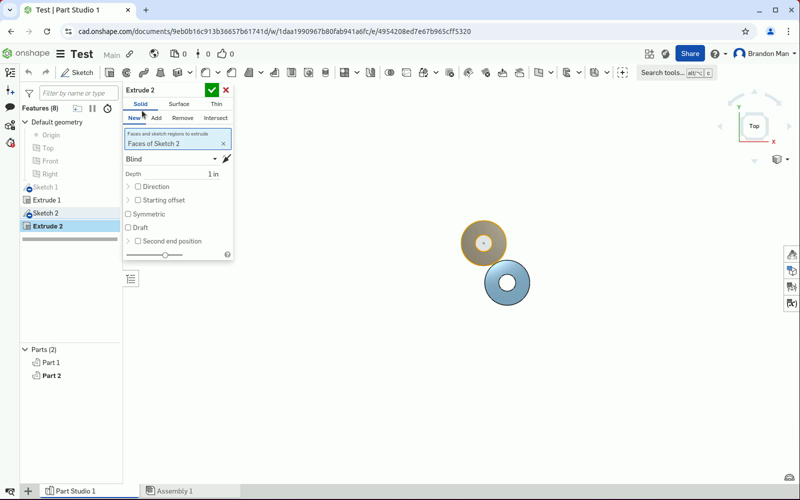
mouse_move(137, 120)
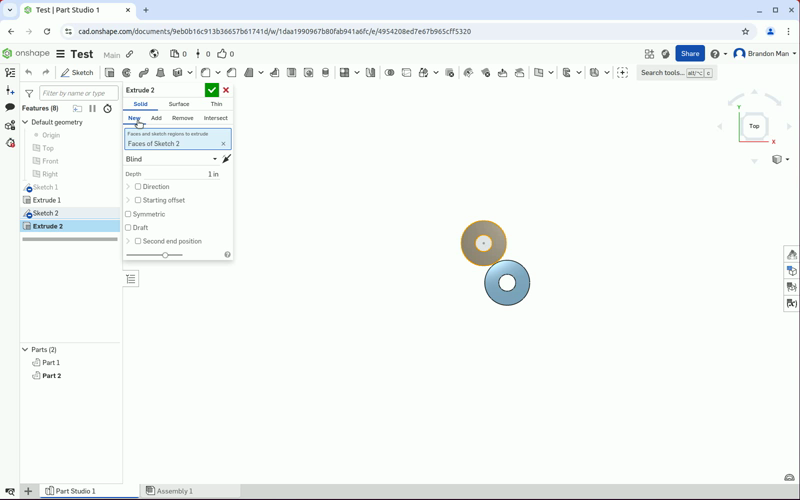
click(137, 120)
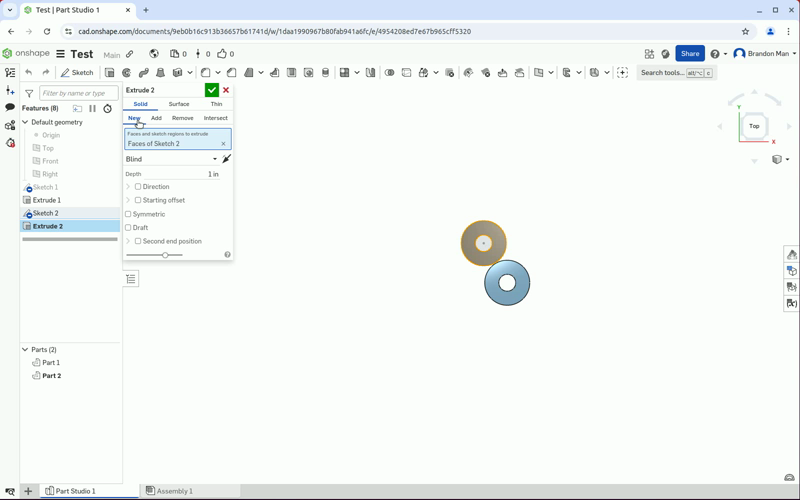
key(tab, 4)
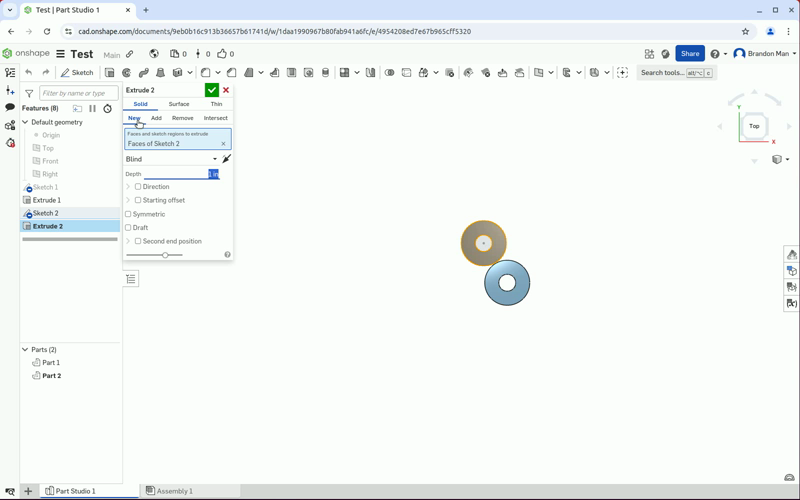
text(23.108)
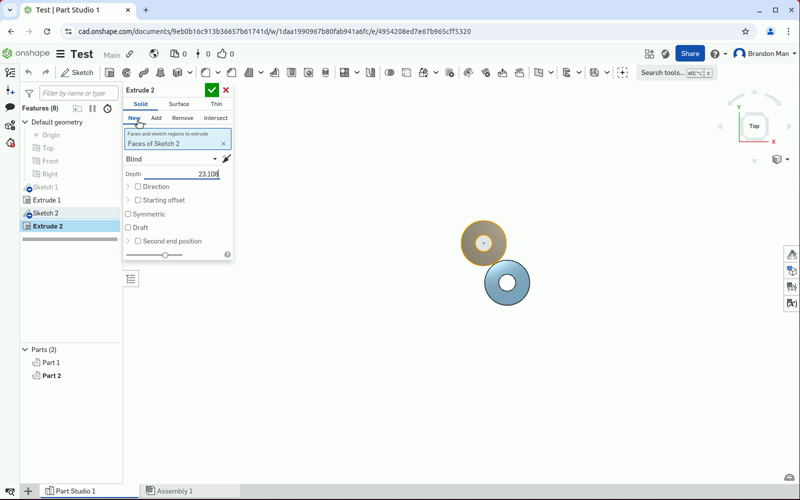
key(enter)
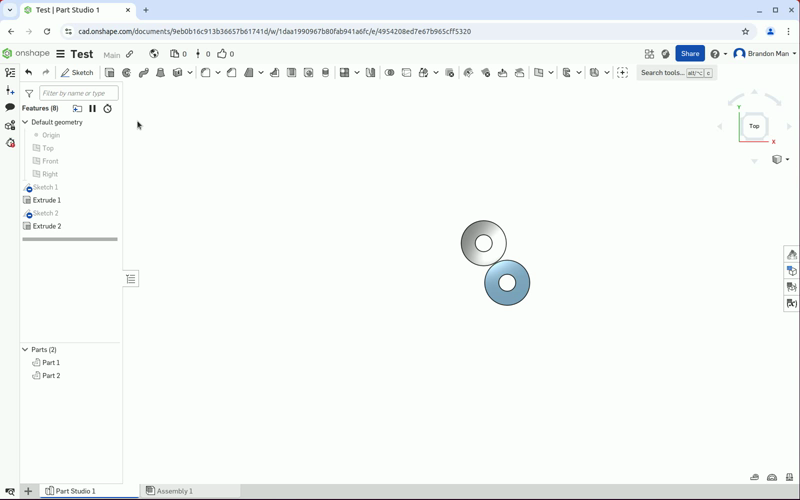
key(shift+h)
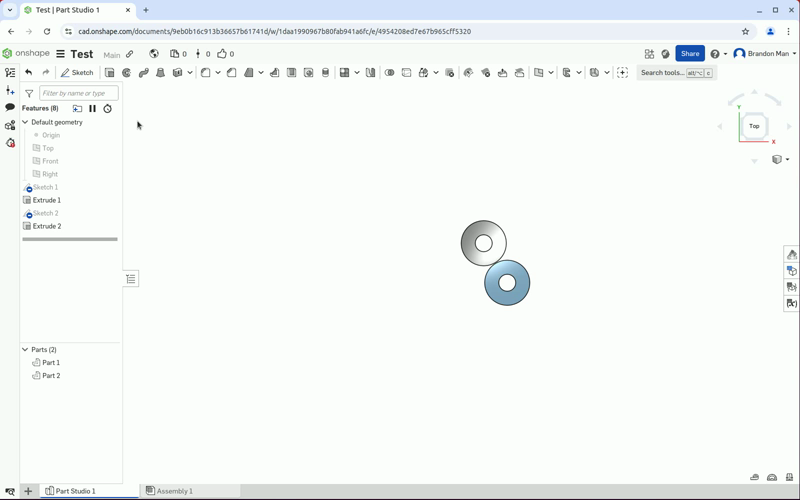
key(shift+h)
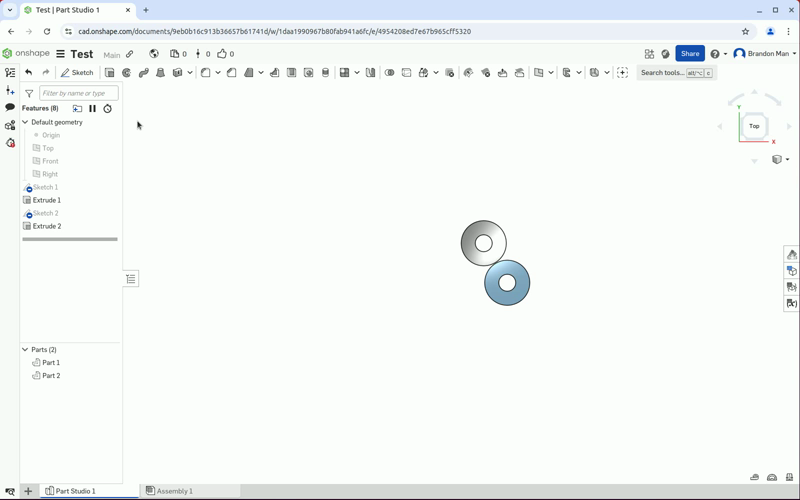
mouse_move(73, 189)
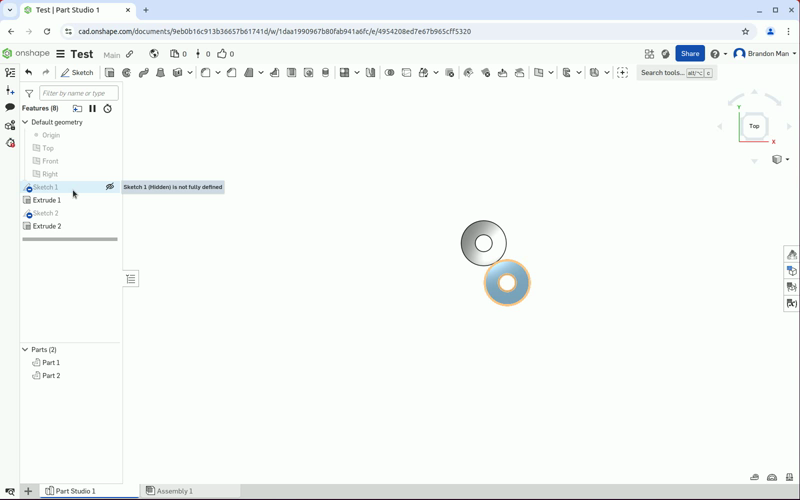
click(73, 189)
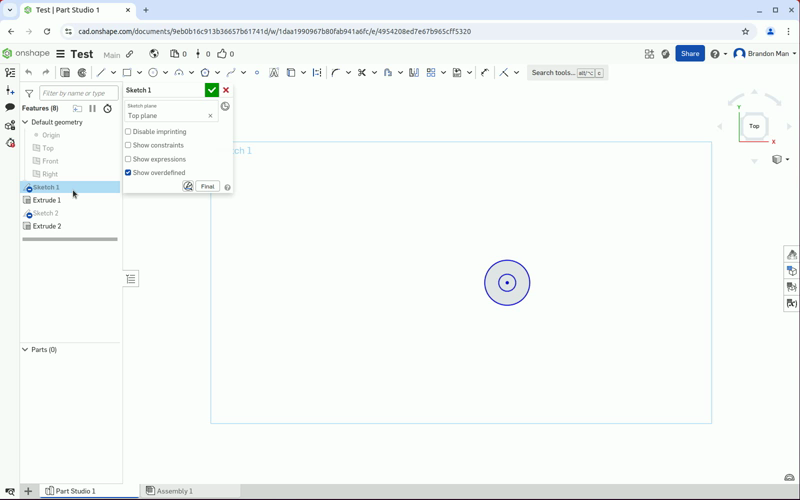
mouse_move(229, 92)
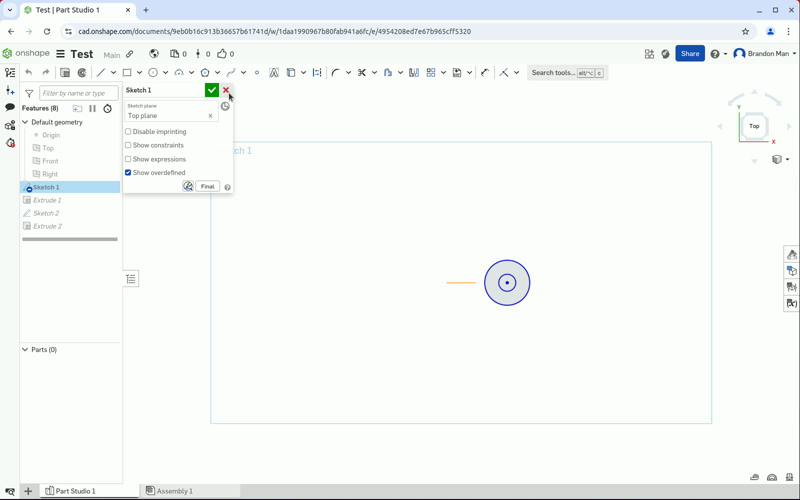
click(229, 92)
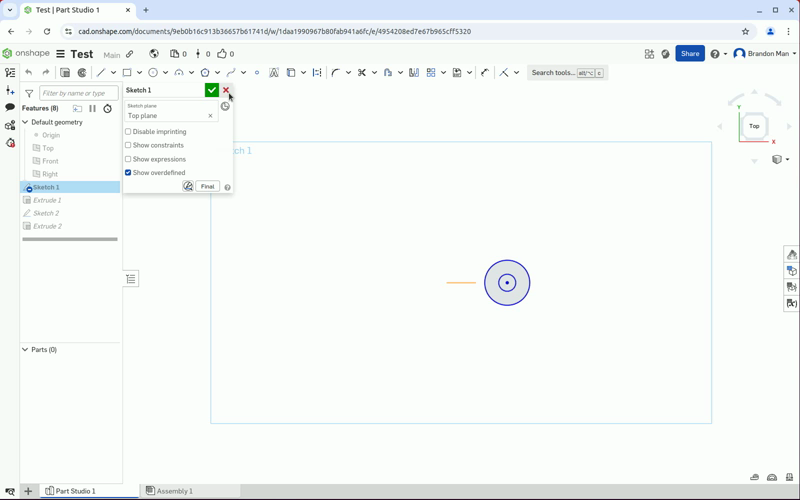
key(shift+s)
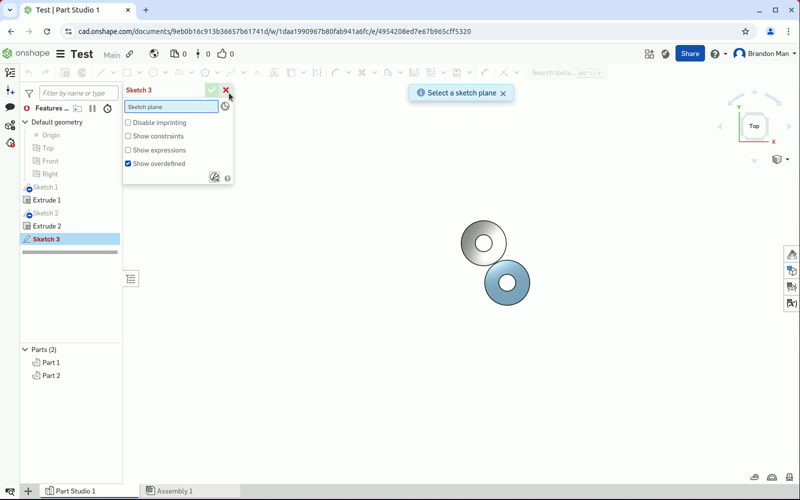
mouse_move(73, 150)
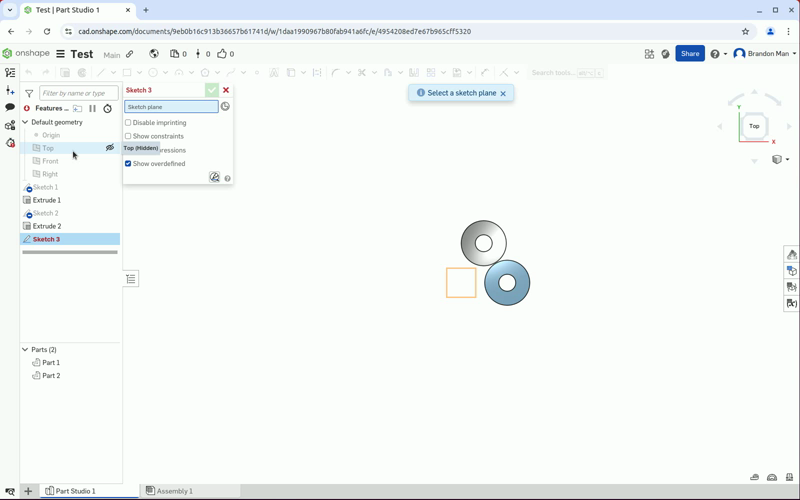
click(73, 150)
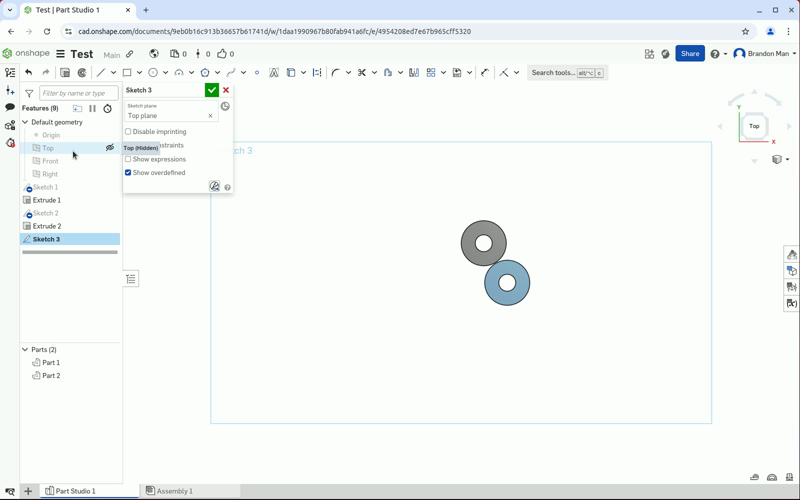
mouse_move(73, 352)
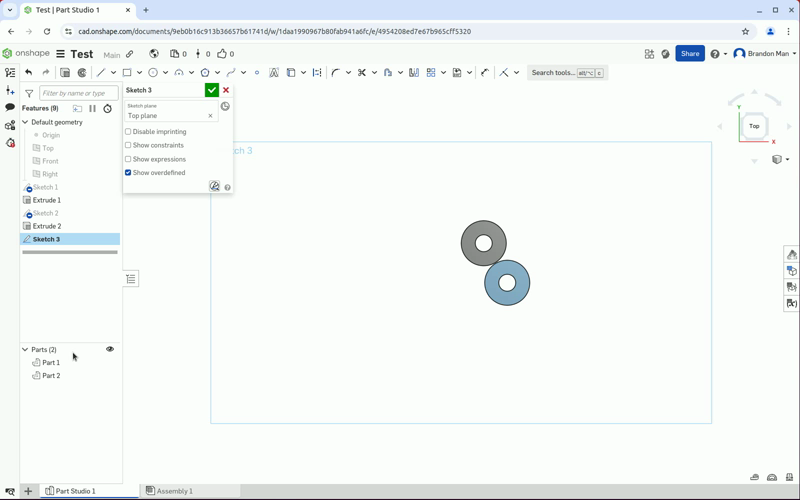
key(y)
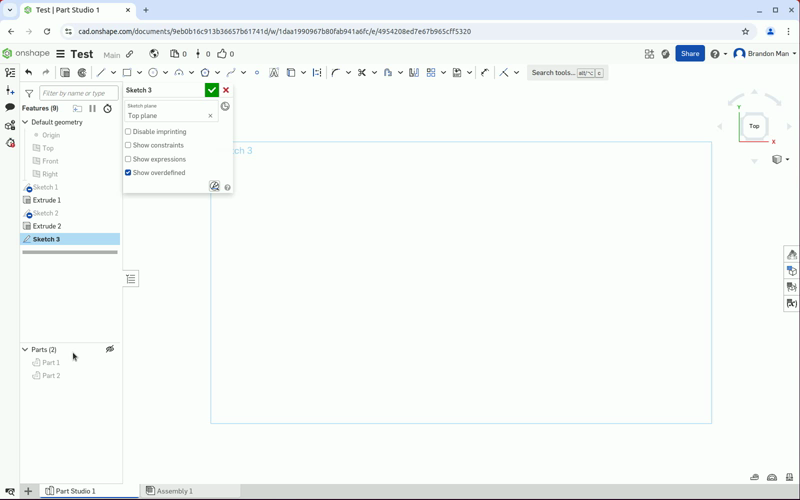
key(c)
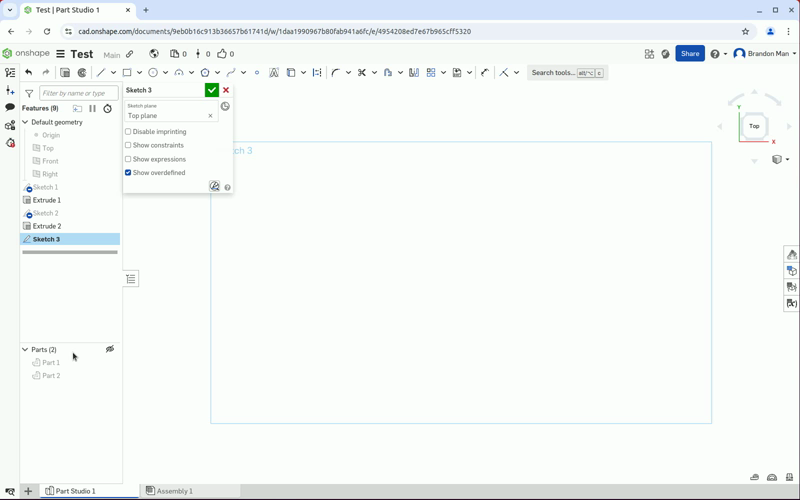
key_down(shift)
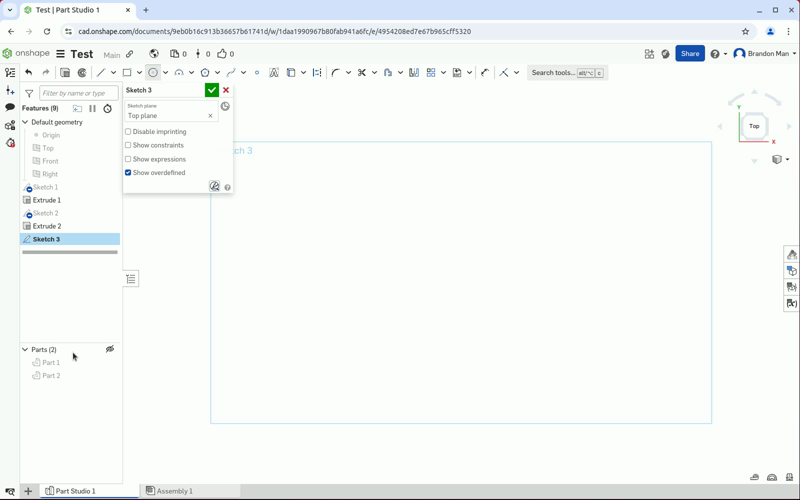
mouse_move(437, 243)
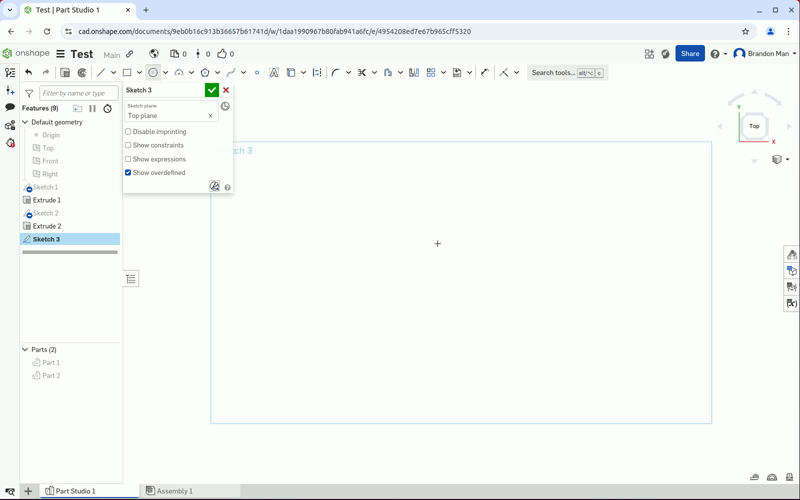
click(437, 243)
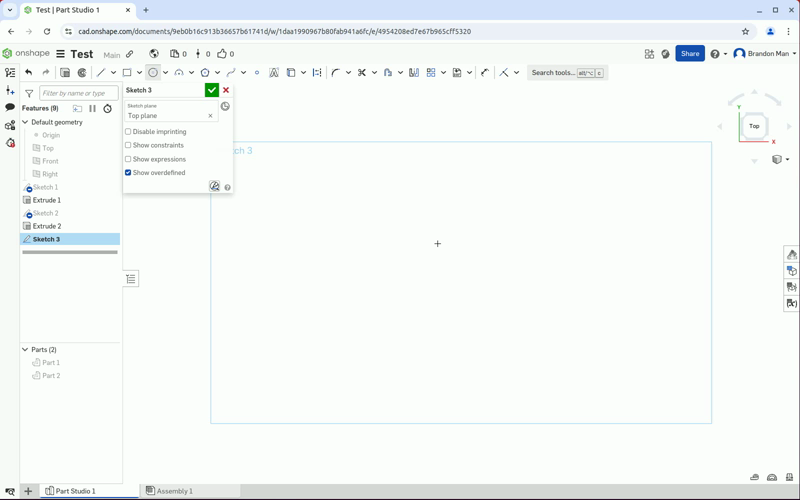
key_up(shift)
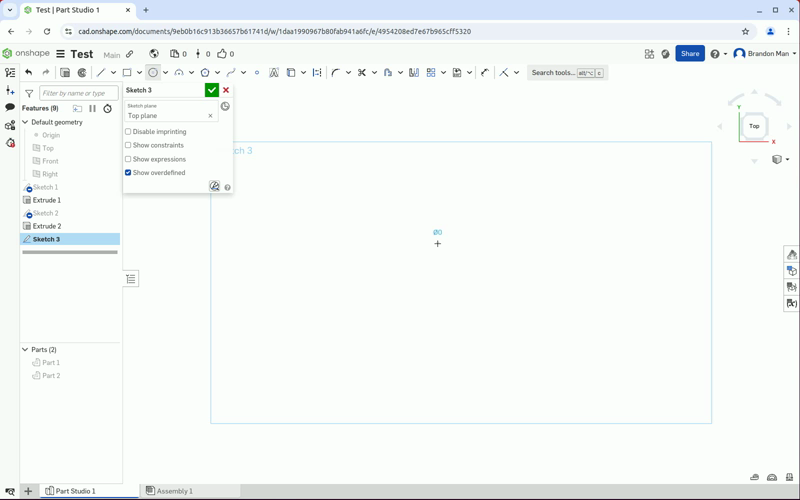
mouse_move(460, 243)
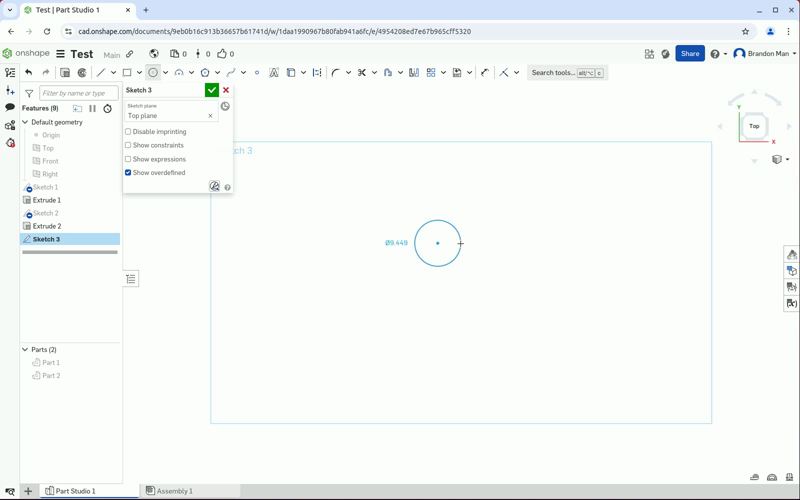
click(460, 243)
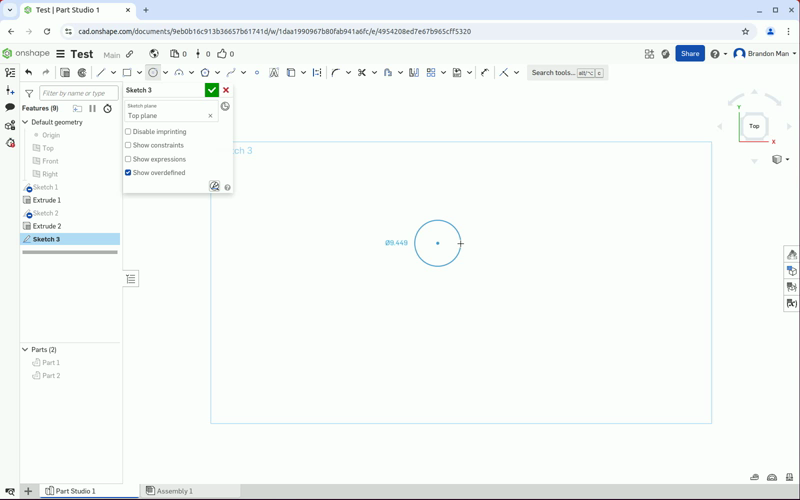
key(esc)
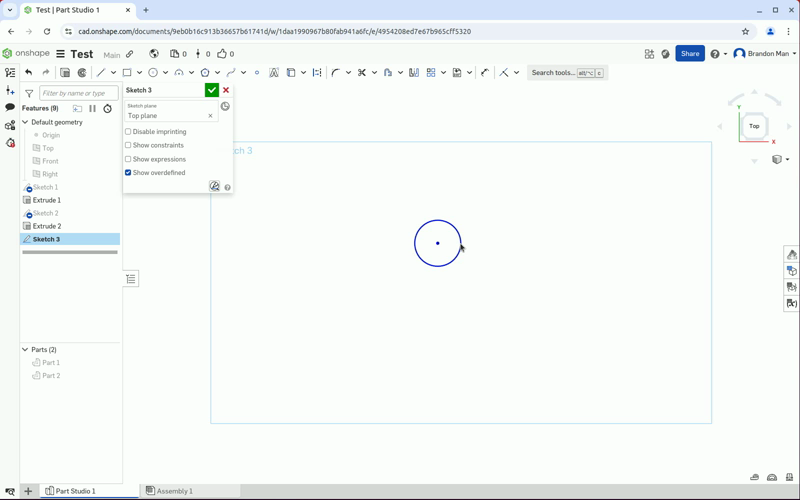
key(c)
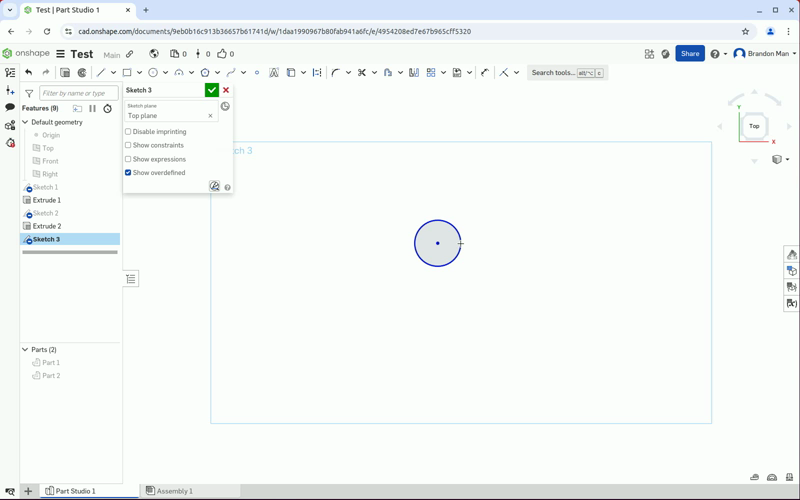
key_down(shift)
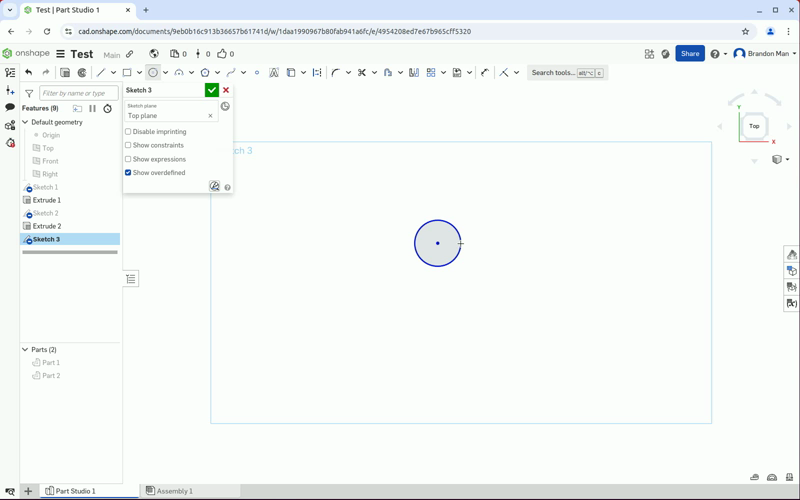
mouse_move(437, 243)
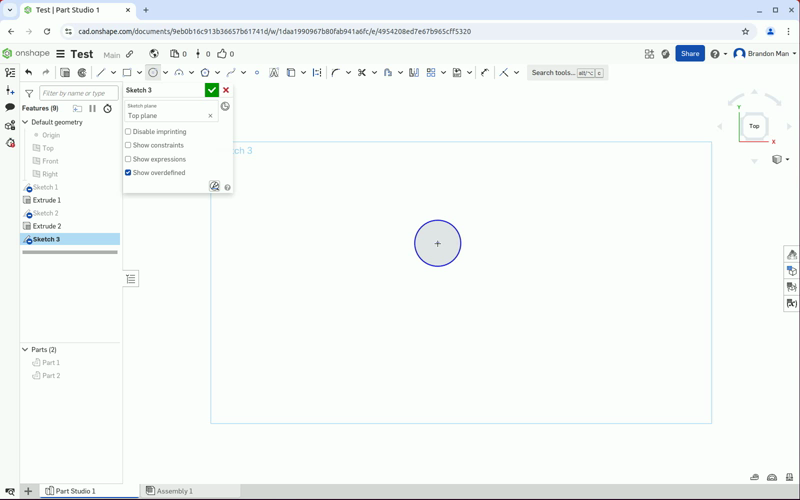
click(437, 243)
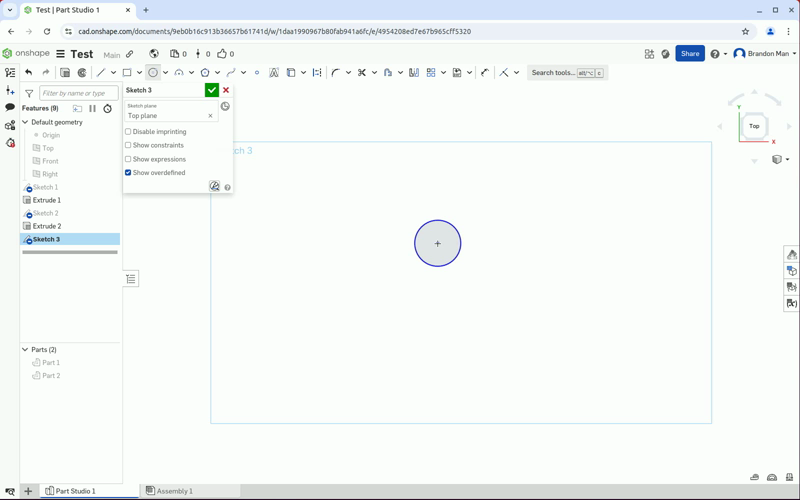
key_up(shift)
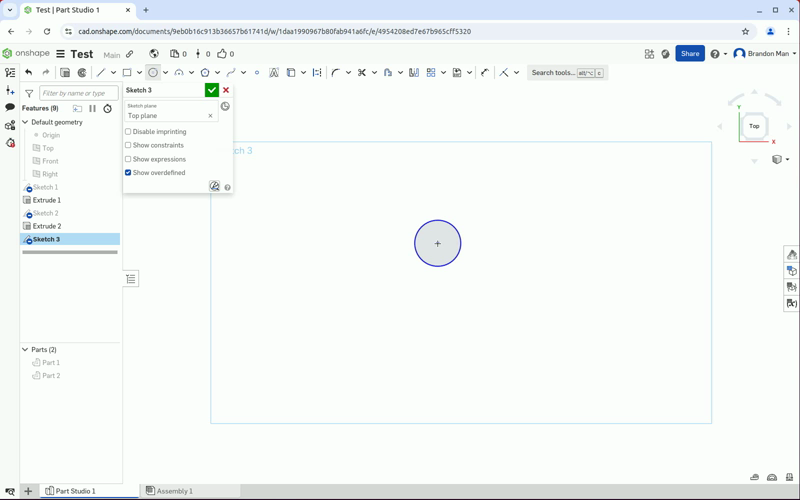
mouse_move(446, 243)
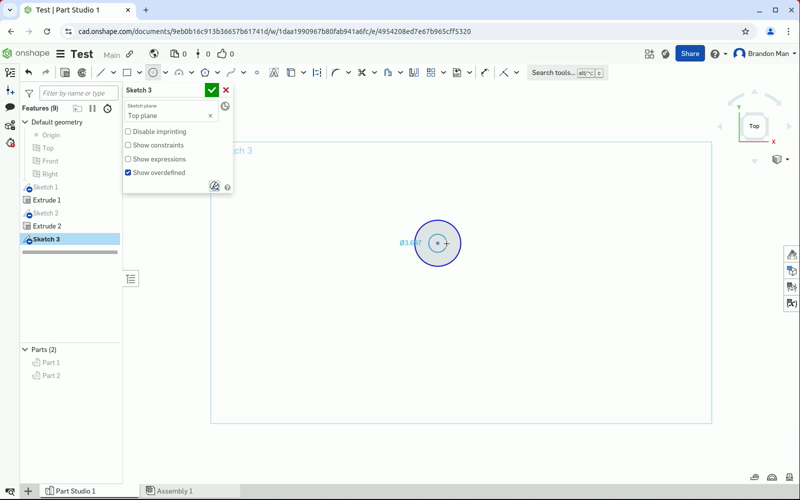
click(446, 243)
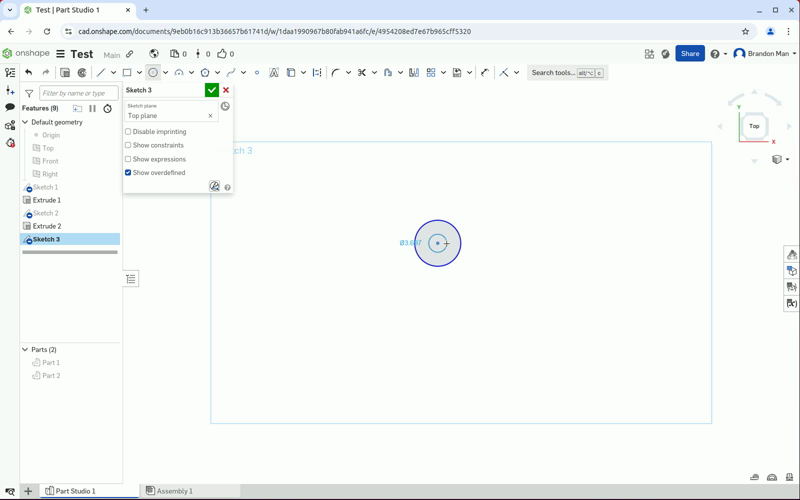
key(esc)
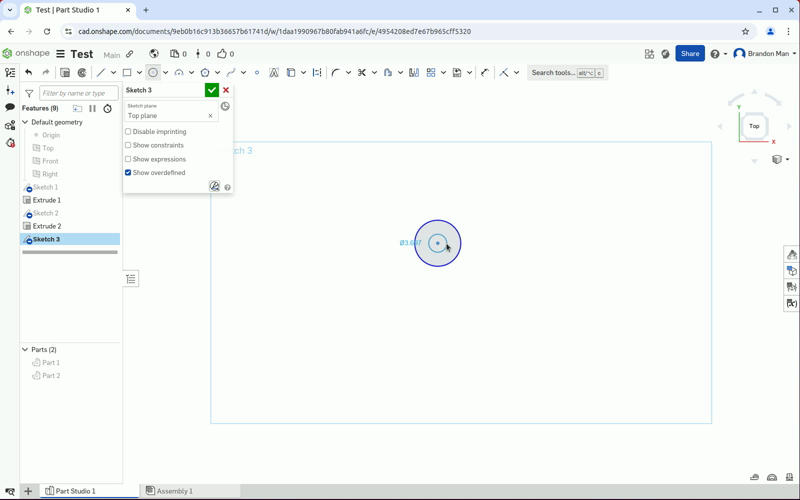
mouse_move(450, 245)
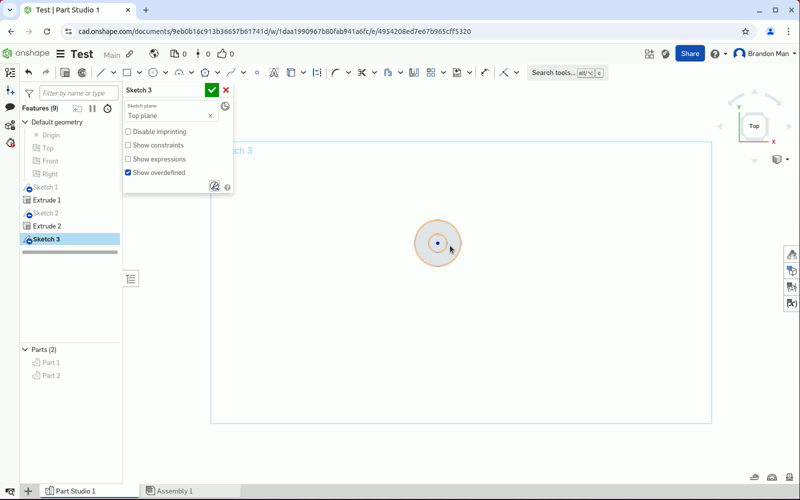
scroll(6)
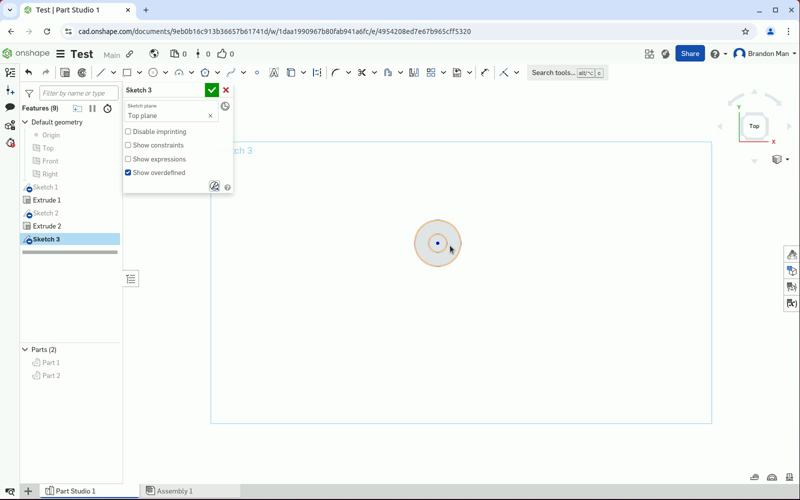
scroll(6)
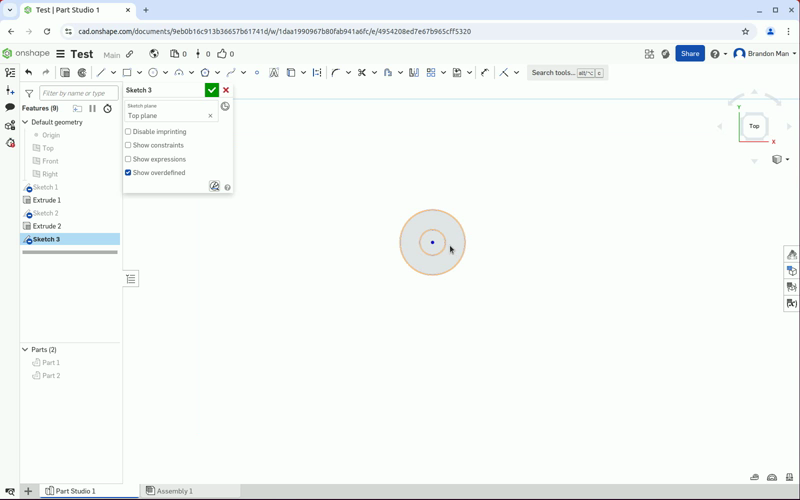
scroll(6)
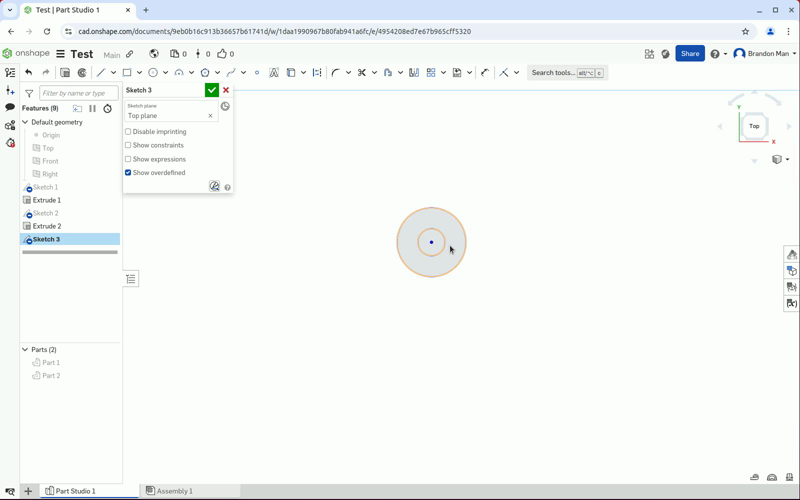
scroll(6)
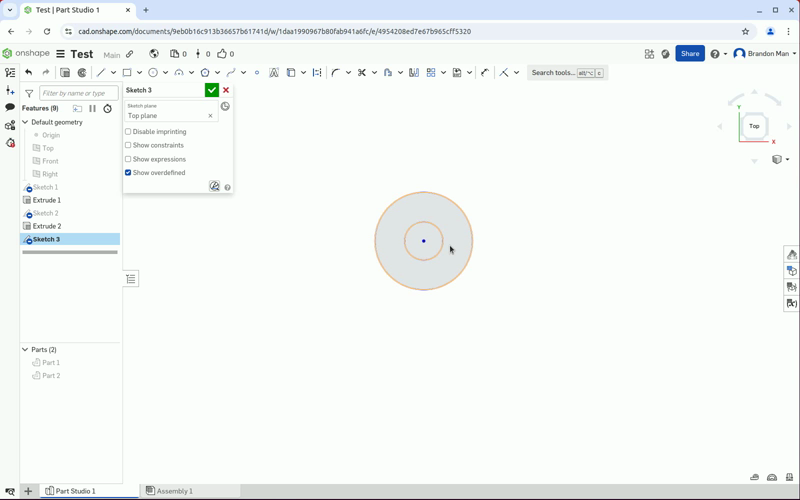
scroll(6)
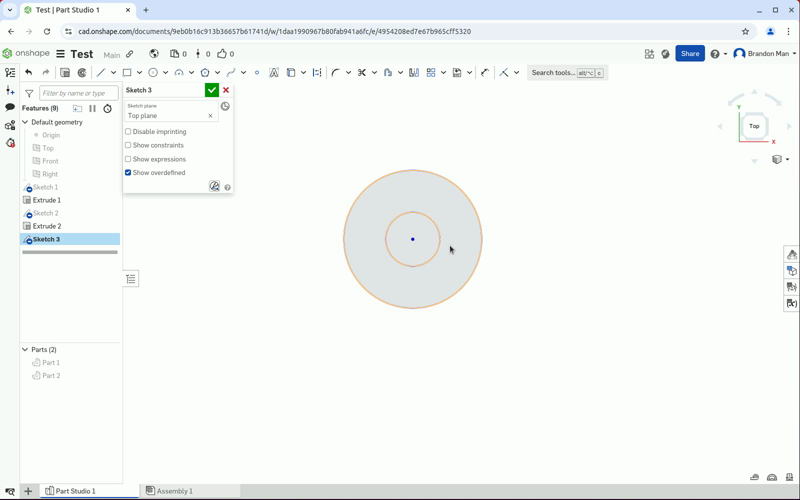
scroll(6)
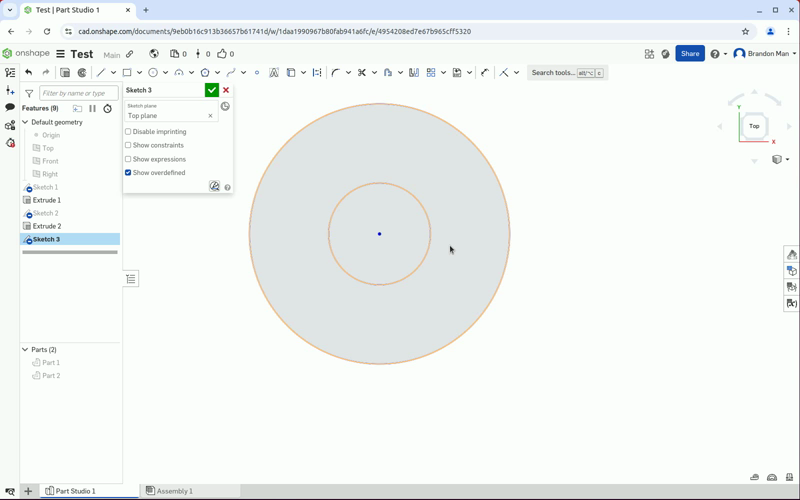
scroll(6)
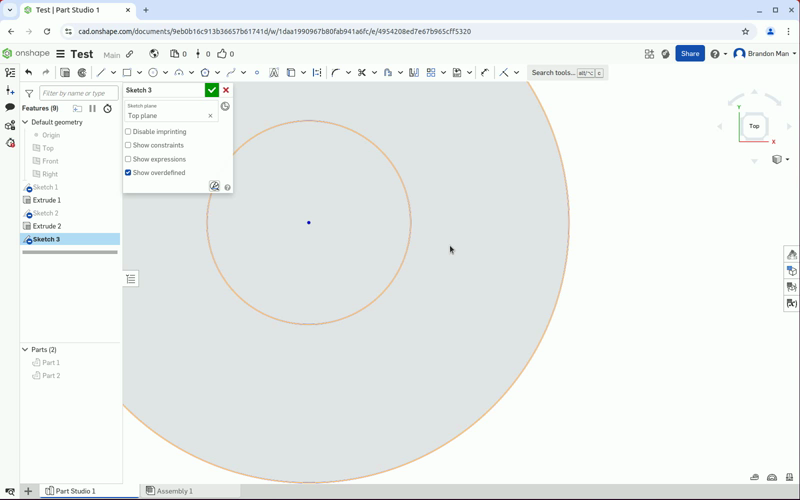
click(450, 245)
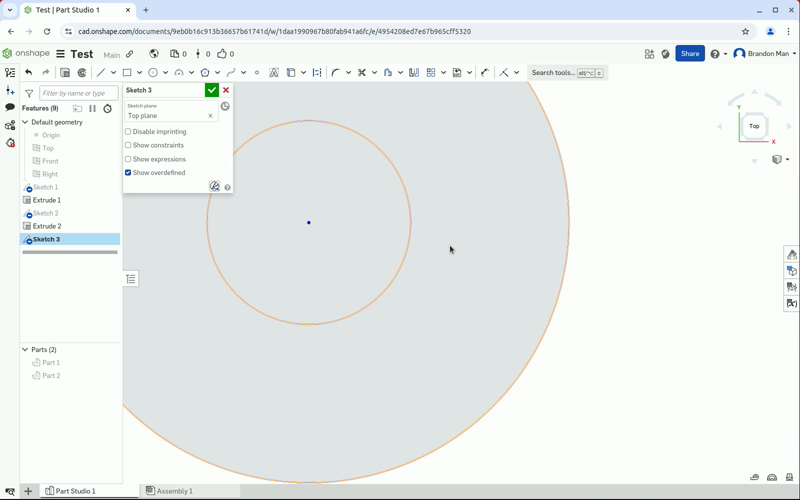
scroll(-6)
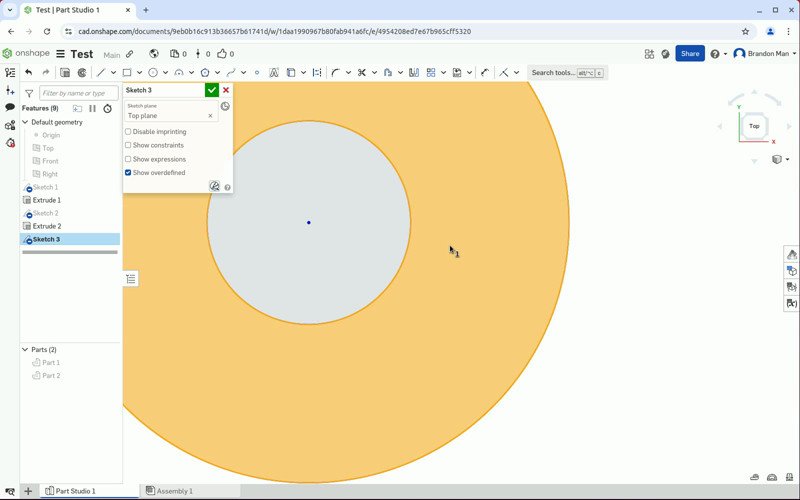
scroll(-6)
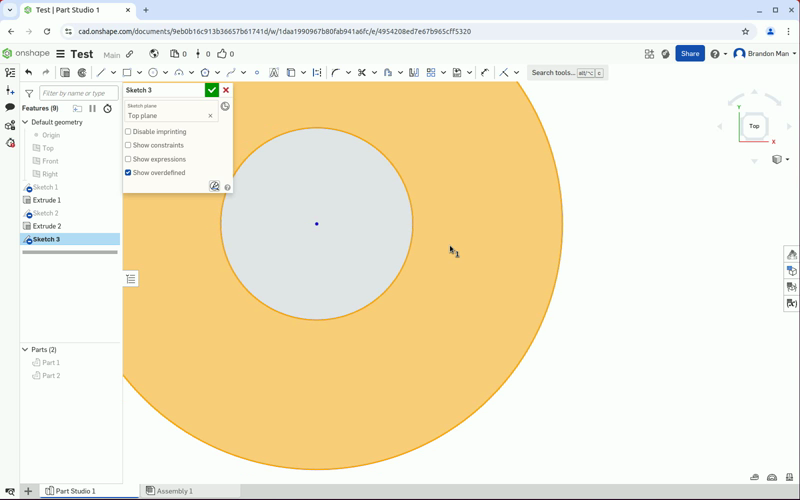
scroll(-6)
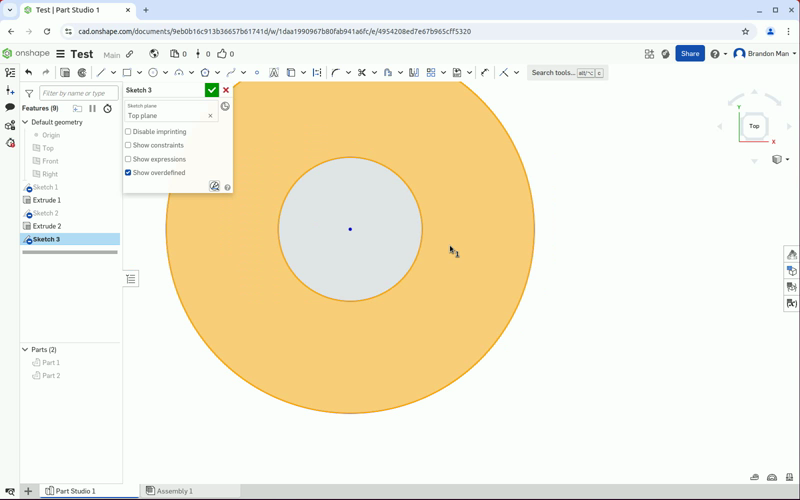
scroll(-6)
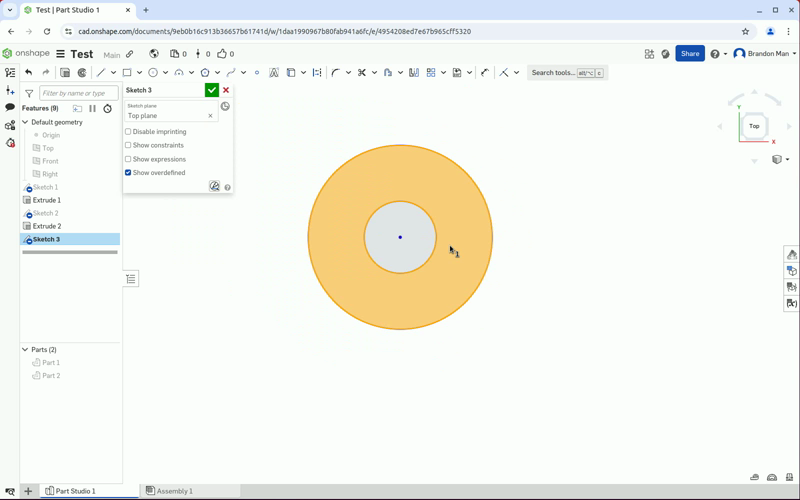
scroll(-6)
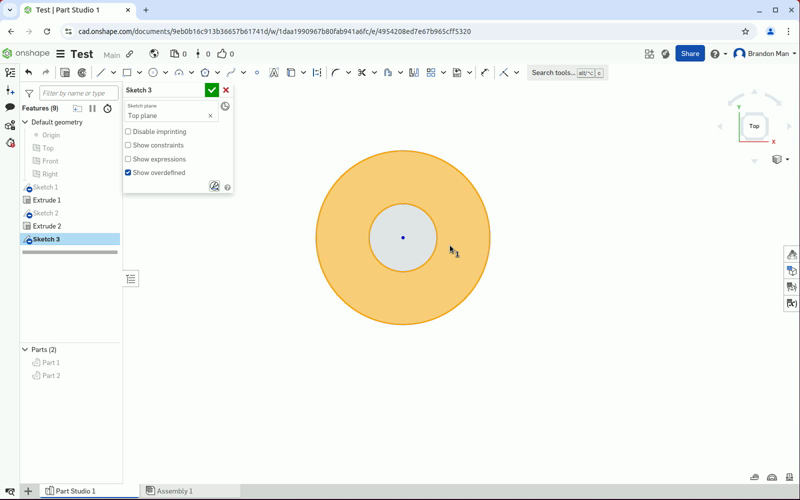
scroll(-6)
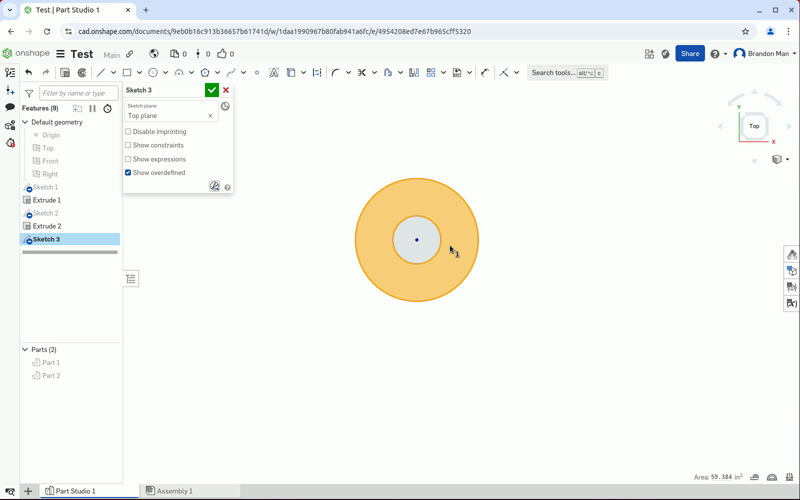
scroll(-6)
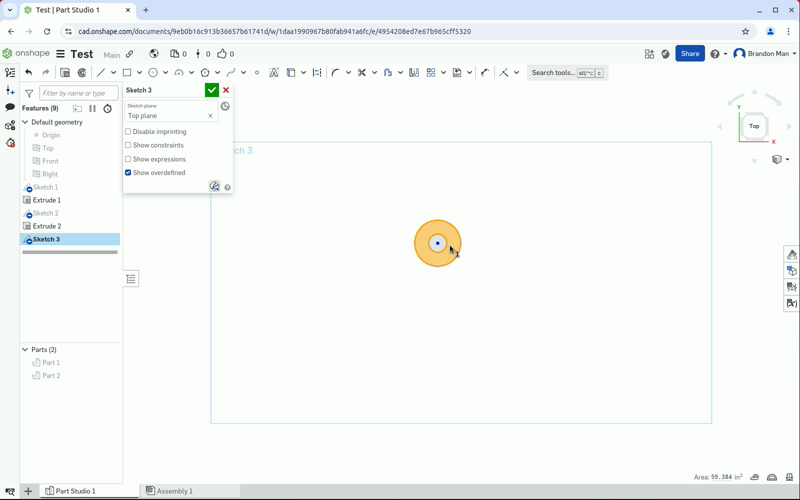
mouse_move(73, 352)
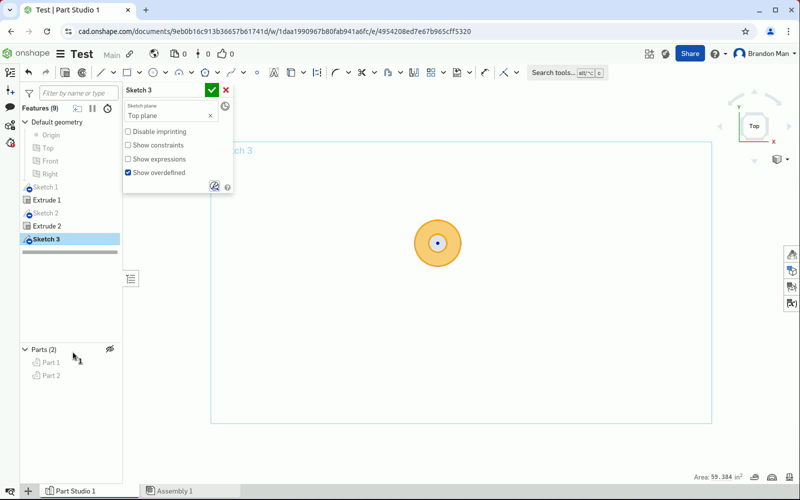
key(shift+y)
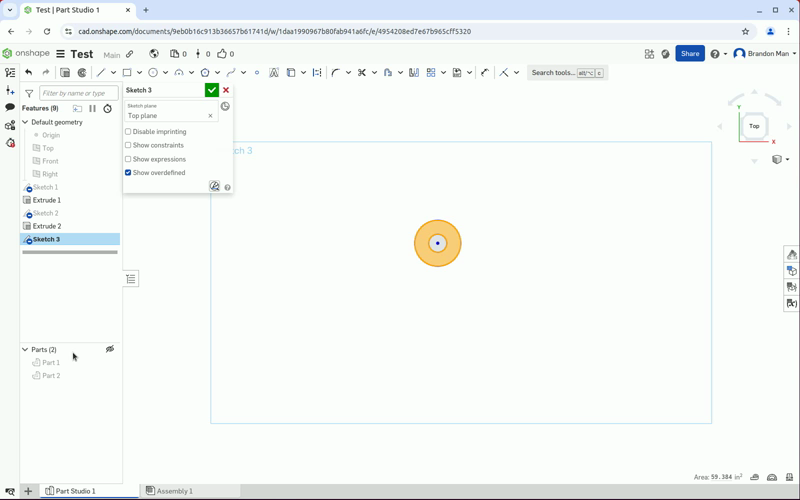
key(shift+e)
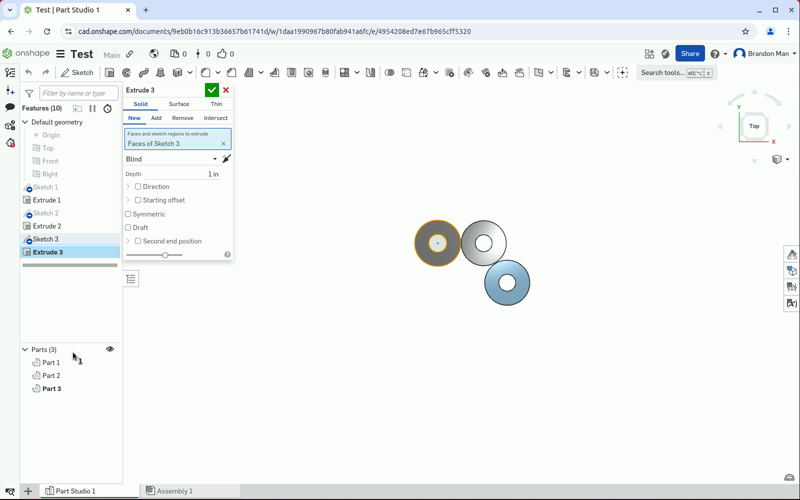
mouse_move(143, 106)
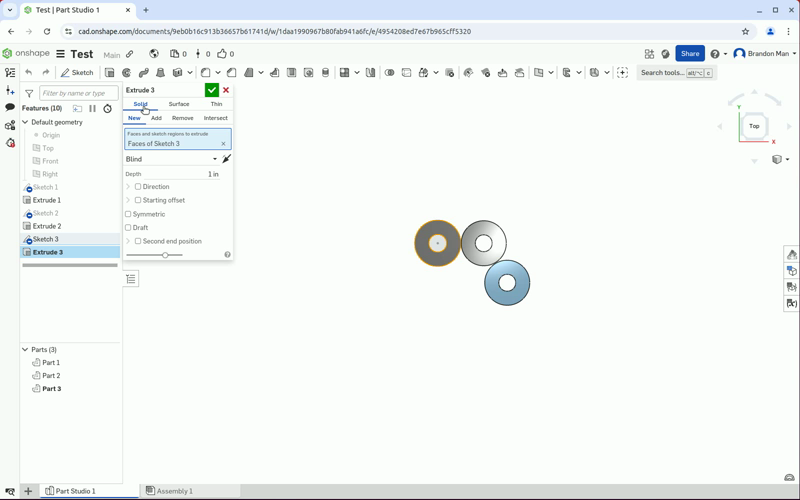
click(143, 106)
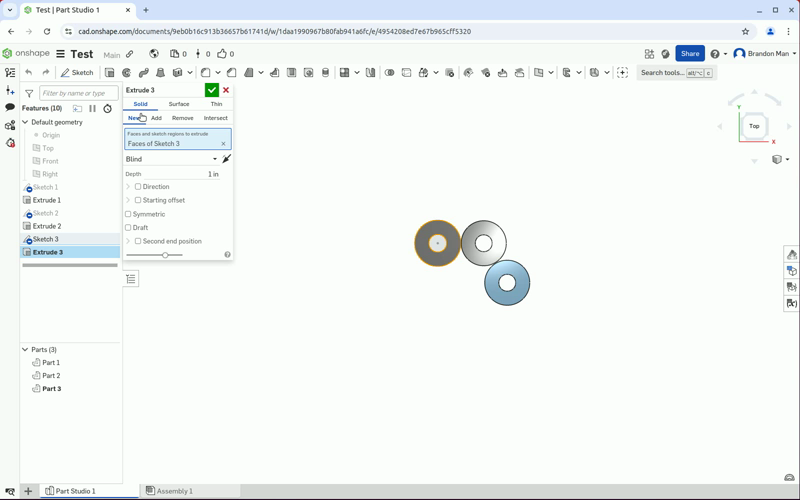
mouse_move(137, 120)
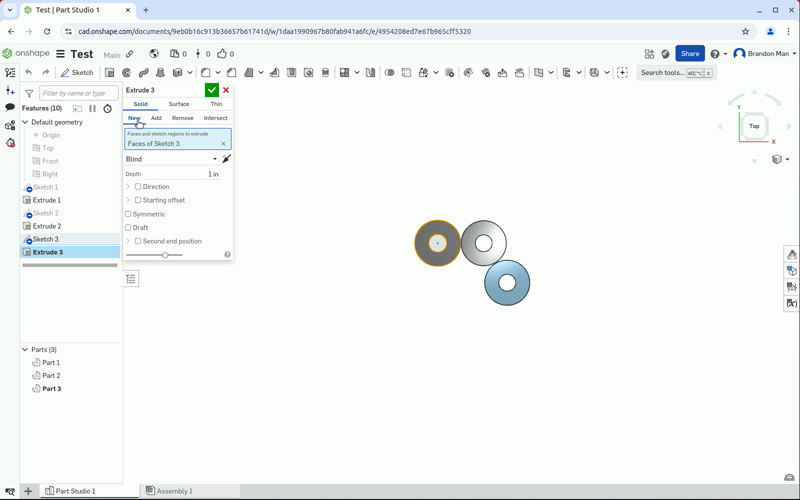
click(137, 120)
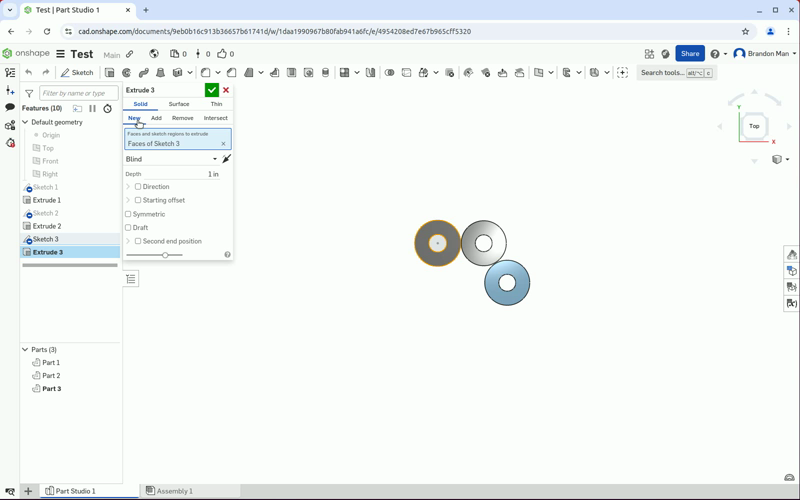
key(tab, 4)
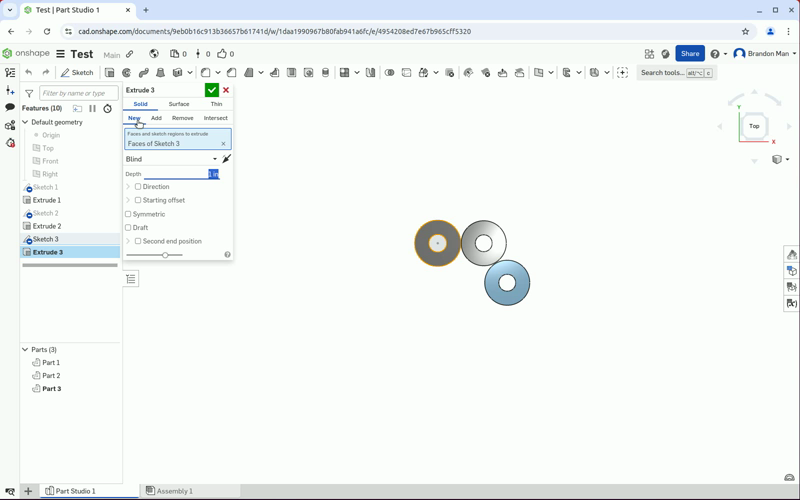
text(23.108)
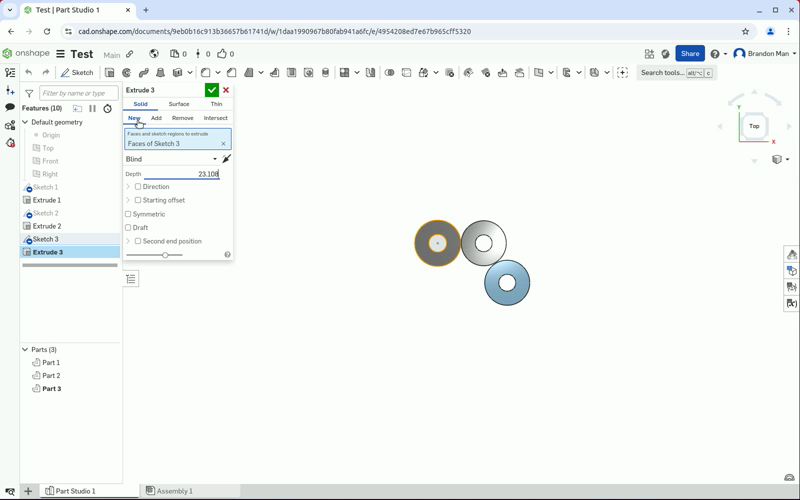
key(enter)
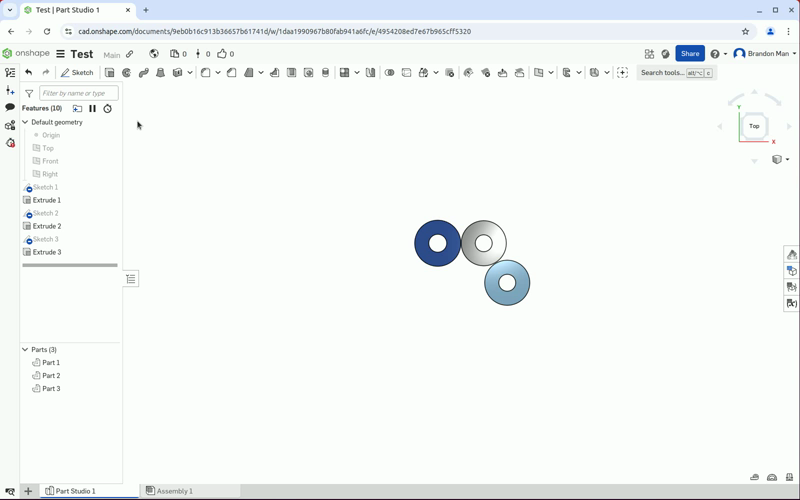
key(shift+h)
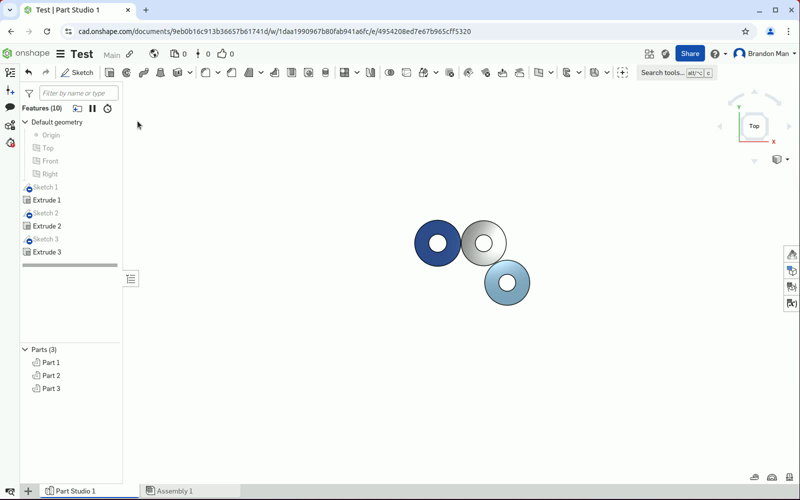
key(shift+h)
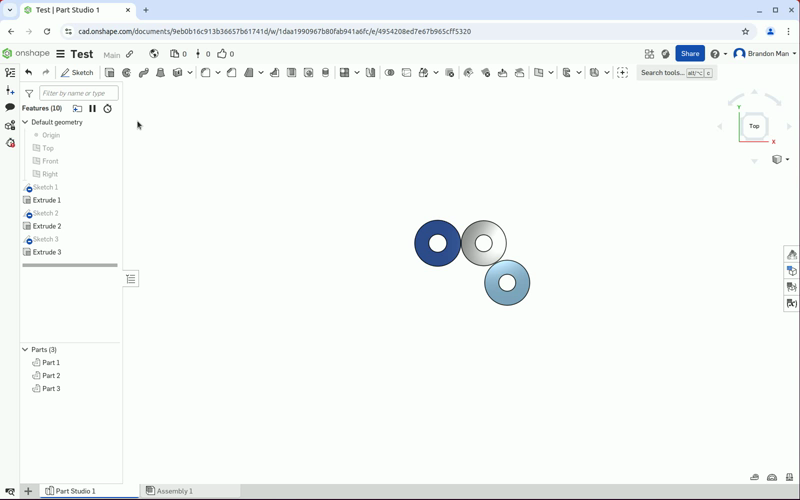
mouse_move(73, 189)
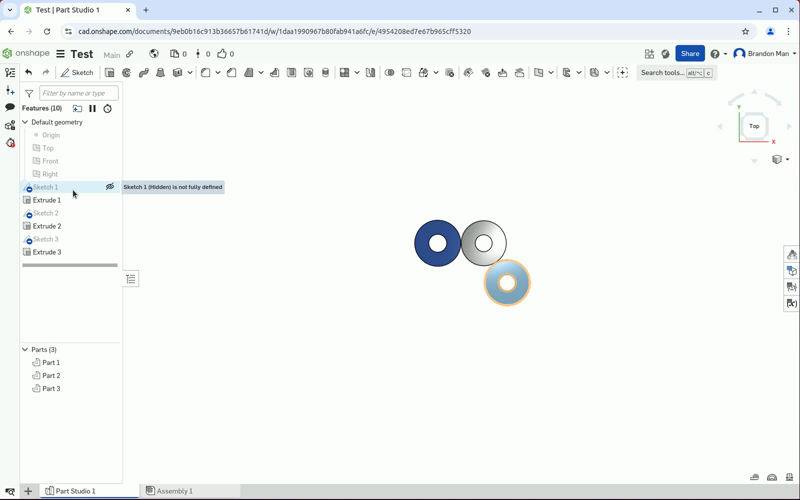
click(73, 189)
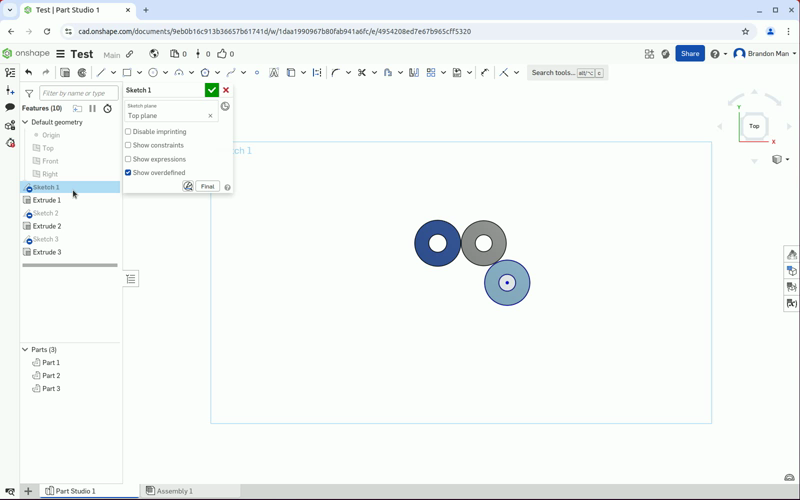
mouse_move(229, 92)
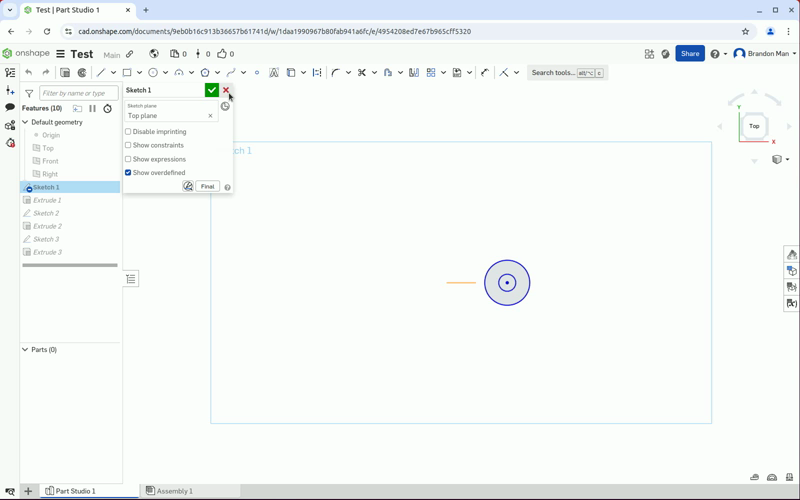
click(229, 92)
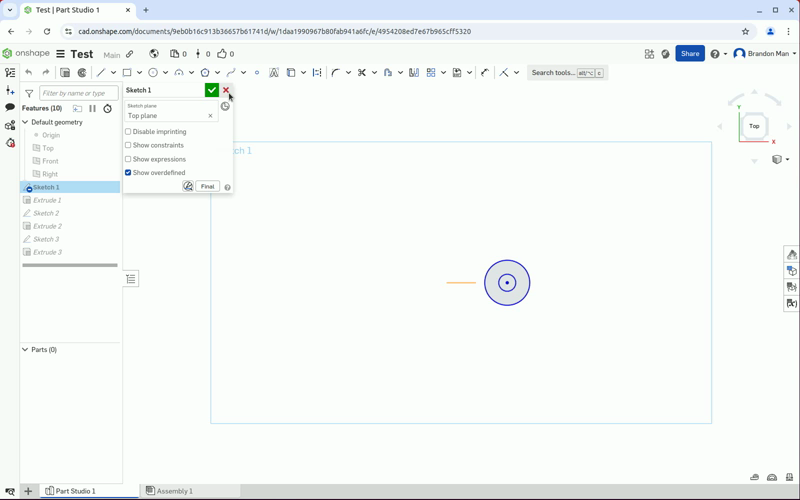
key(shift+s)
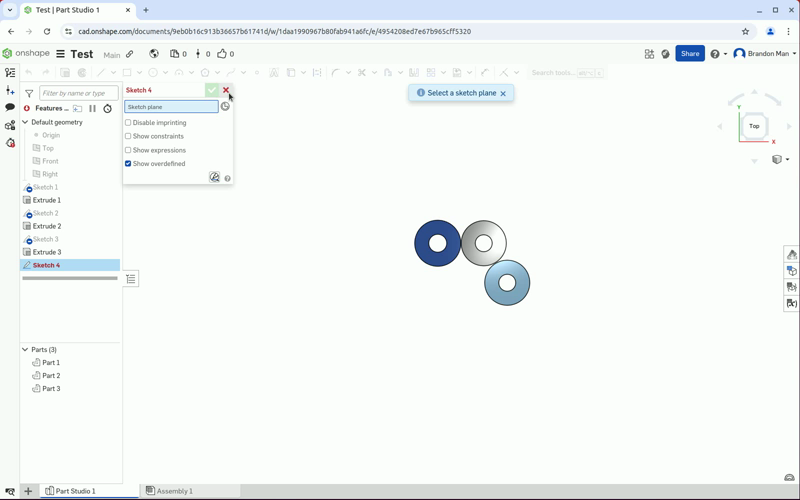
mouse_move(73, 150)
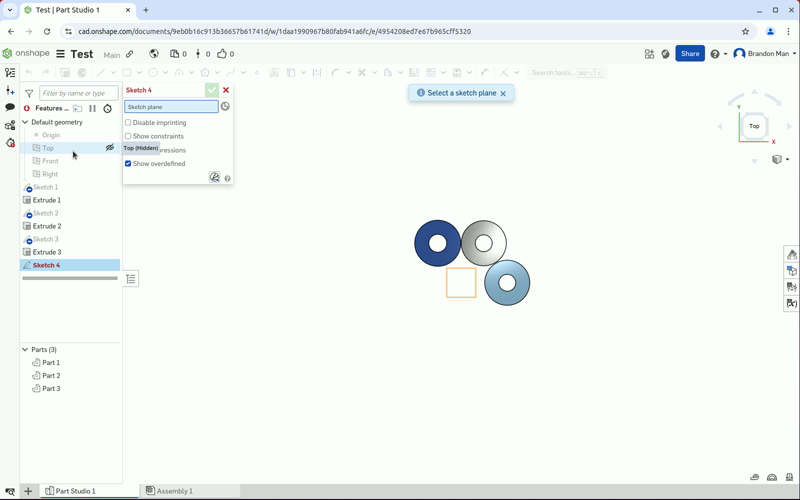
click(73, 150)
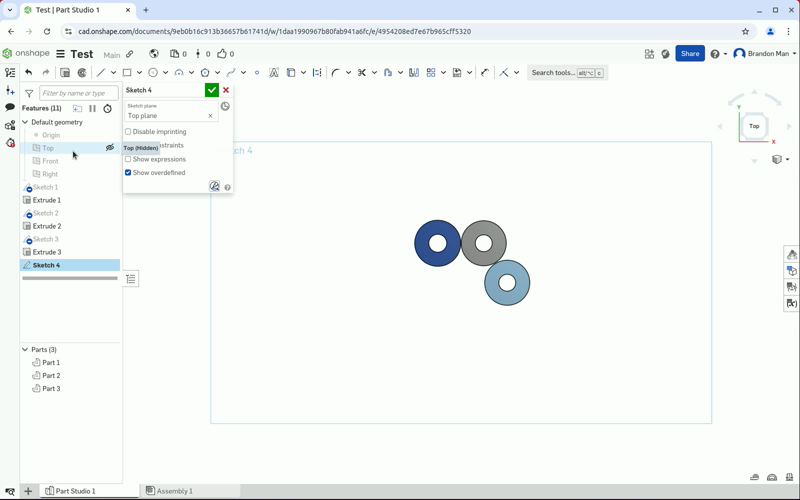
mouse_move(73, 352)
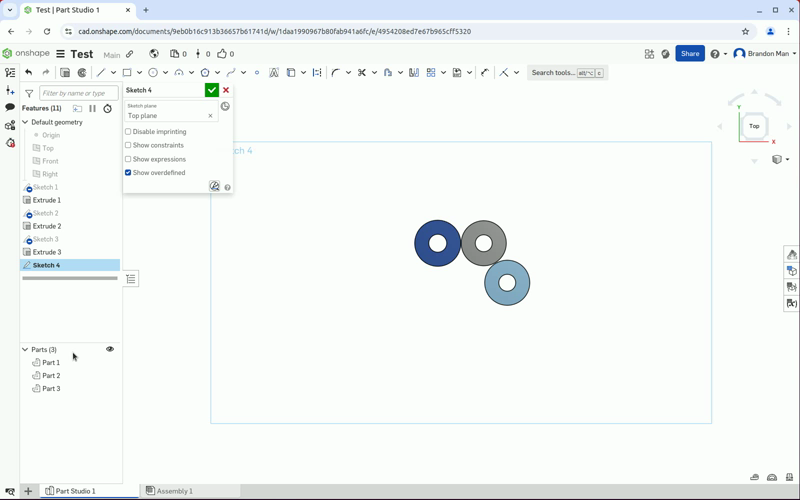
key(y)
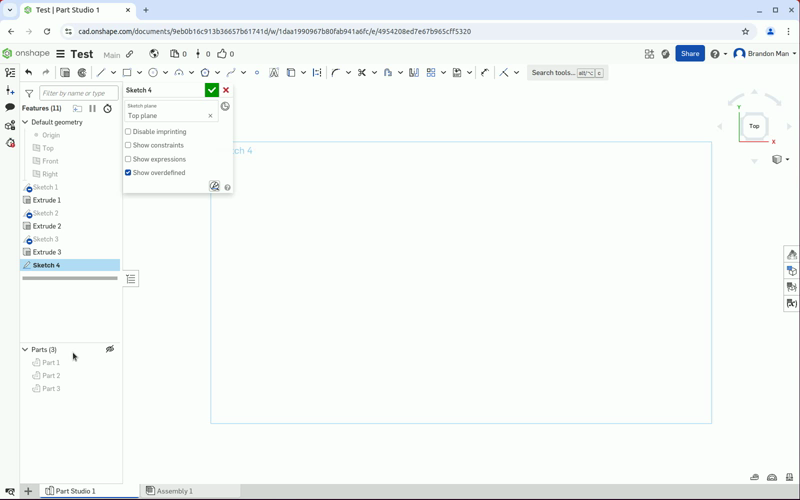
key(c)
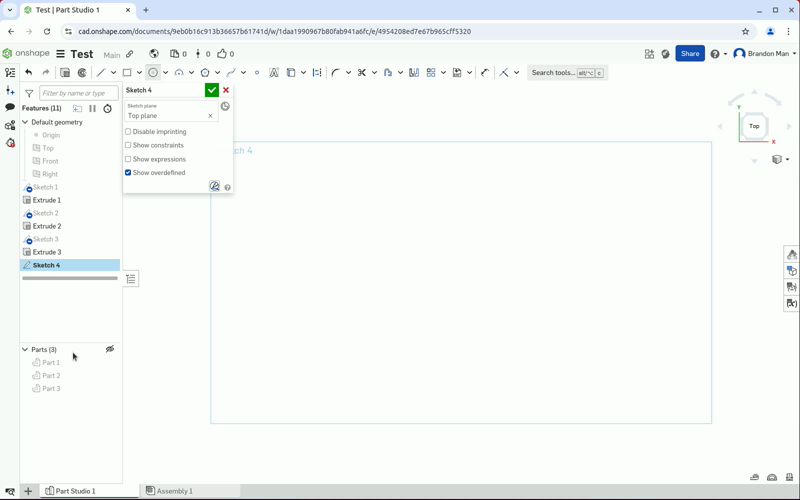
key_down(shift)
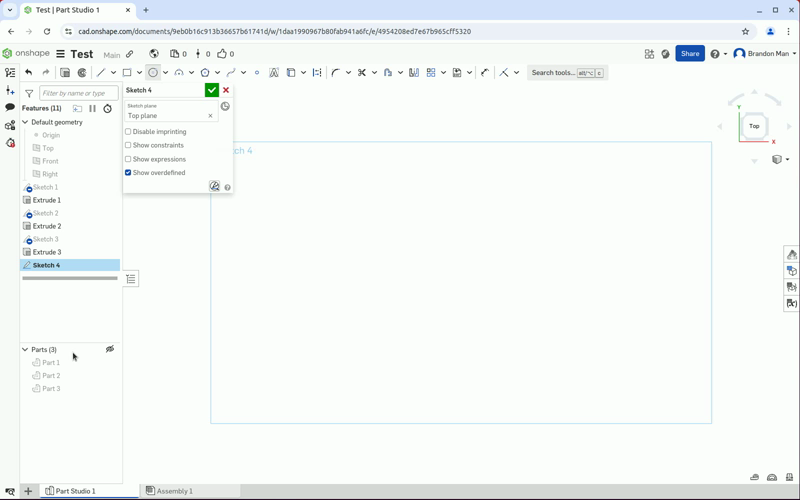
mouse_move(415, 282)
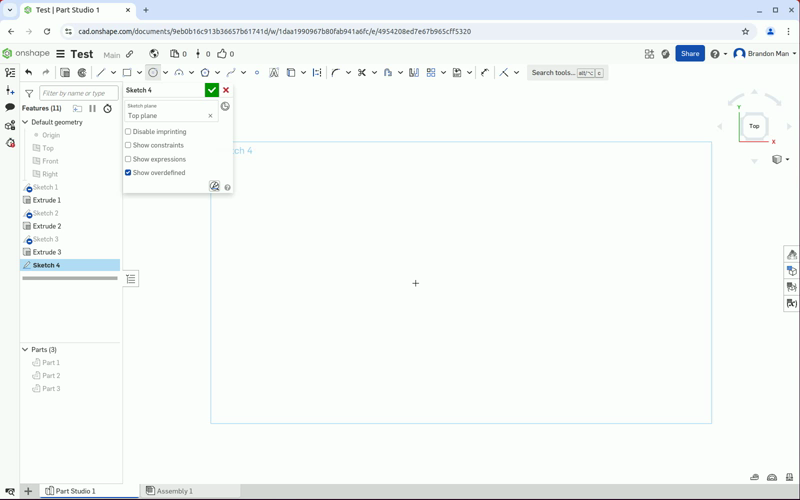
click(415, 282)
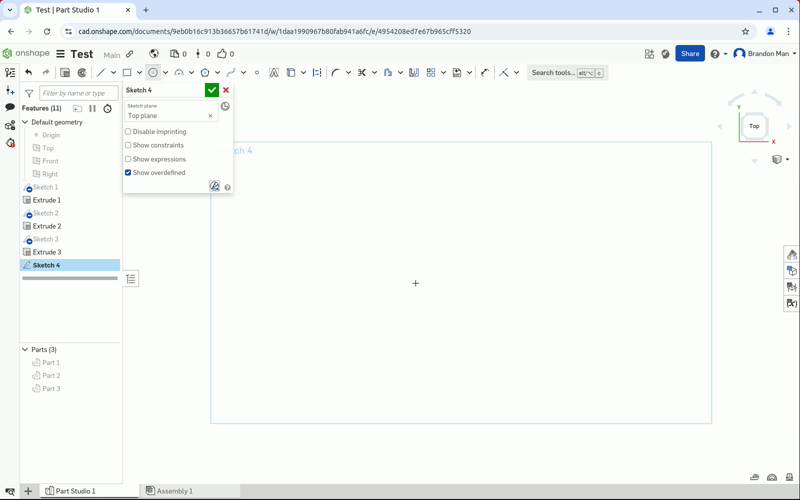
key_up(shift)
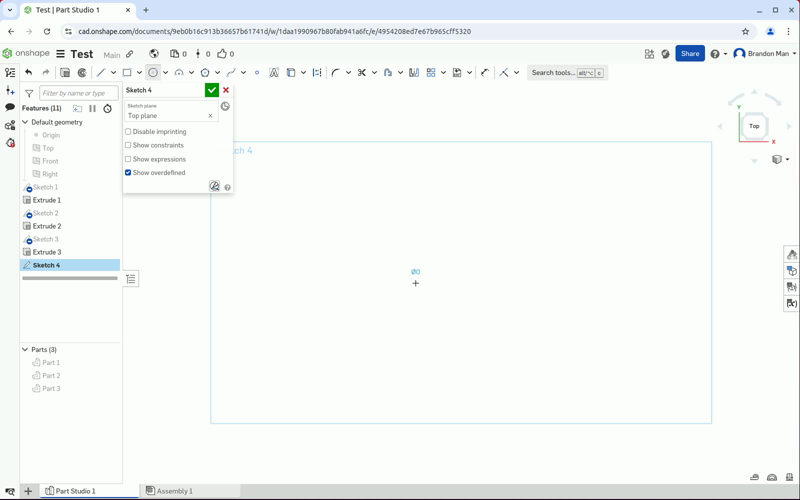
mouse_move(438, 282)
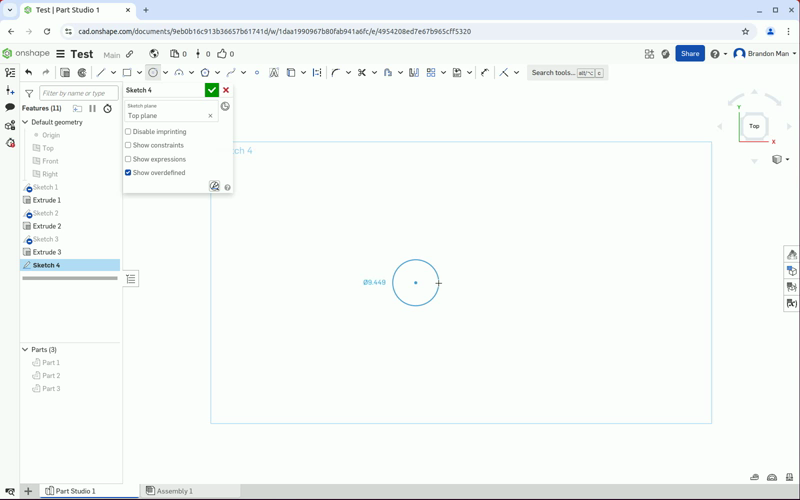
click(438, 282)
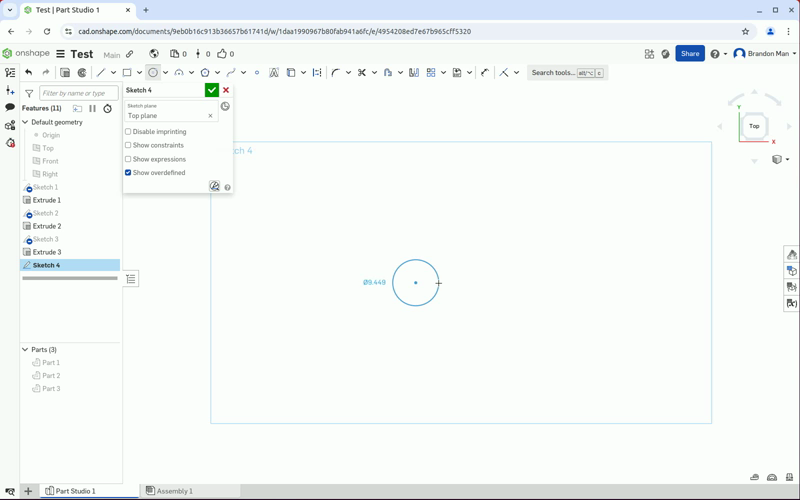
key(esc)
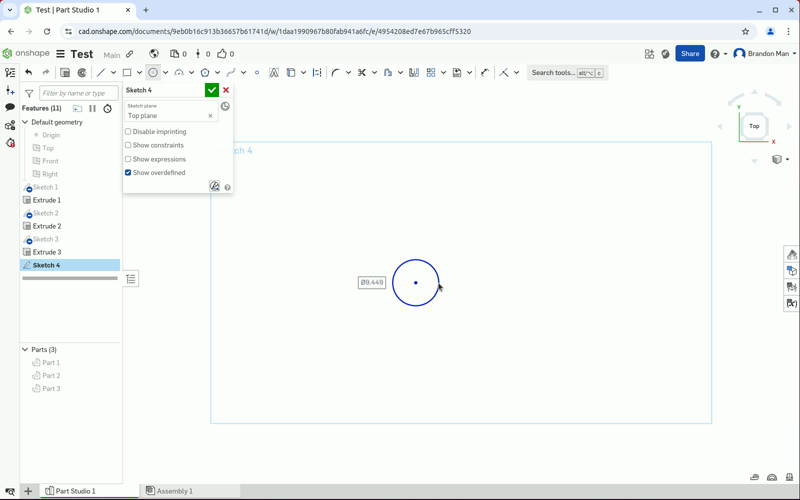
key(c)
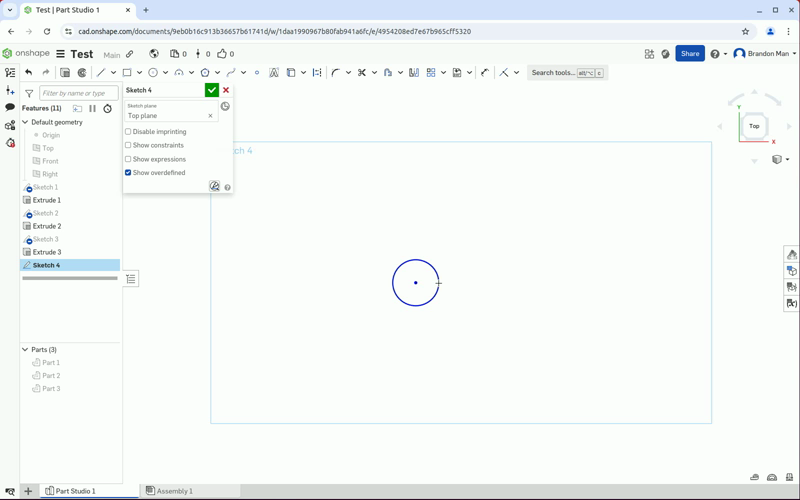
key_down(shift)
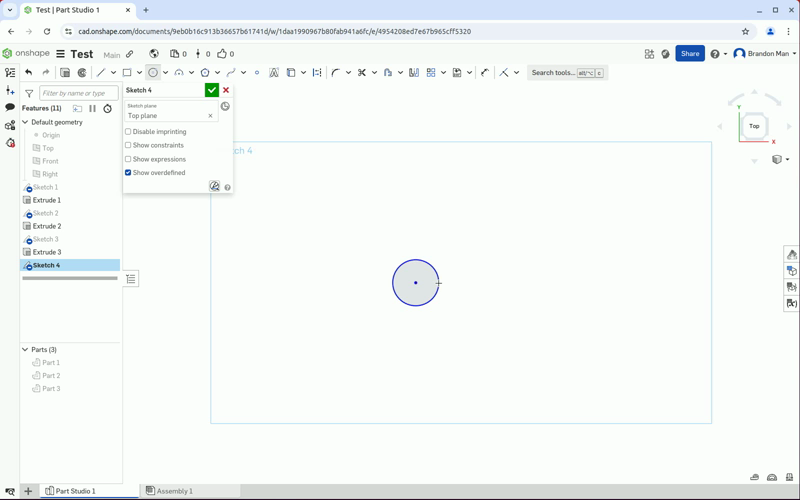
mouse_move(415, 282)
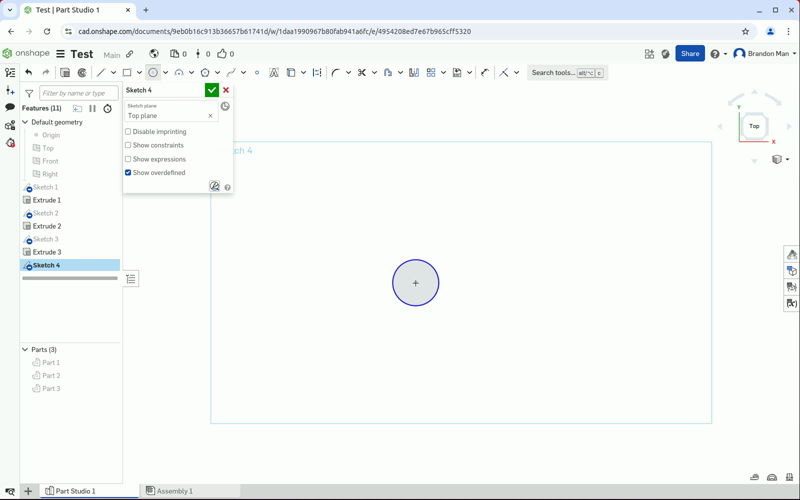
click(415, 282)
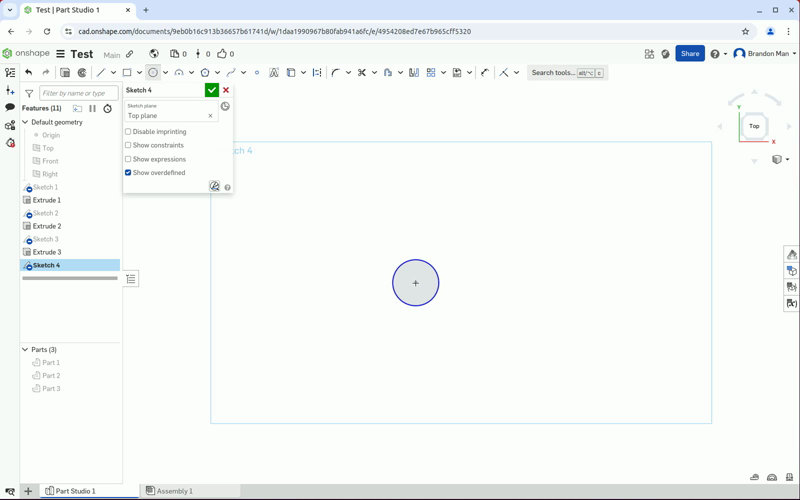
key_up(shift)
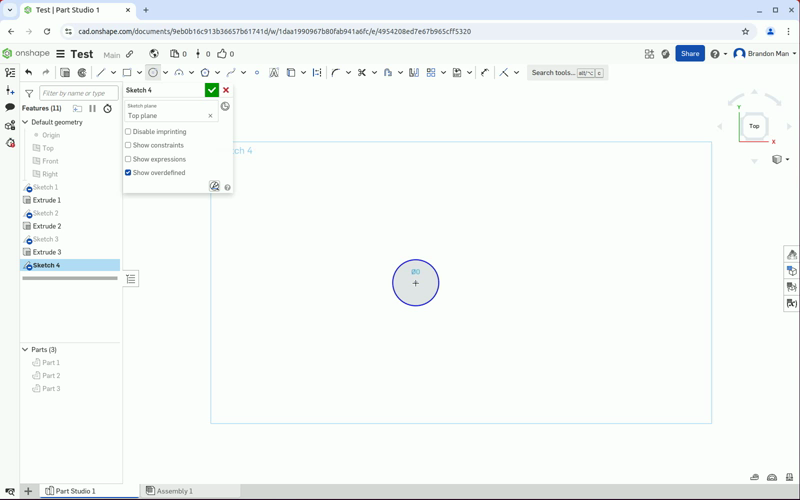
mouse_move(424, 282)
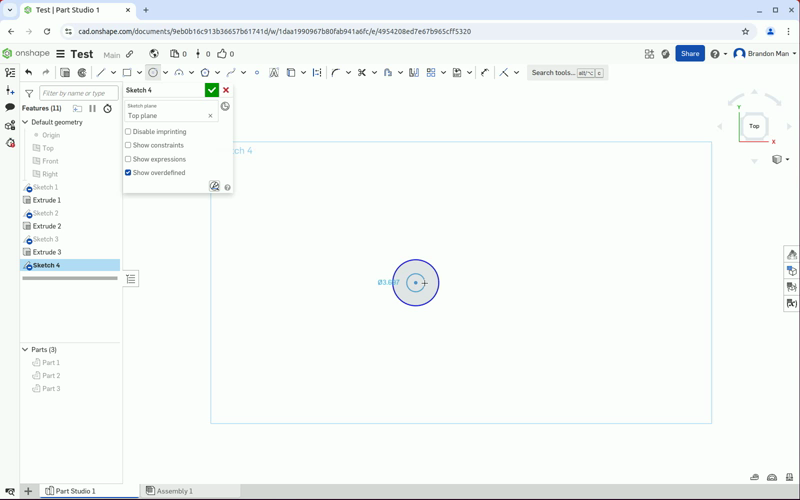
click(424, 282)
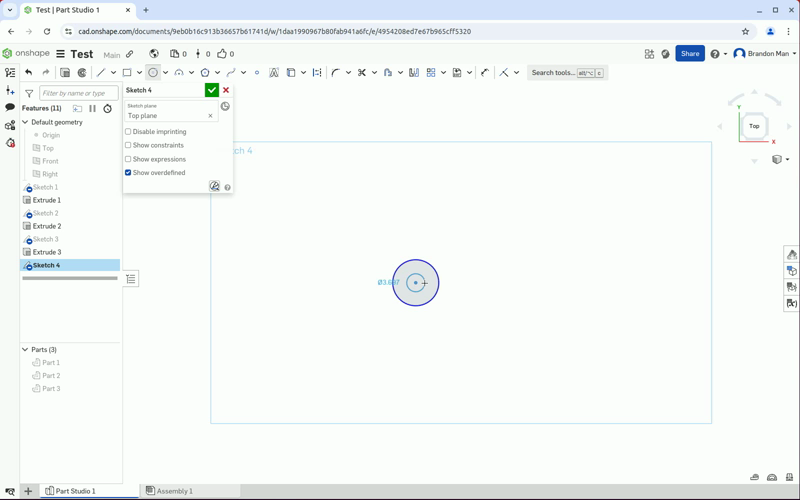
key(esc)
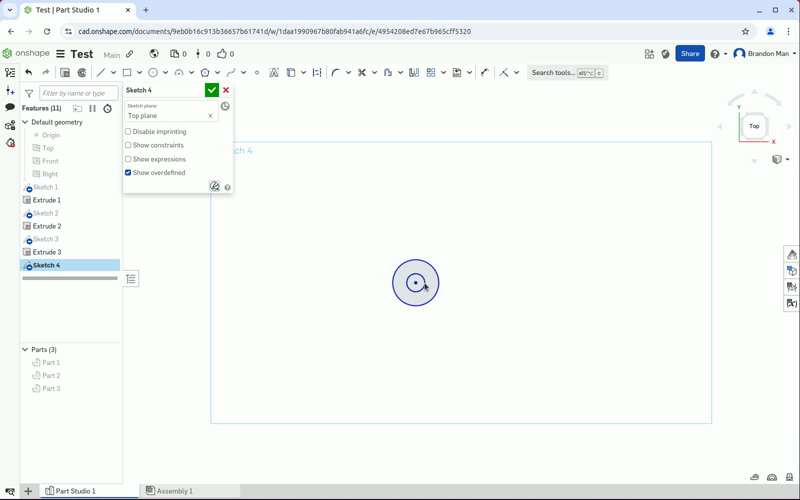
mouse_move(426, 281)
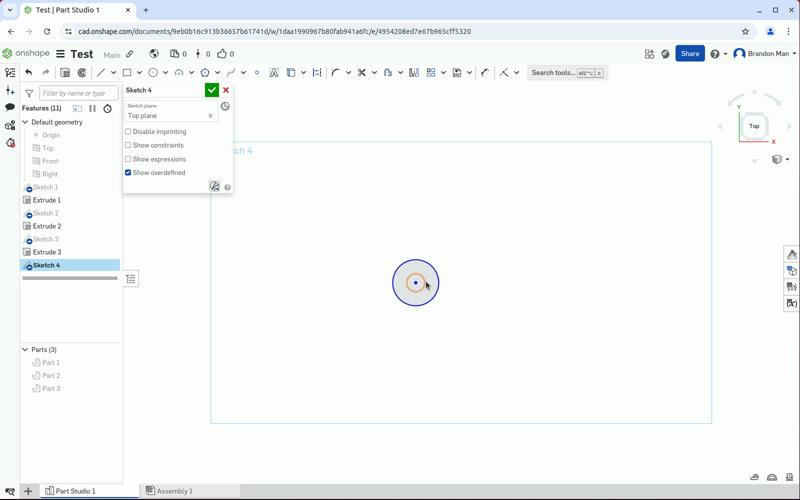
scroll(6)
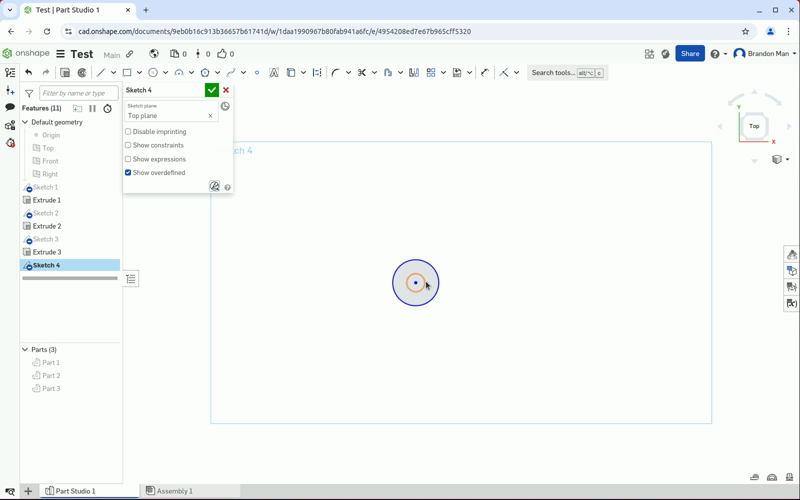
scroll(6)
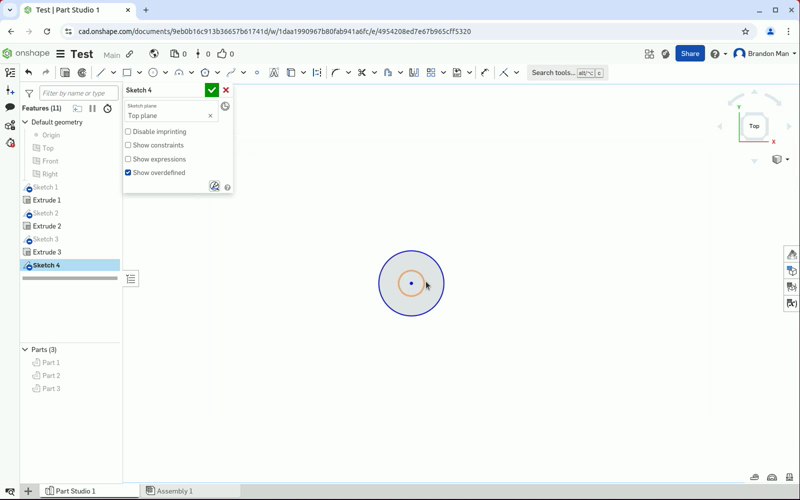
scroll(6)
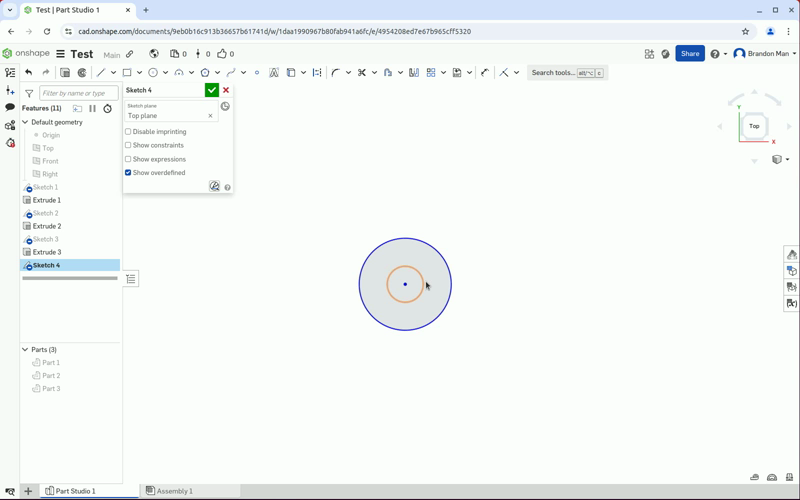
scroll(6)
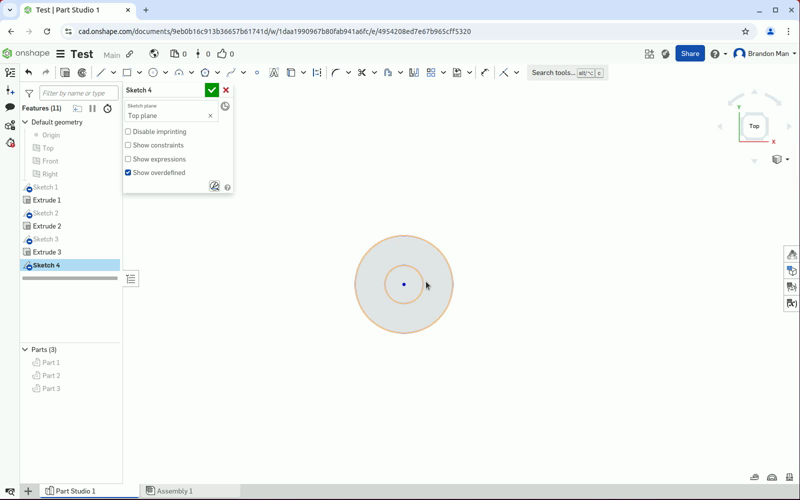
scroll(6)
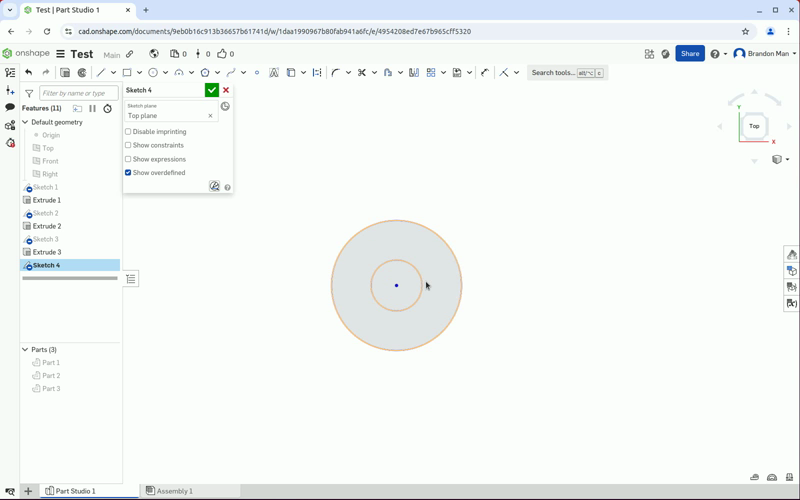
scroll(6)
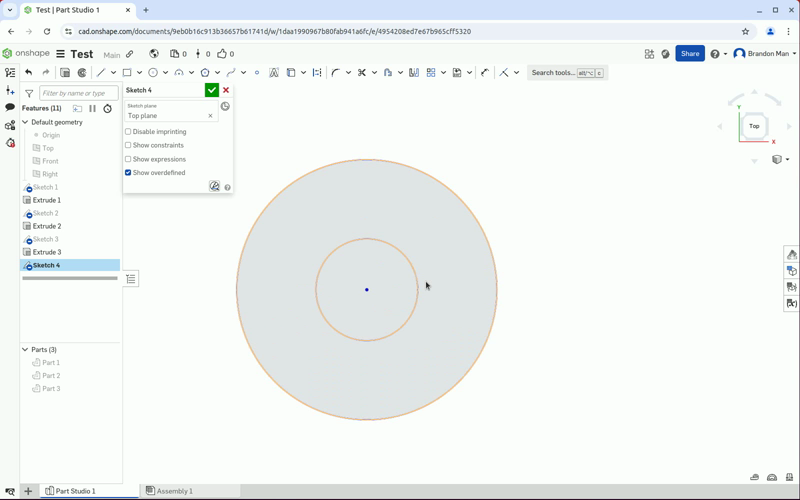
scroll(6)
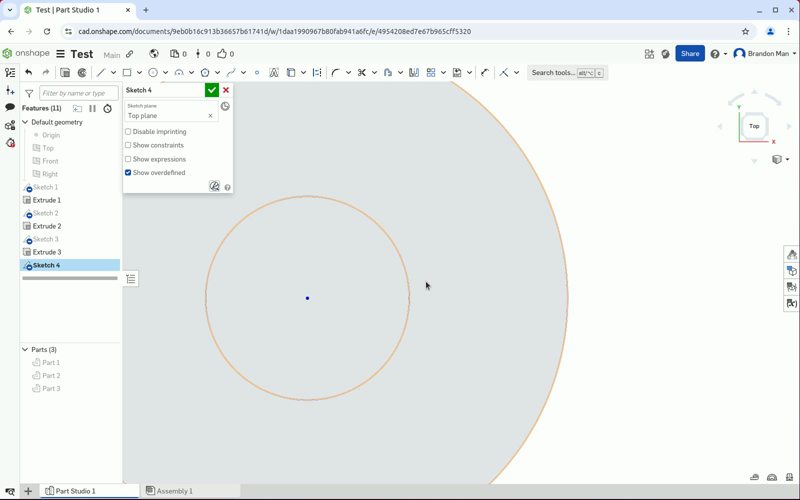
click(426, 281)
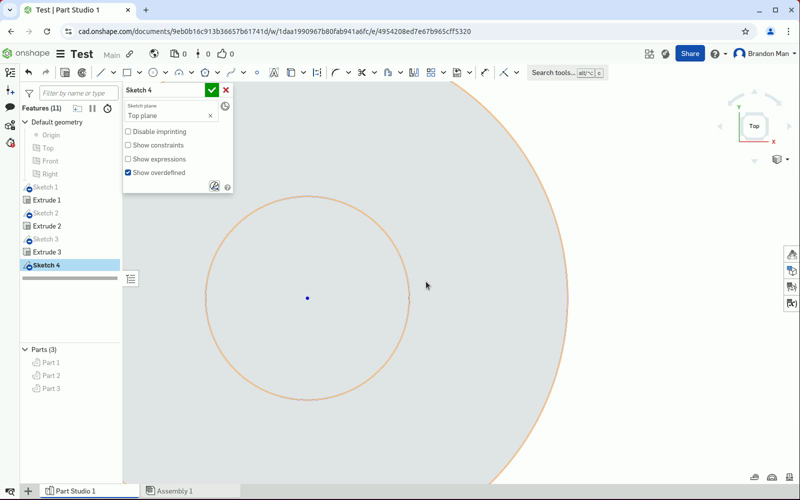
scroll(-6)
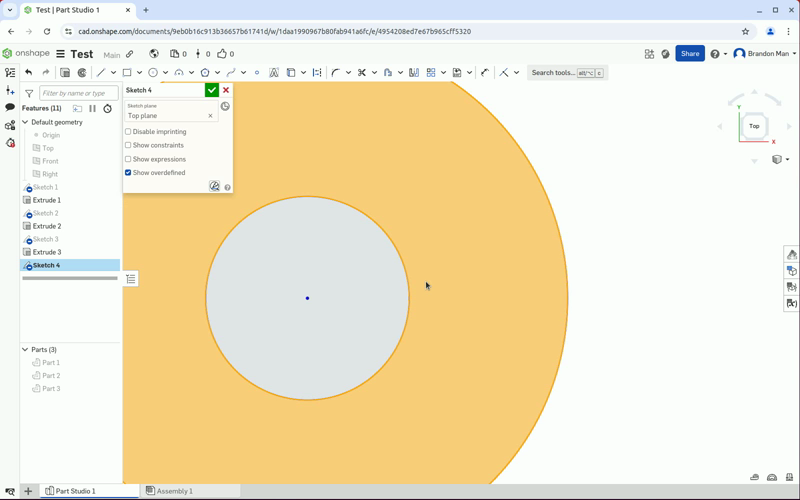
scroll(-6)
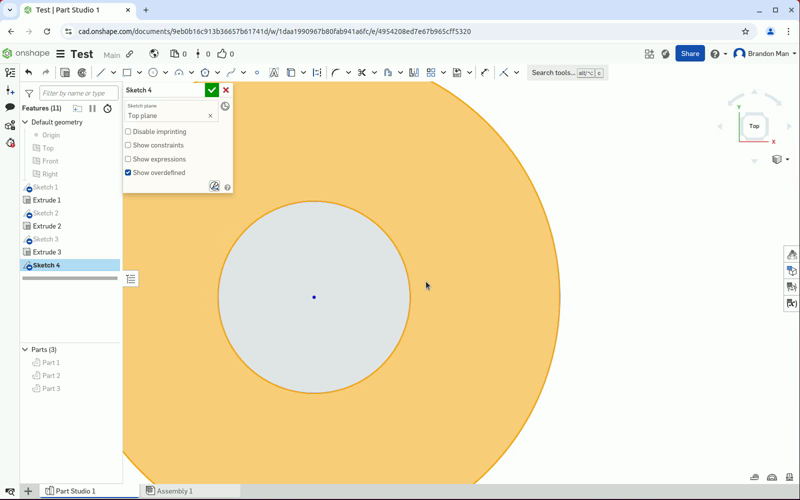
scroll(-6)
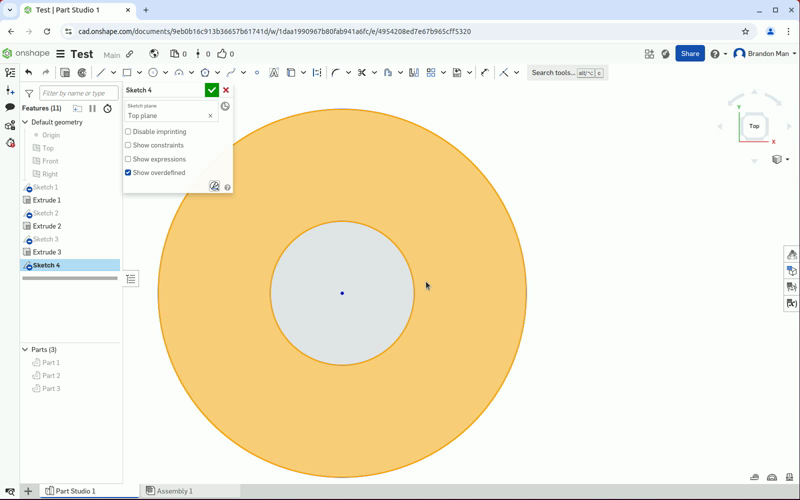
scroll(-6)
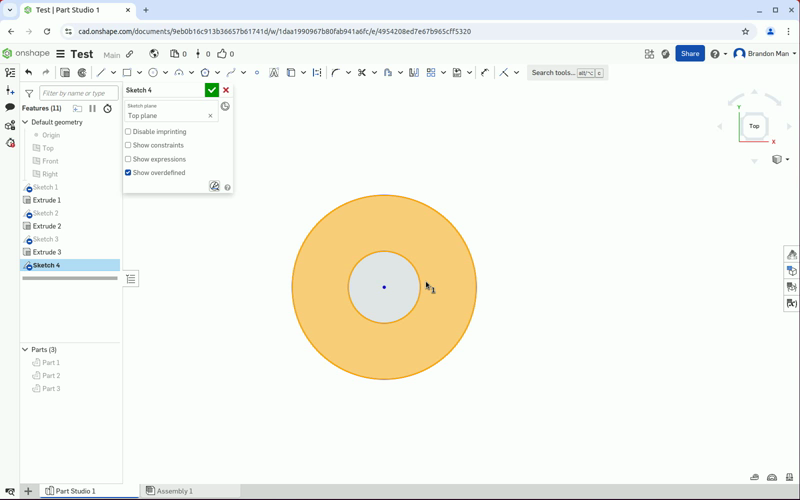
scroll(-6)
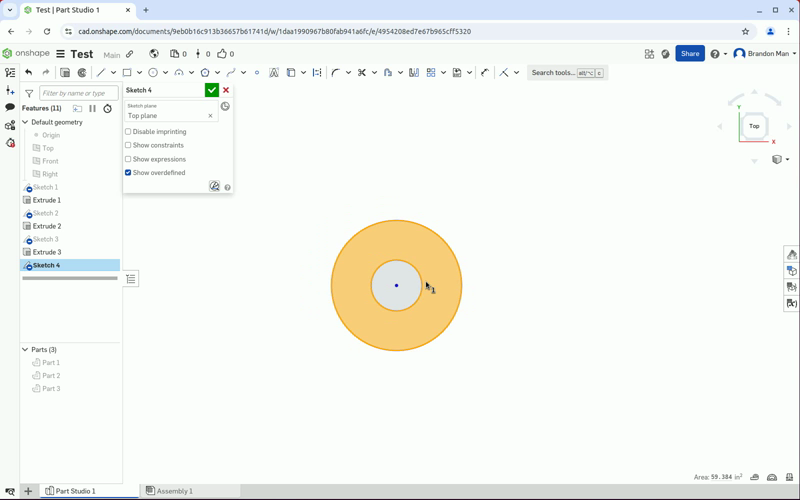
scroll(-6)
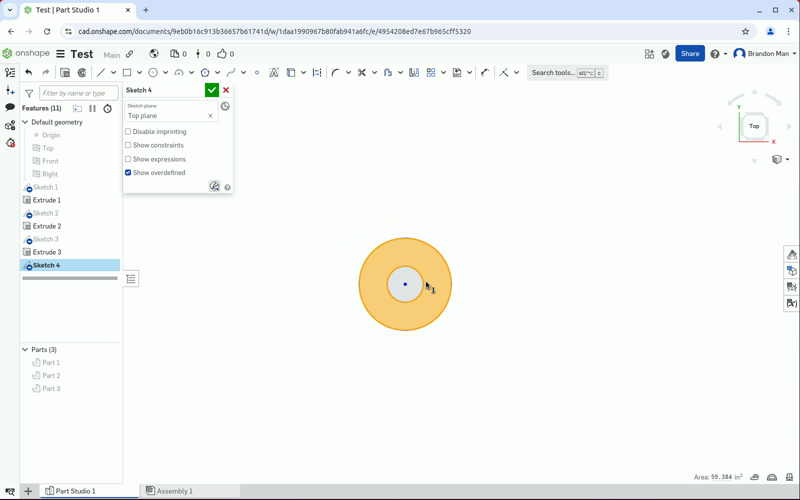
scroll(-6)
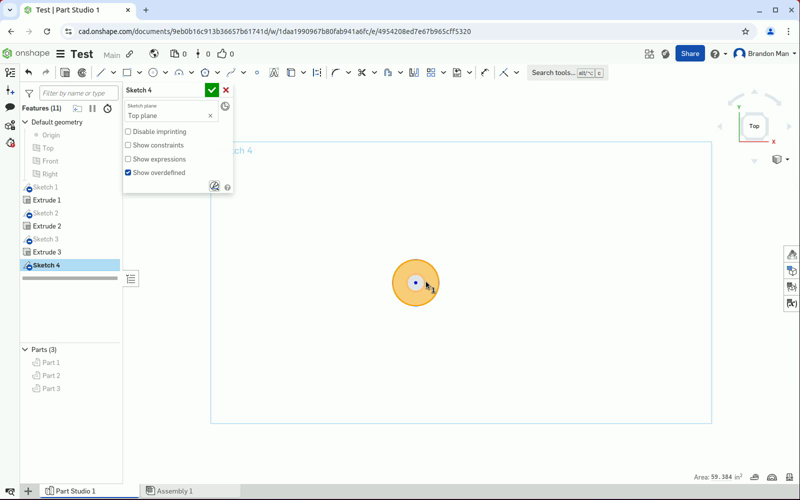
mouse_move(73, 352)
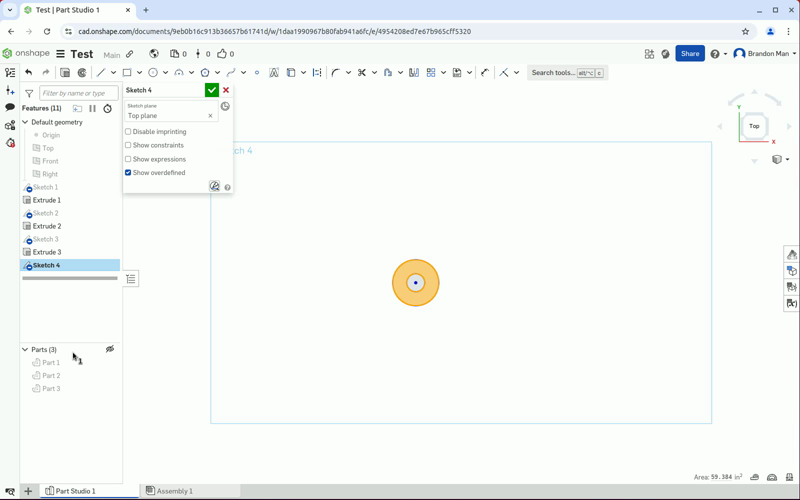
key(shift+y)
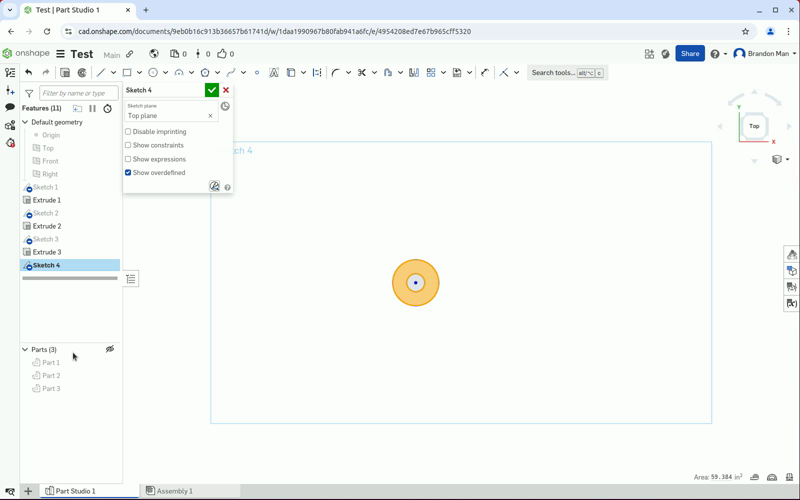
key(shift+e)
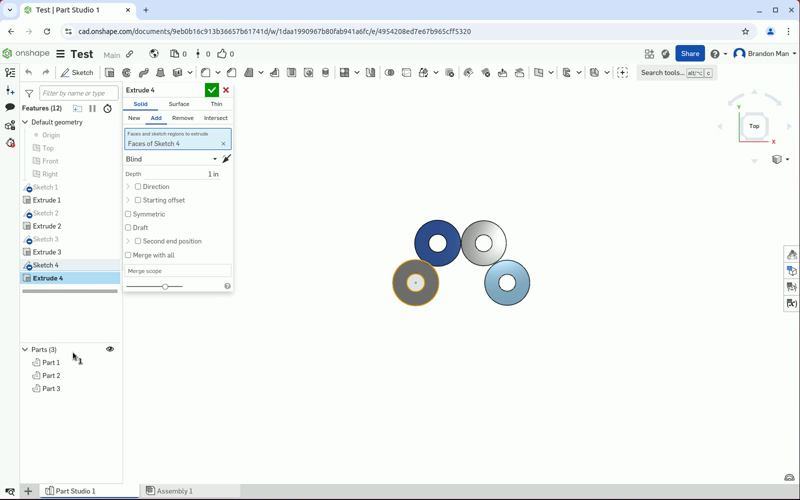
mouse_move(143, 106)
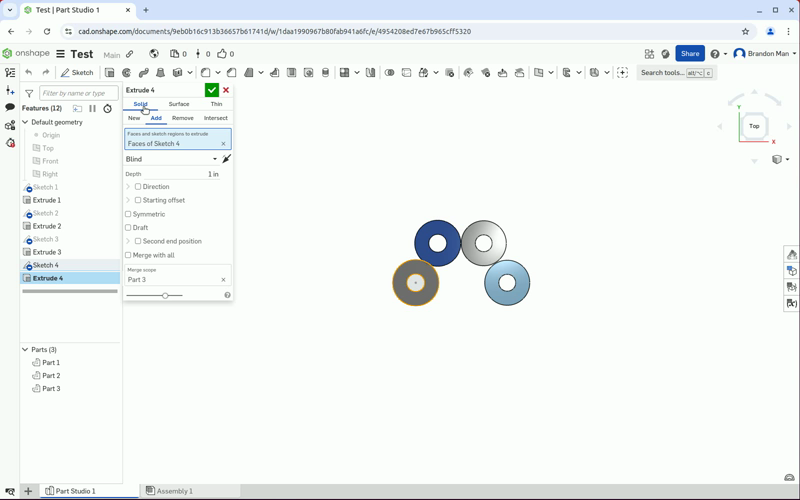
click(143, 106)
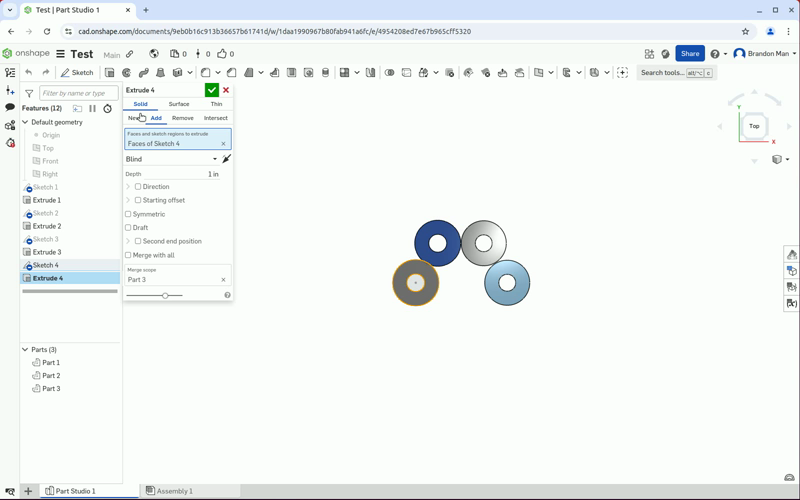
mouse_move(137, 120)
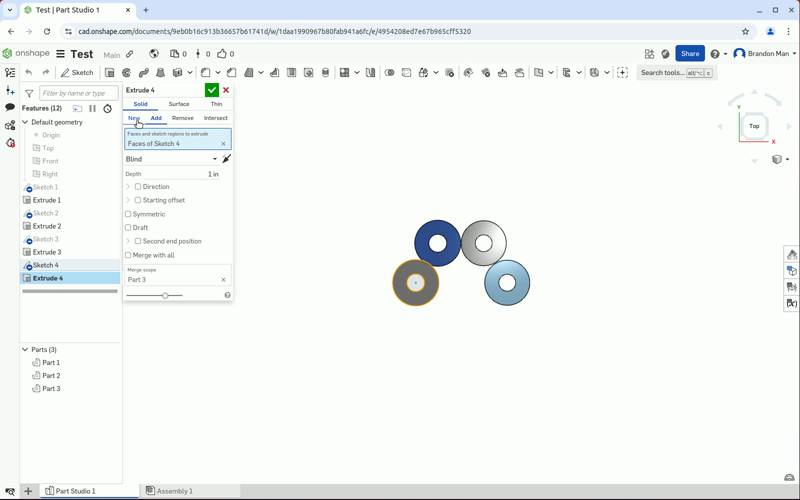
click(137, 120)
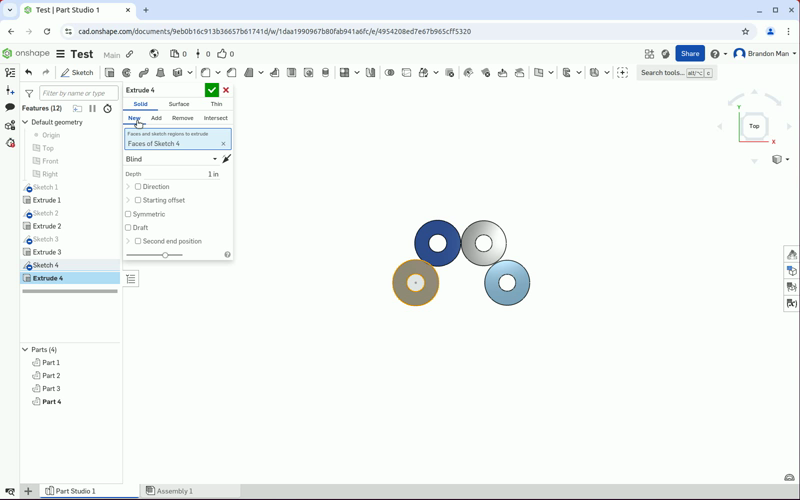
key(tab, 4)
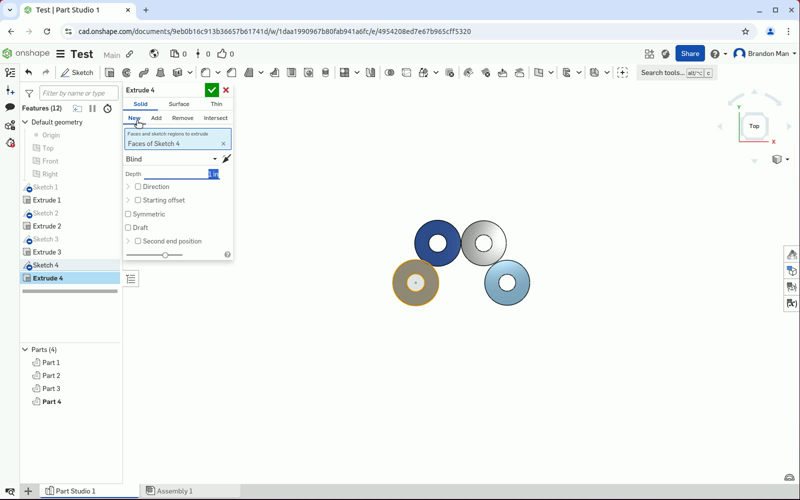
text(23.108)
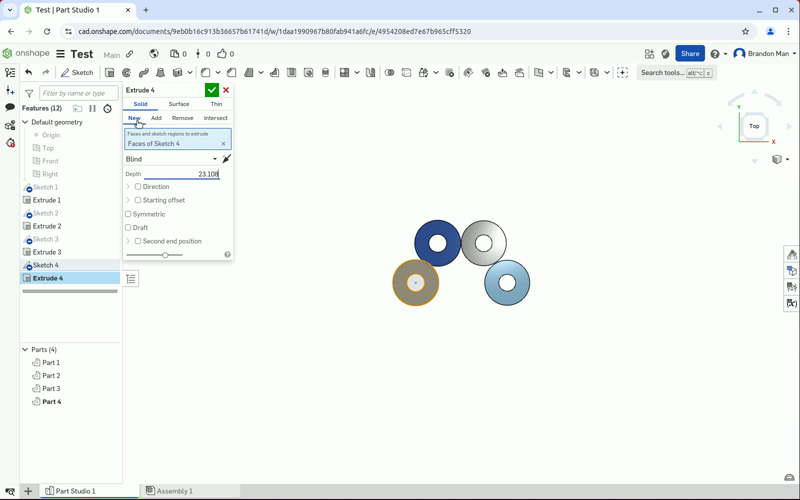
key(enter)
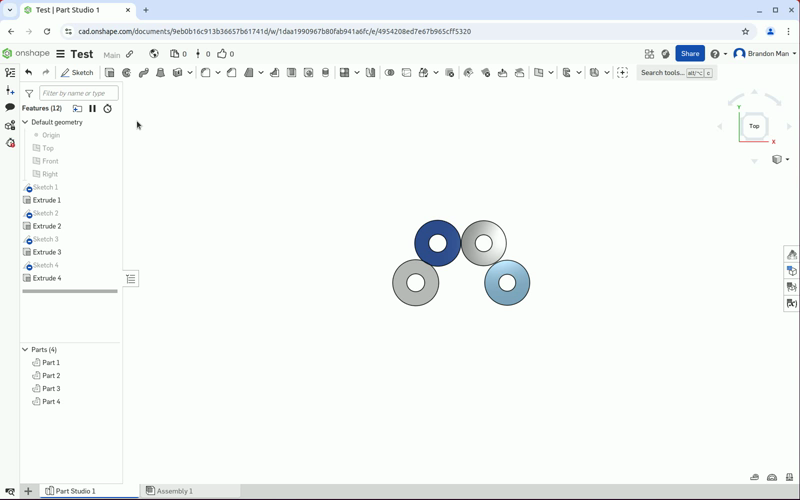
key(shift+h)
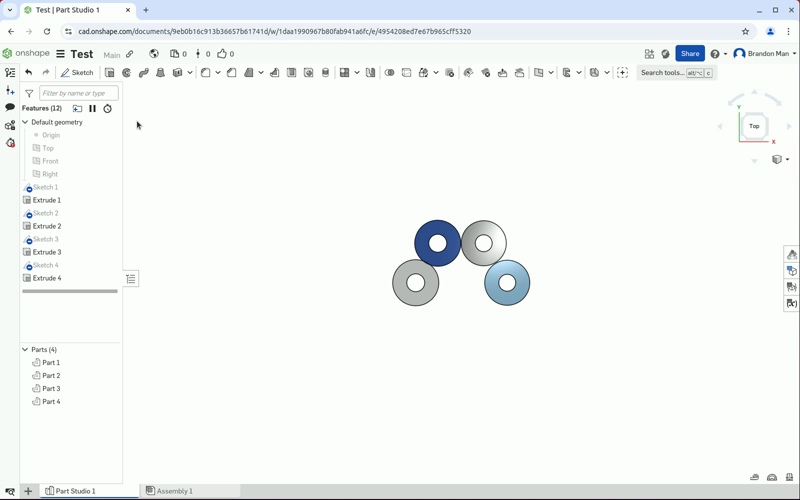
key(shift+h)
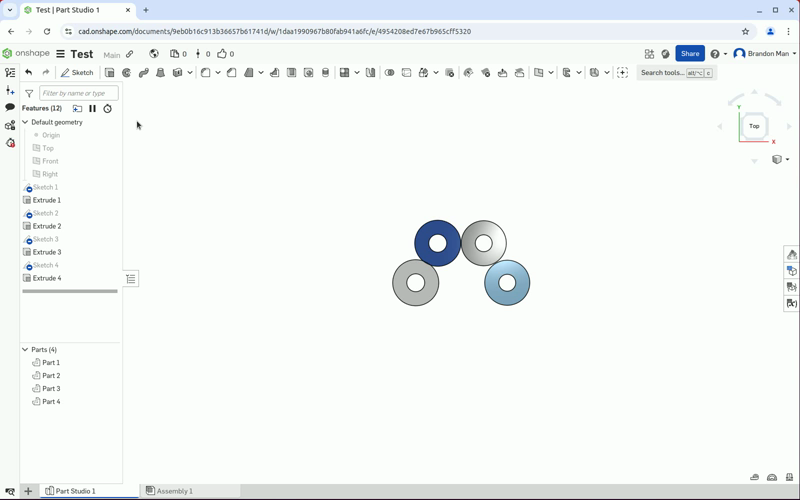
mouse_move(73, 189)
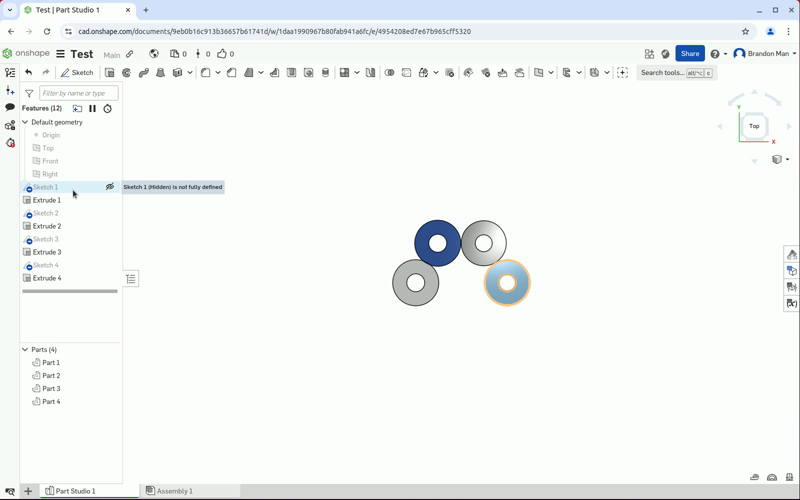
click(73, 189)
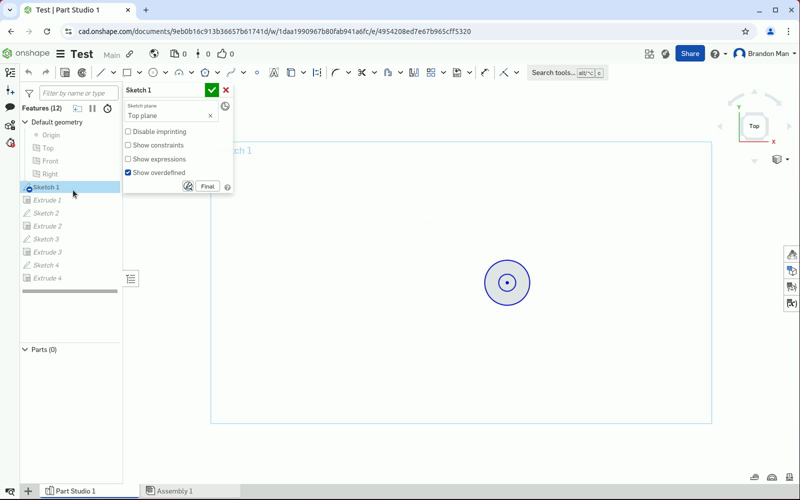
mouse_move(229, 92)
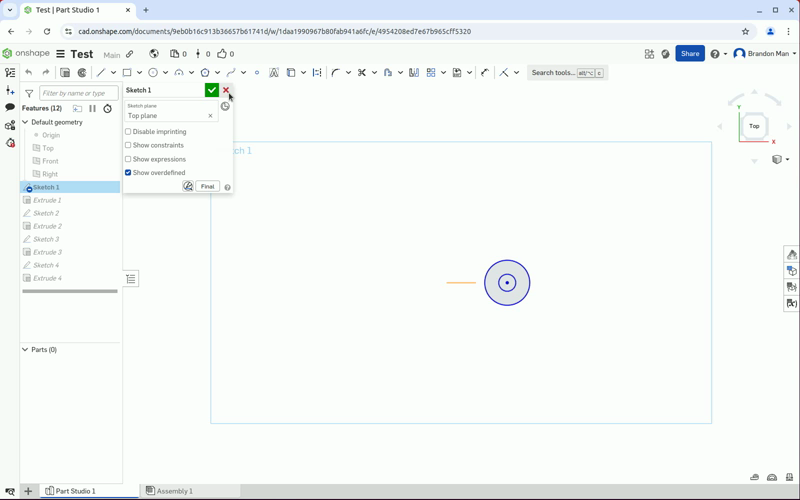
click(229, 92)
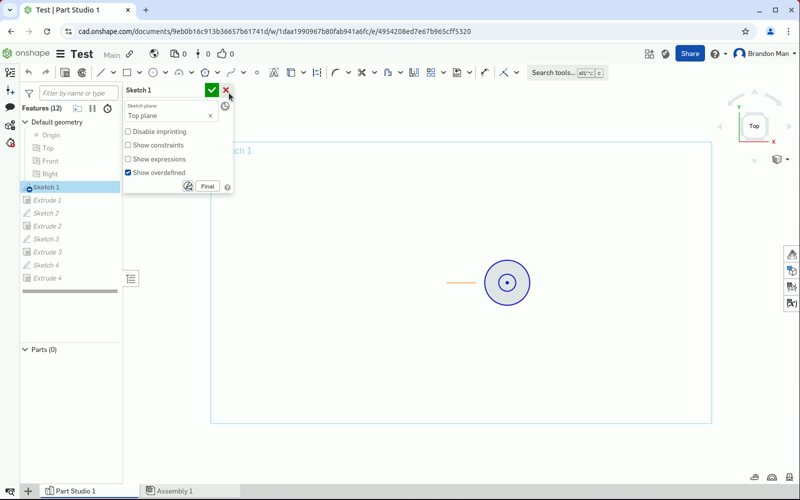
key(shift+s)
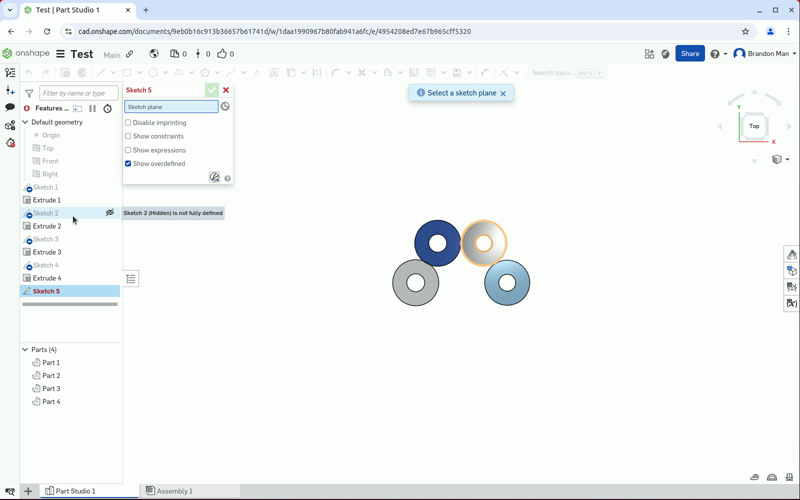
scroll(3)
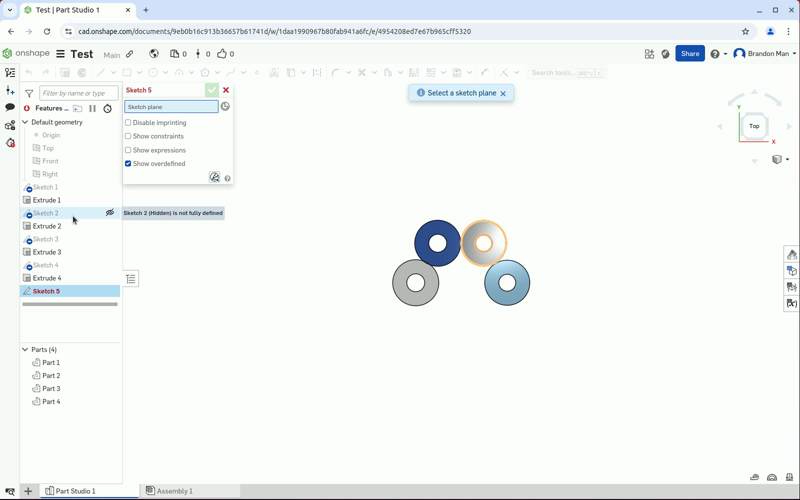
mouse_move(73, 150)
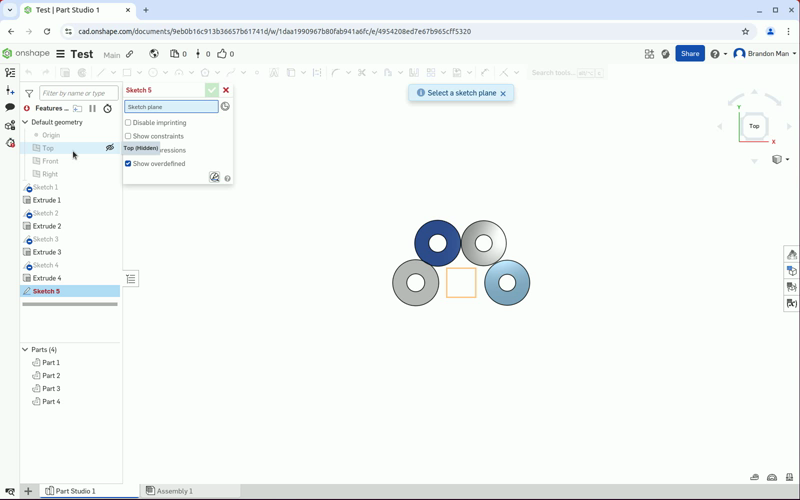
click(73, 150)
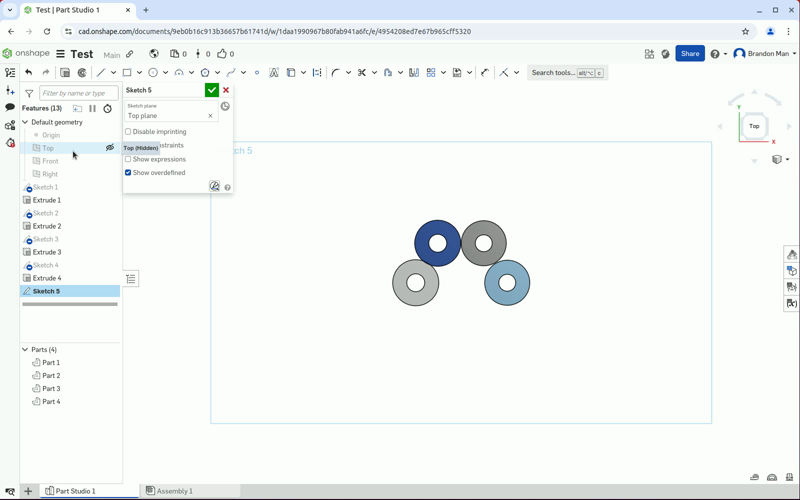
mouse_move(73, 352)
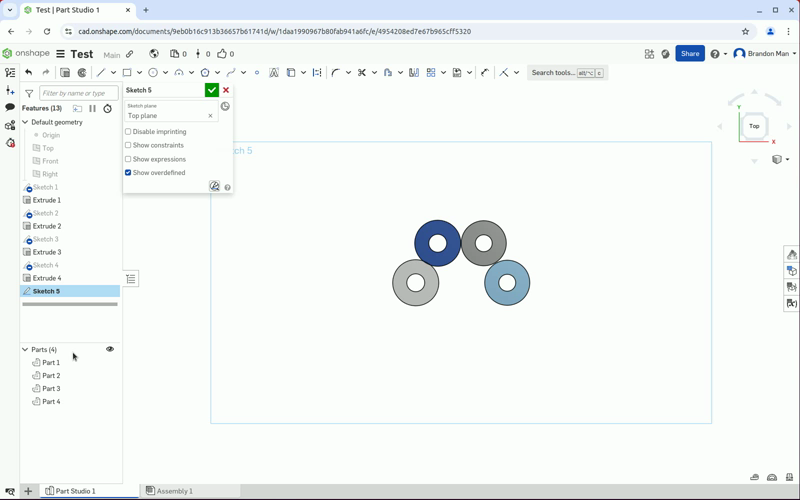
key(y)
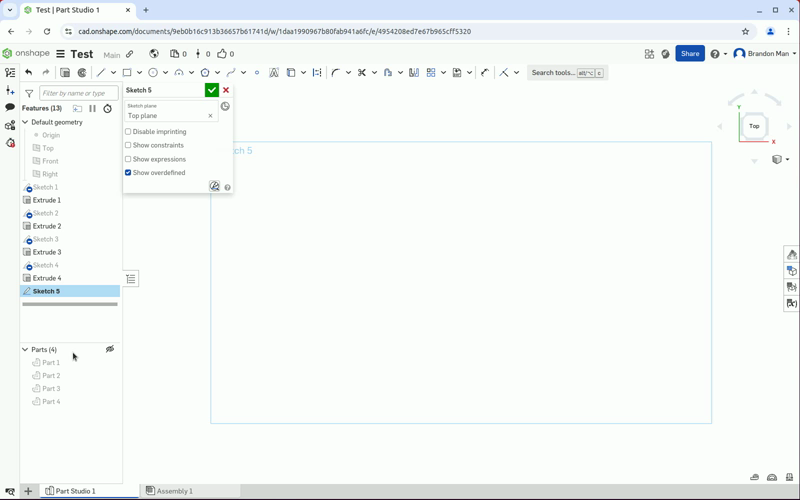
key(c)
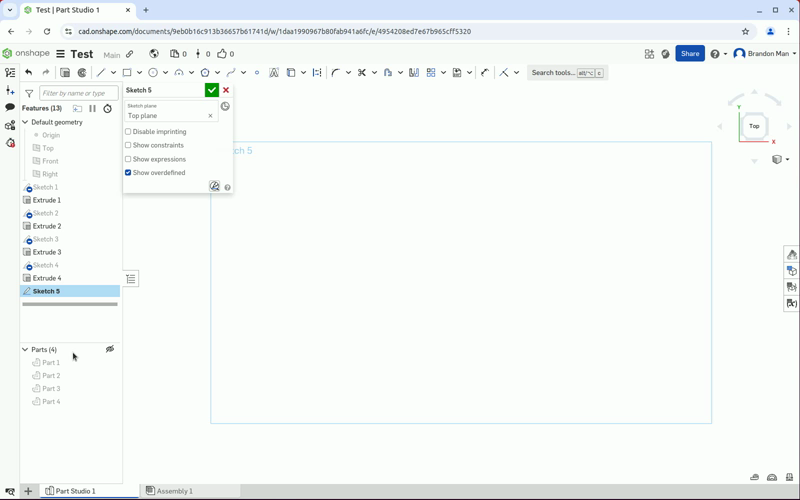
key_down(shift)
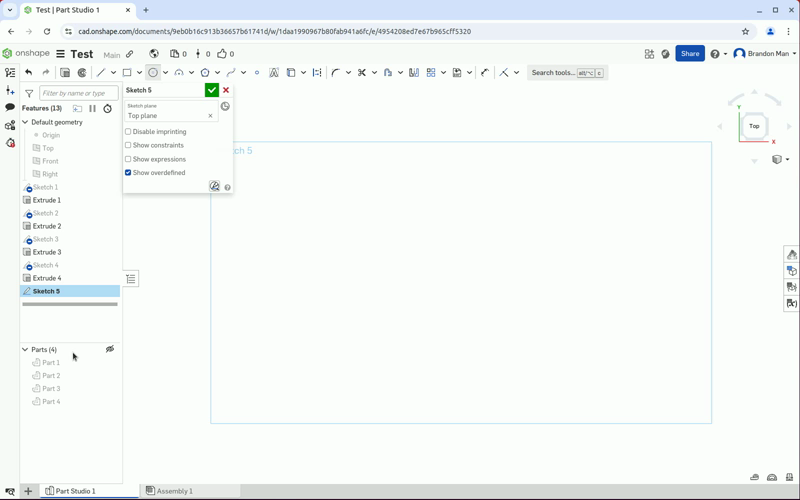
mouse_move(437, 322)
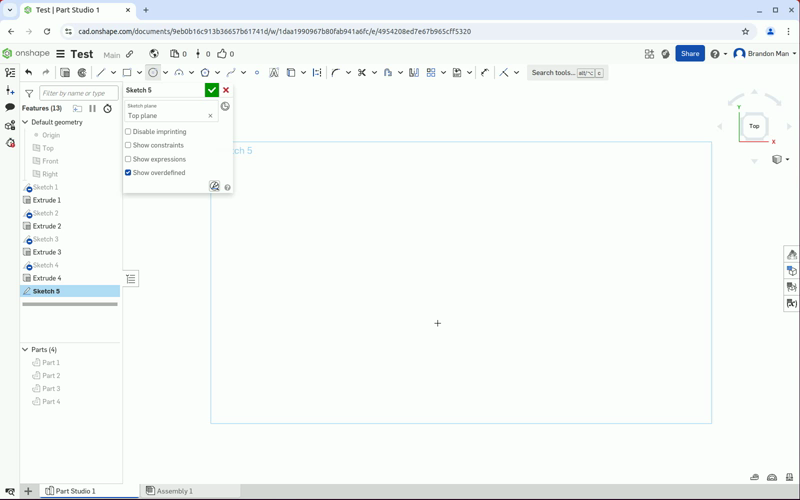
click(437, 322)
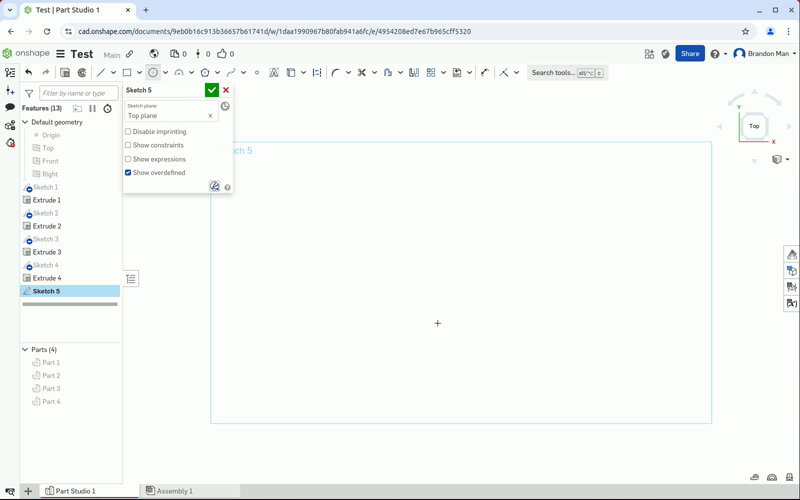
key_up(shift)
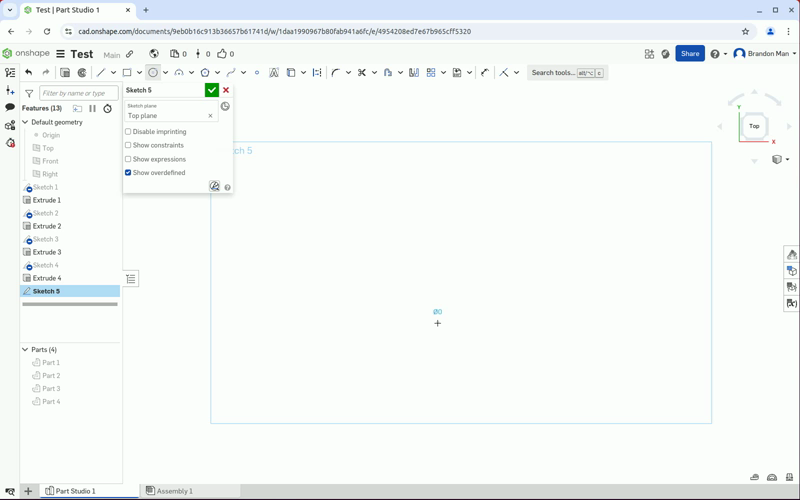
mouse_move(460, 322)
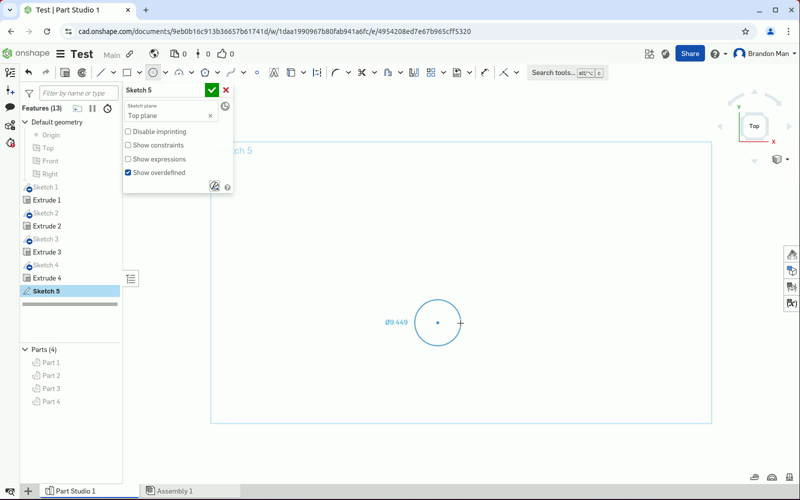
click(460, 322)
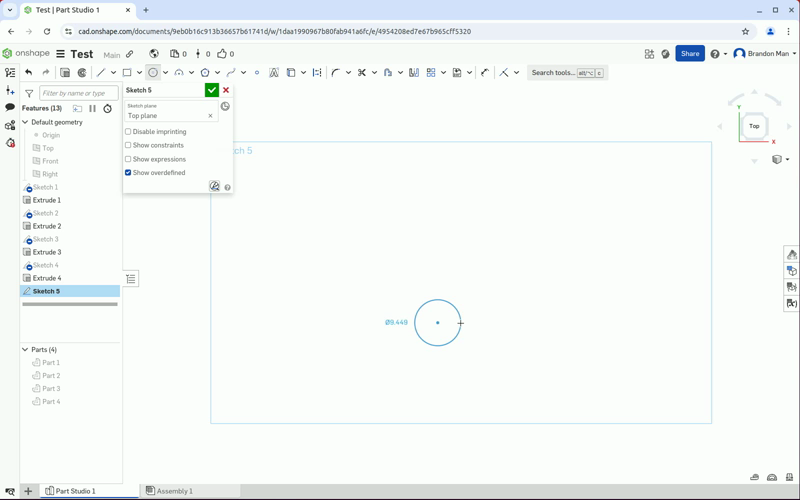
key(esc)
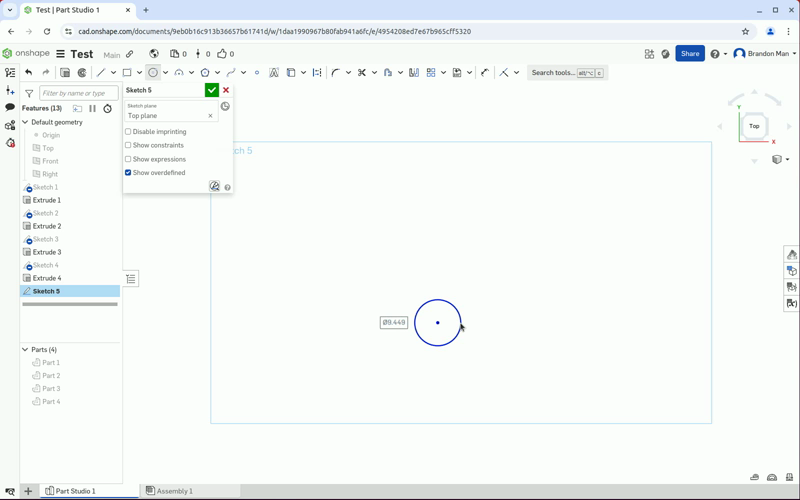
key(c)
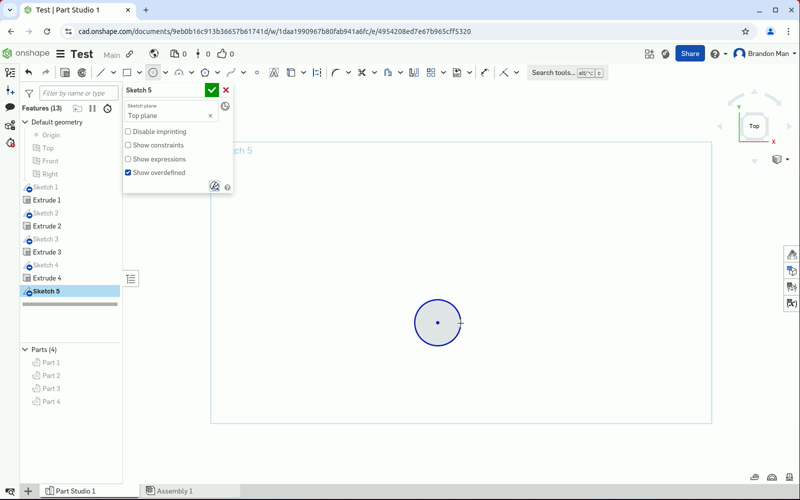
key_down(shift)
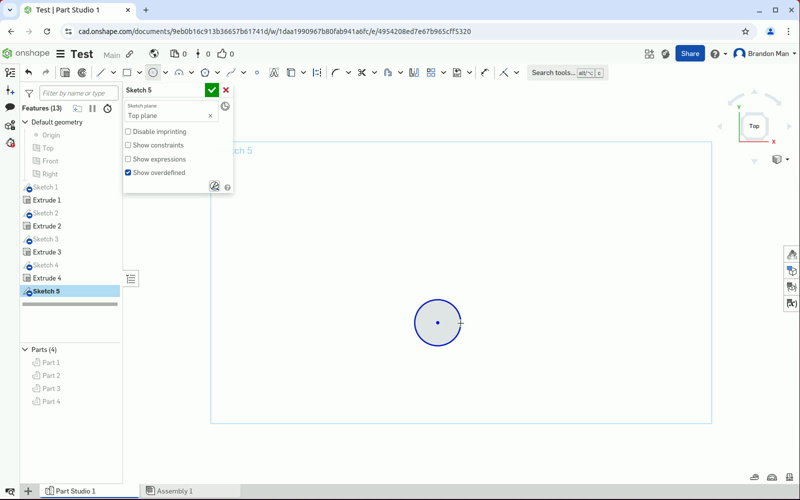
mouse_move(437, 322)
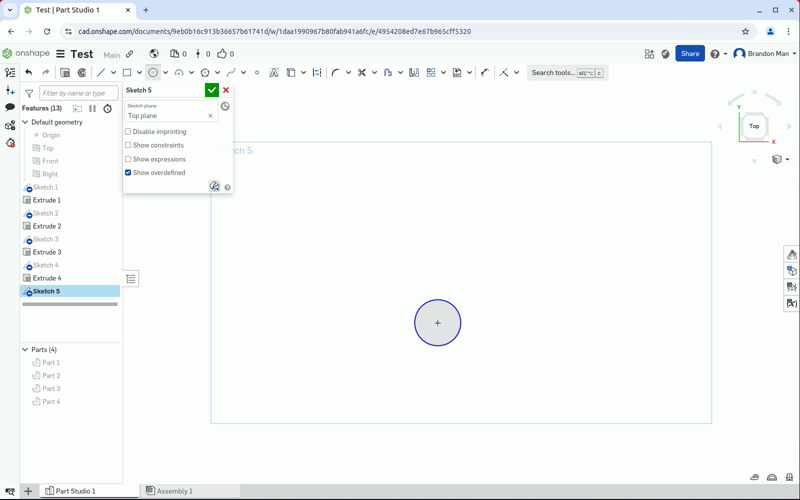
click(437, 322)
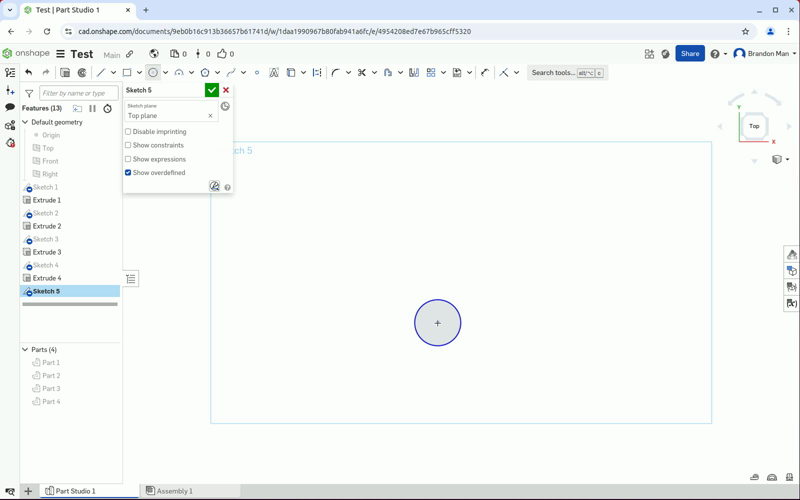
key_up(shift)
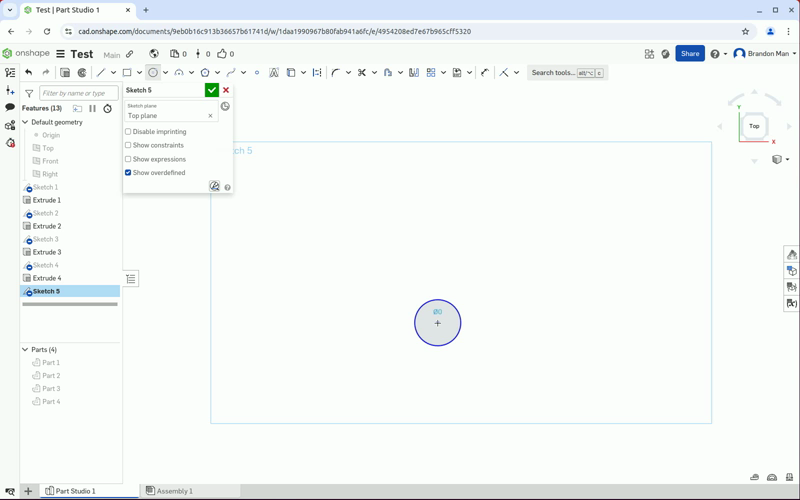
mouse_move(446, 322)
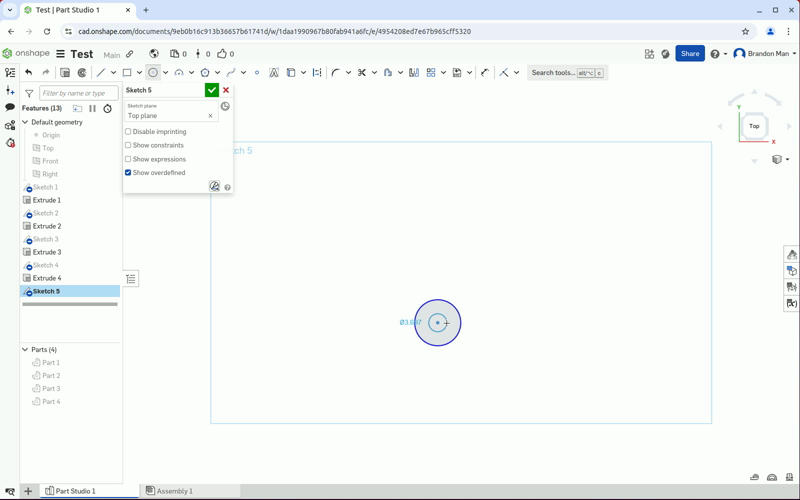
click(446, 322)
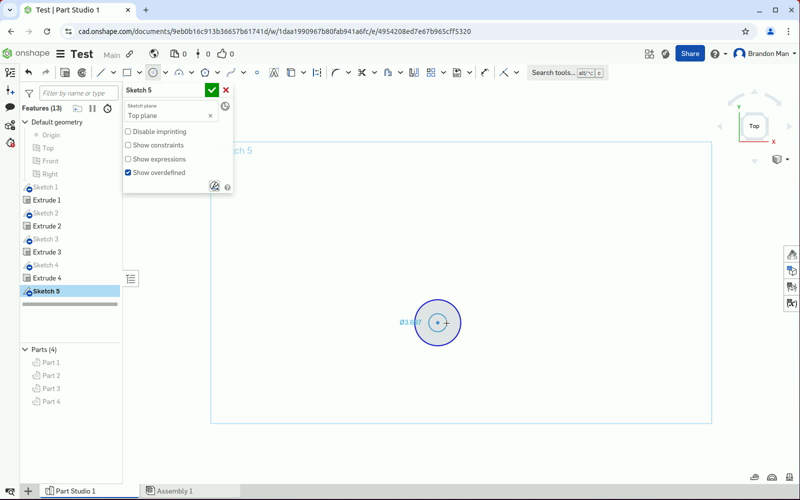
key(esc)
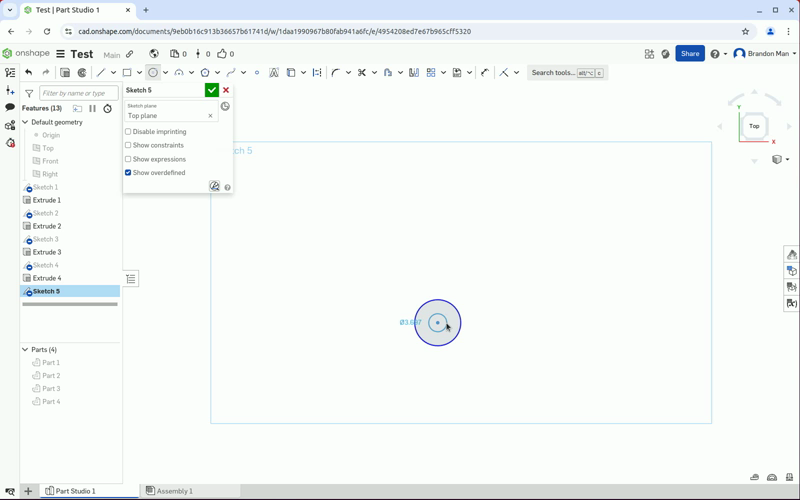
mouse_move(444, 306)
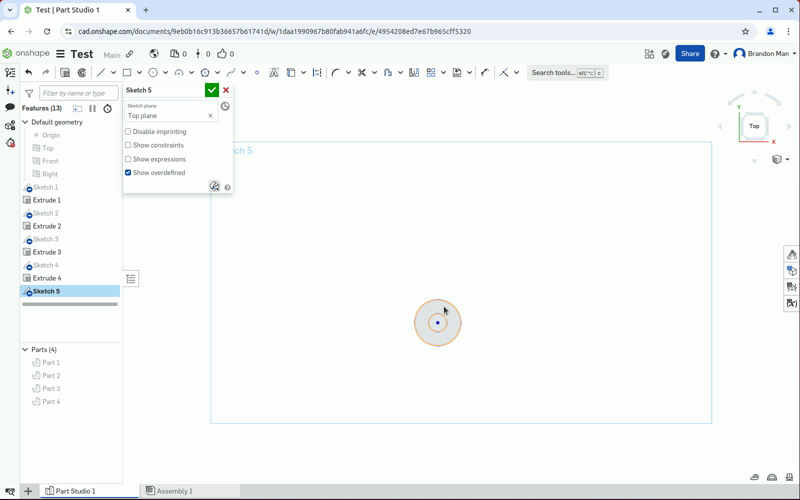
scroll(6)
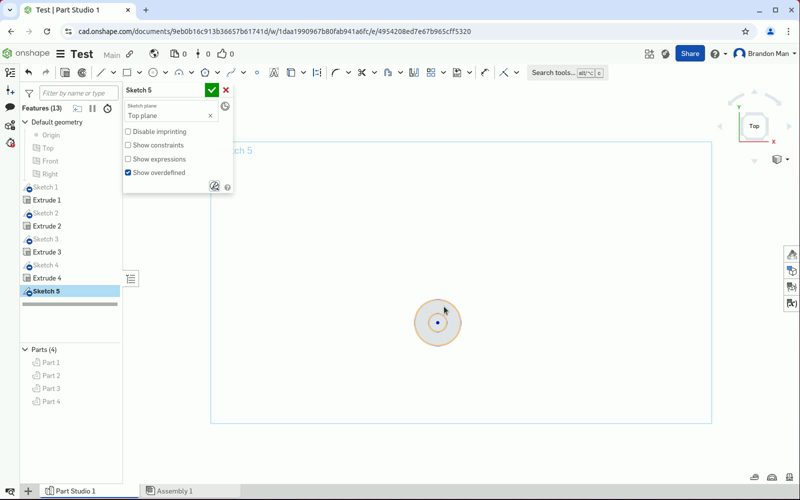
scroll(6)
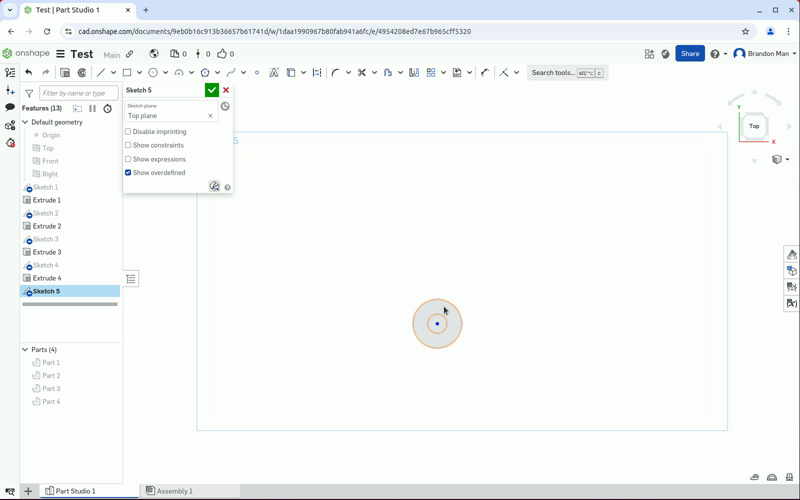
scroll(6)
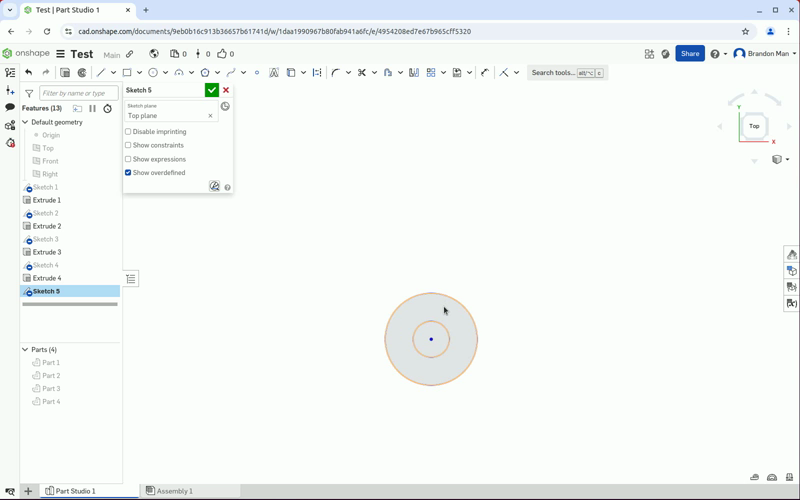
scroll(6)
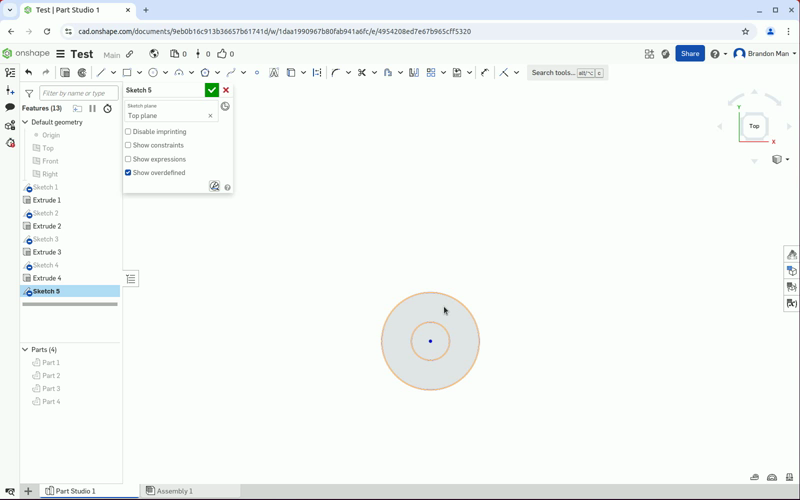
scroll(6)
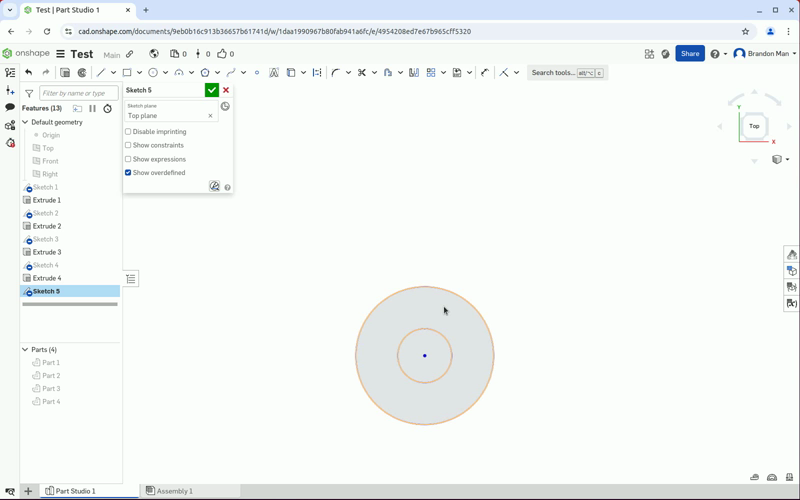
scroll(6)
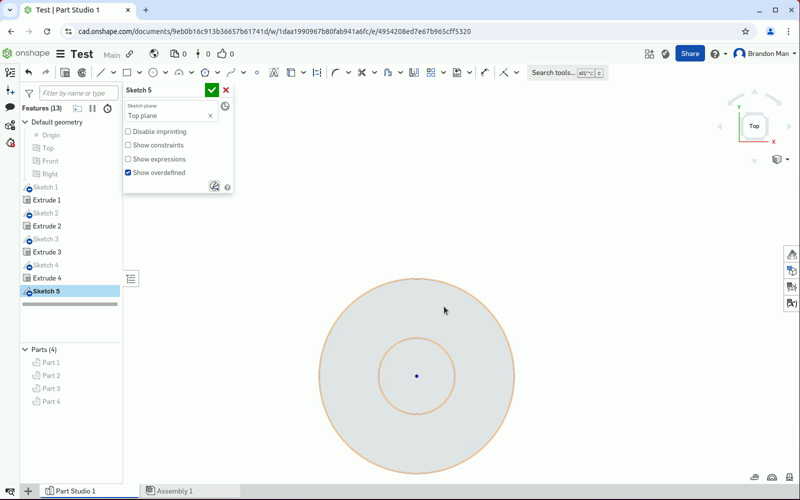
scroll(6)
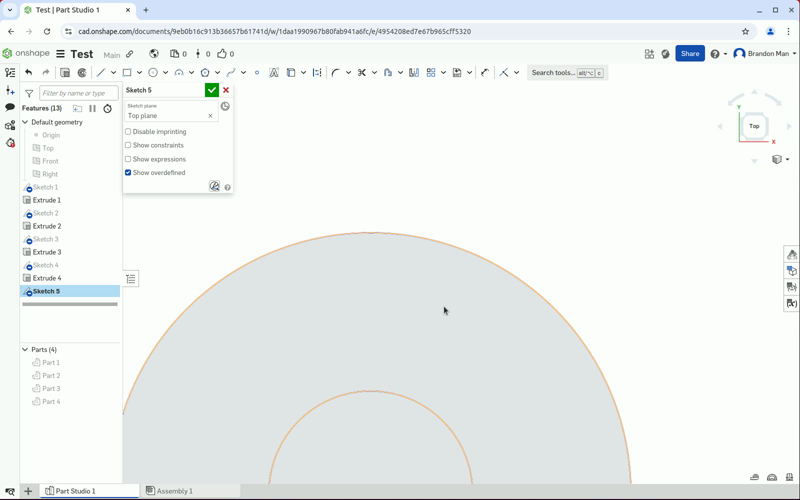
click(444, 306)
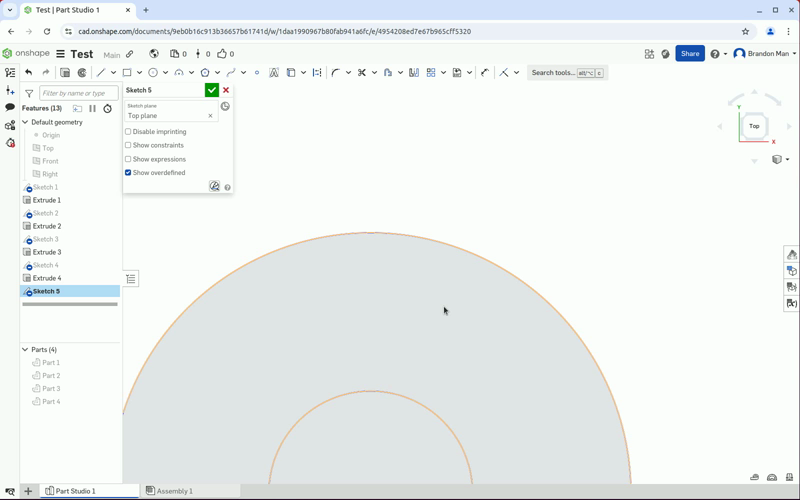
scroll(-6)
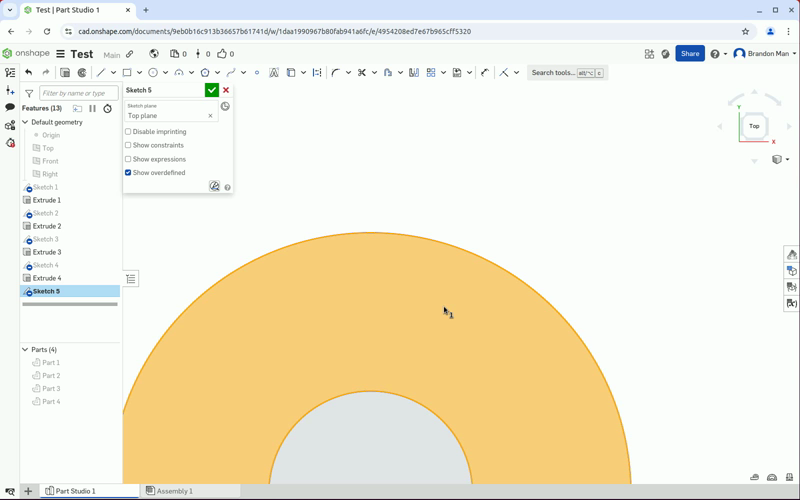
scroll(-6)
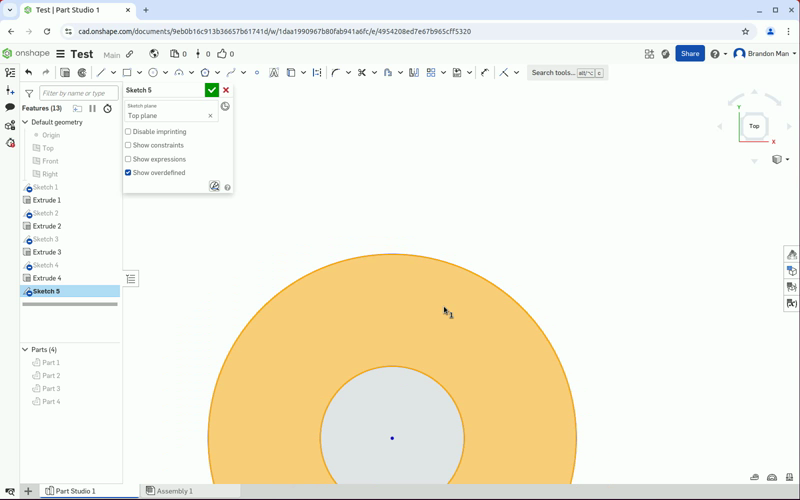
scroll(-6)
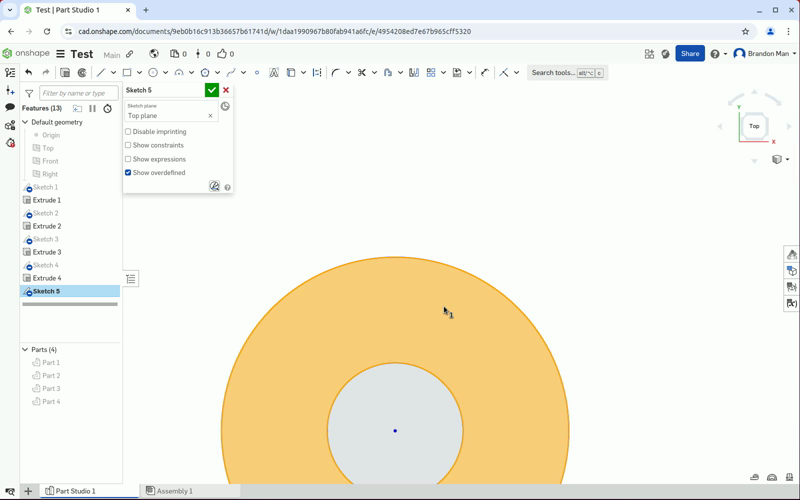
scroll(-6)
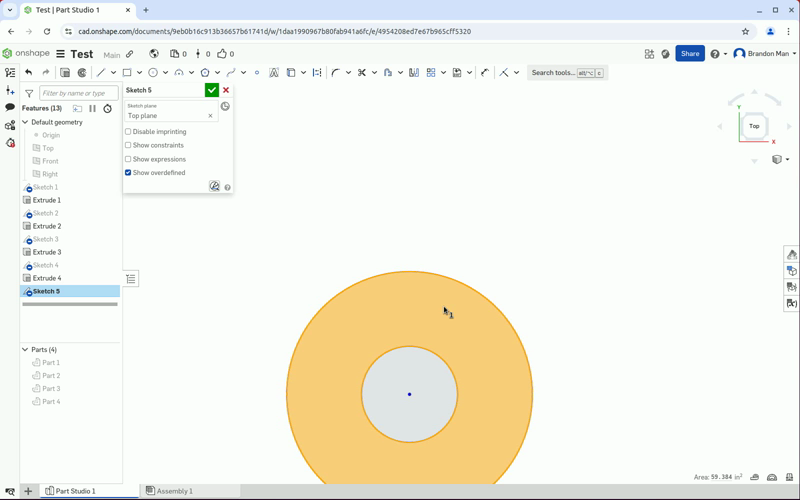
scroll(-6)
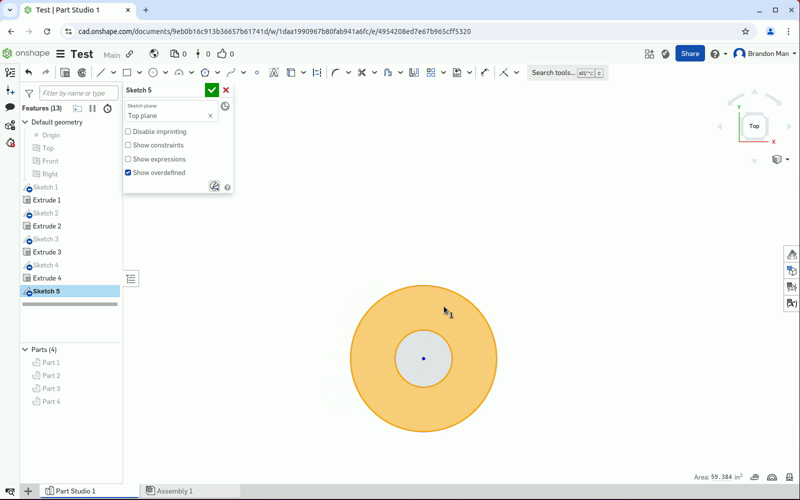
scroll(-6)
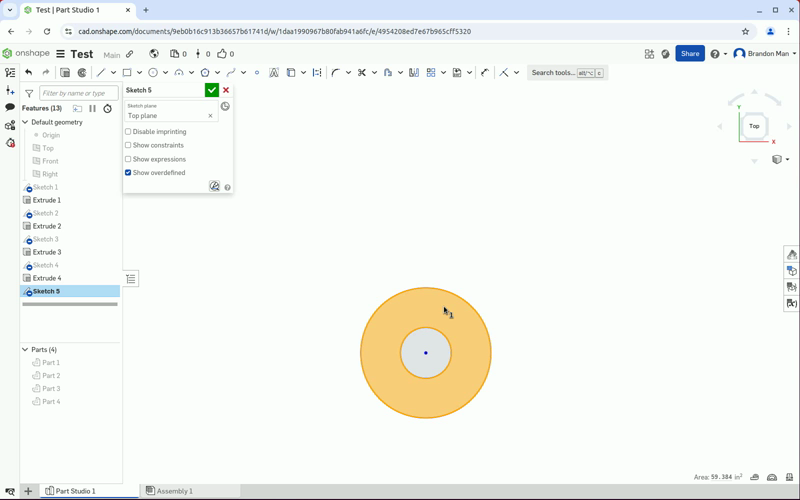
scroll(-6)
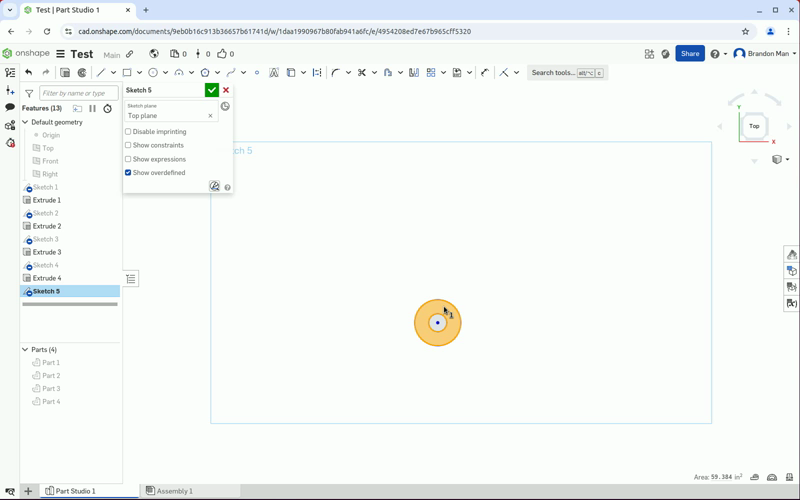
mouse_move(73, 352)
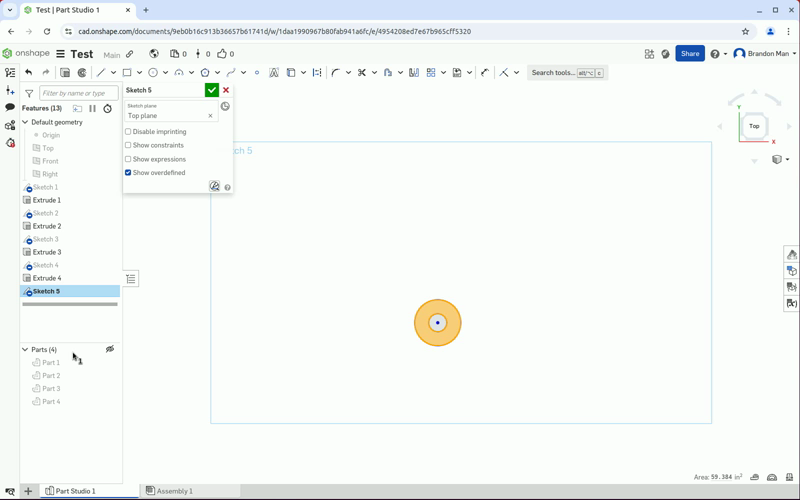
key(shift+y)
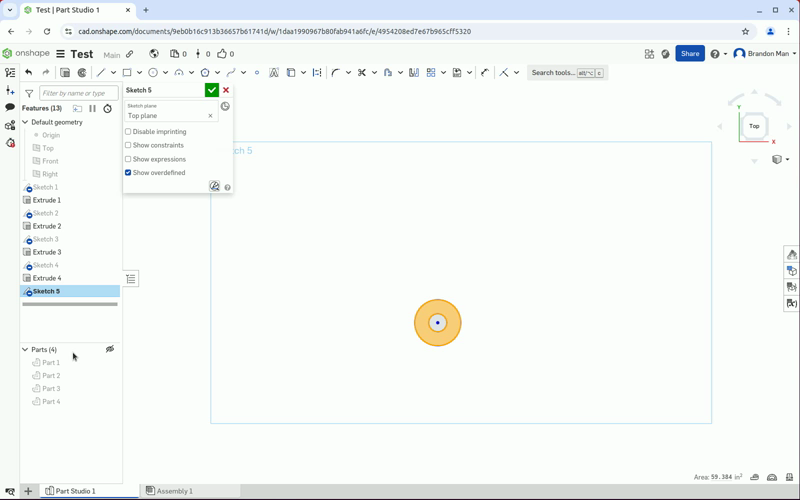
key(shift+e)
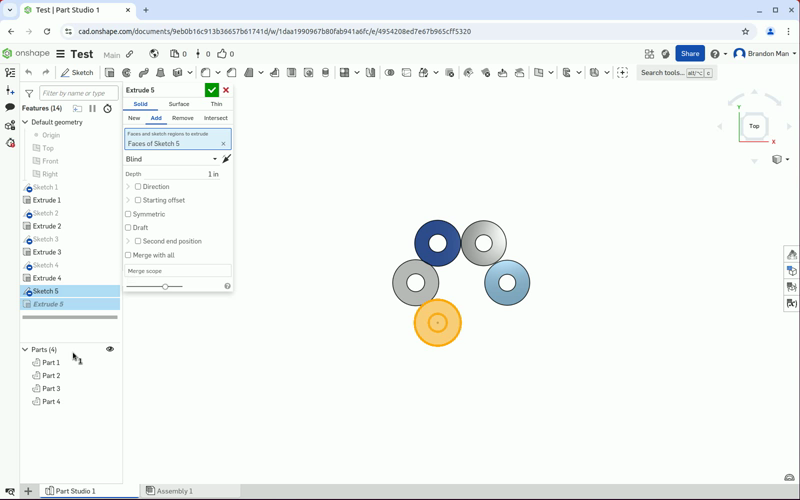
mouse_move(143, 106)
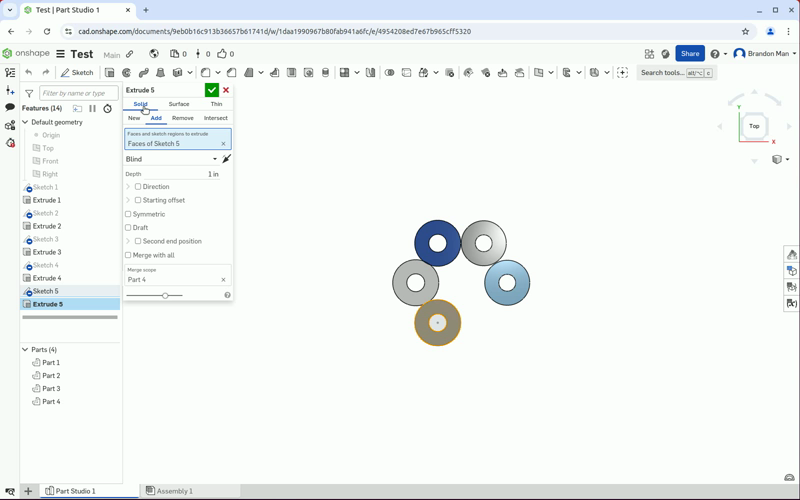
click(143, 106)
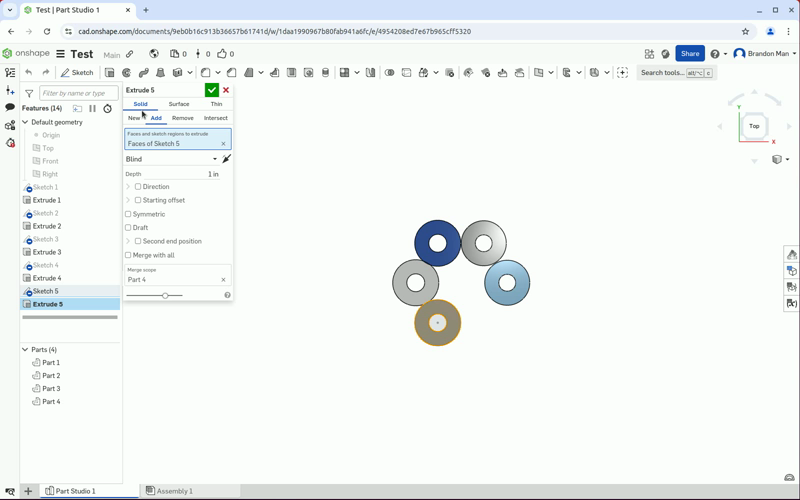
mouse_move(137, 120)
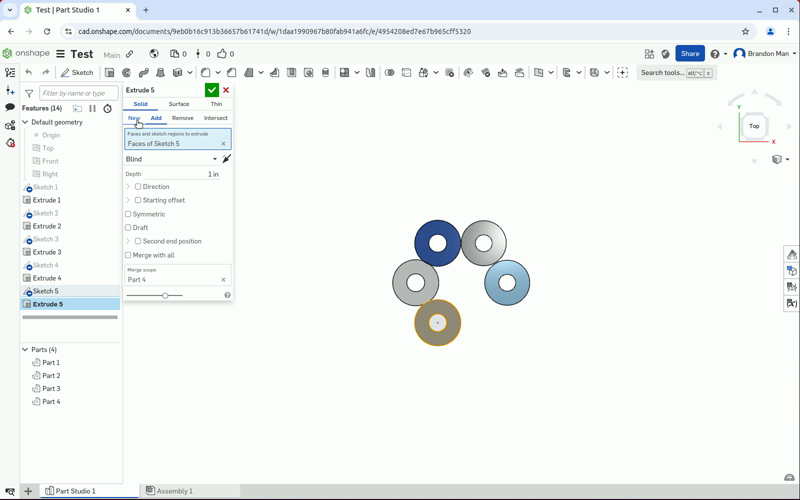
click(137, 120)
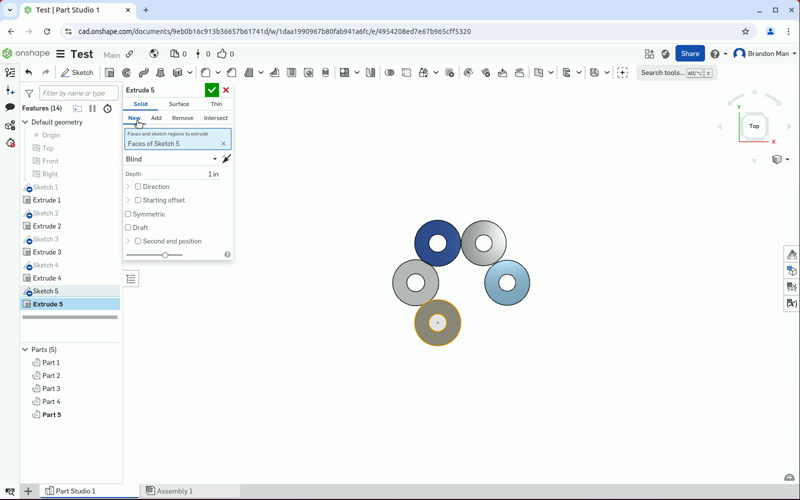
key(tab, 4)
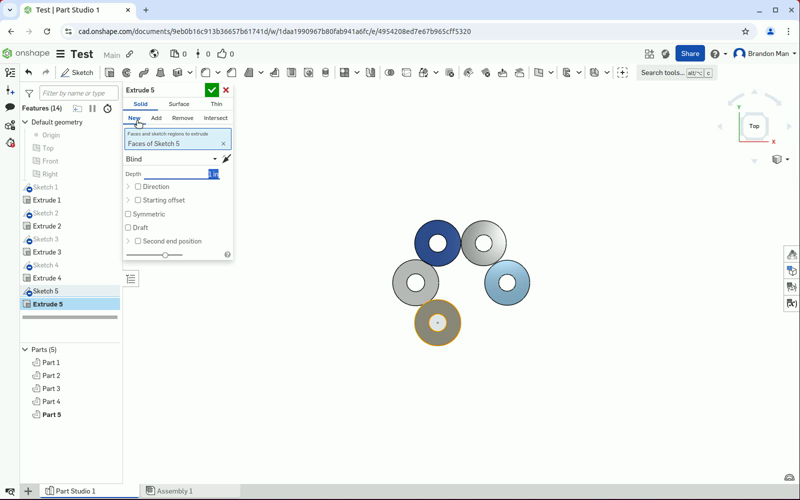
text(23.108)
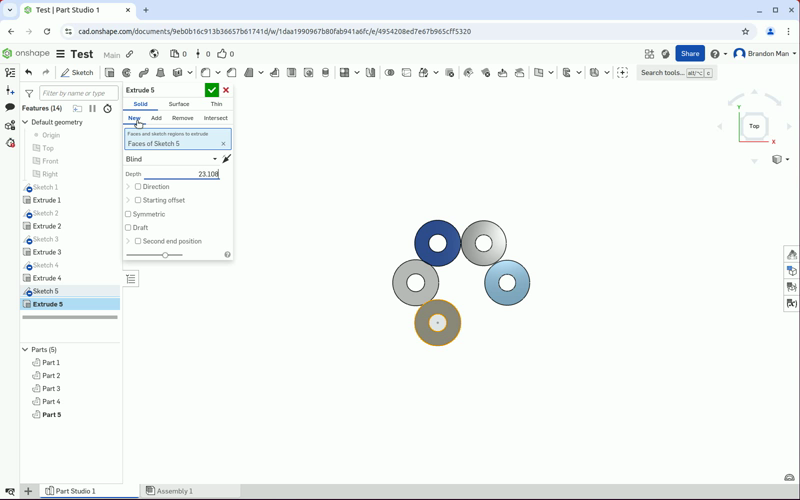
key(enter)
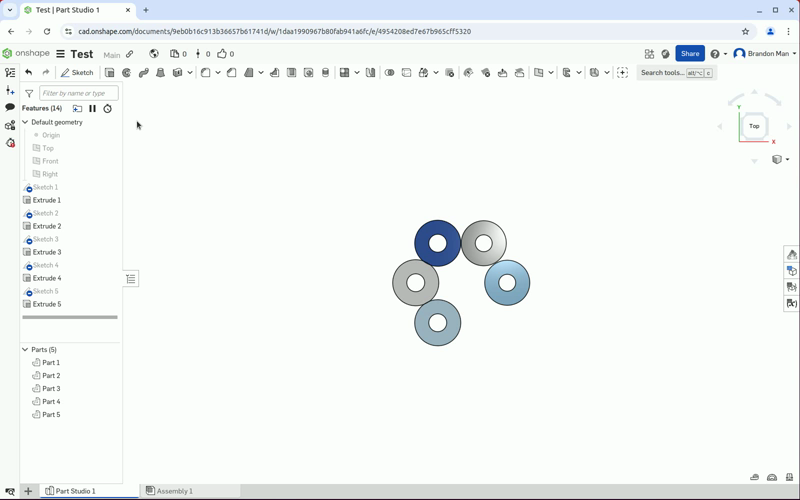
key(shift+h)
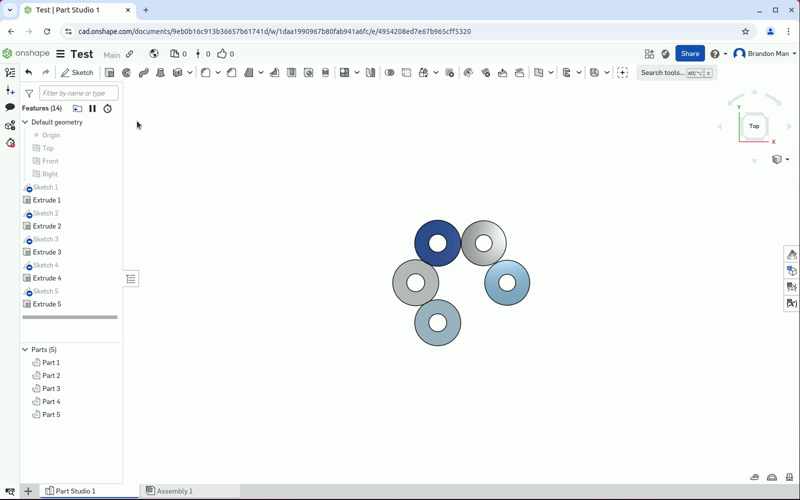
key(shift+h)
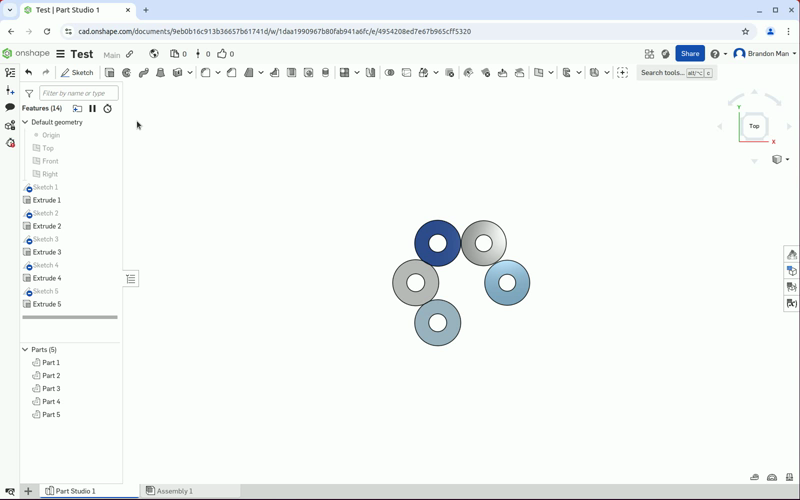
mouse_move(73, 189)
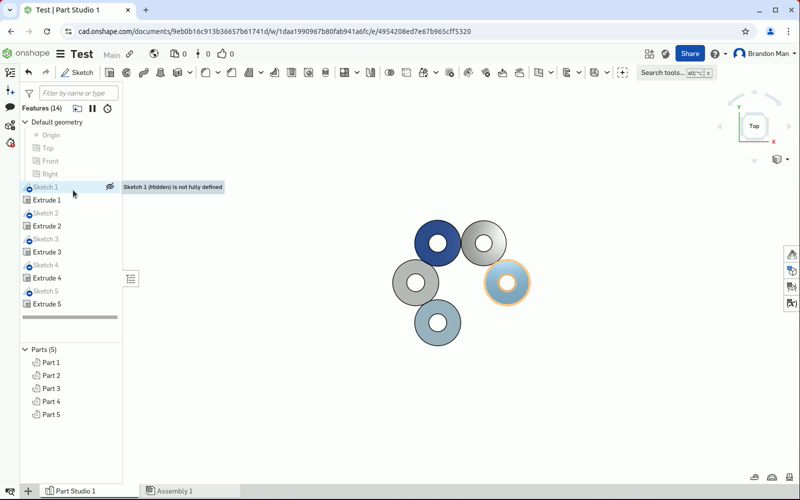
click(73, 189)
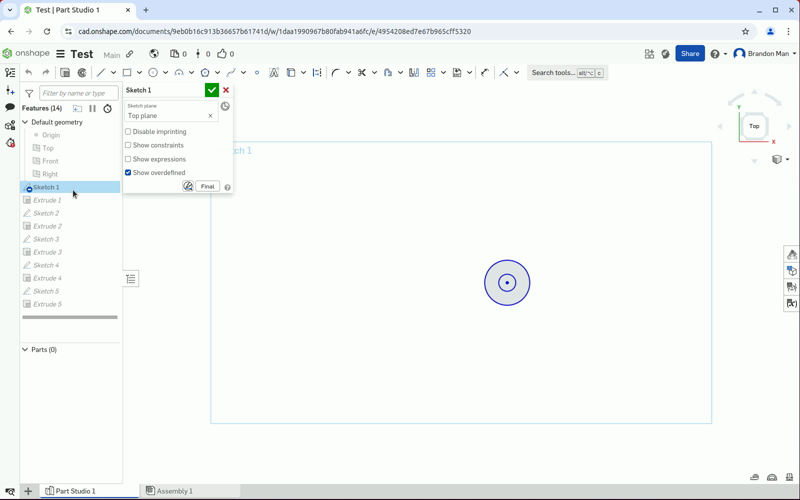
mouse_move(229, 92)
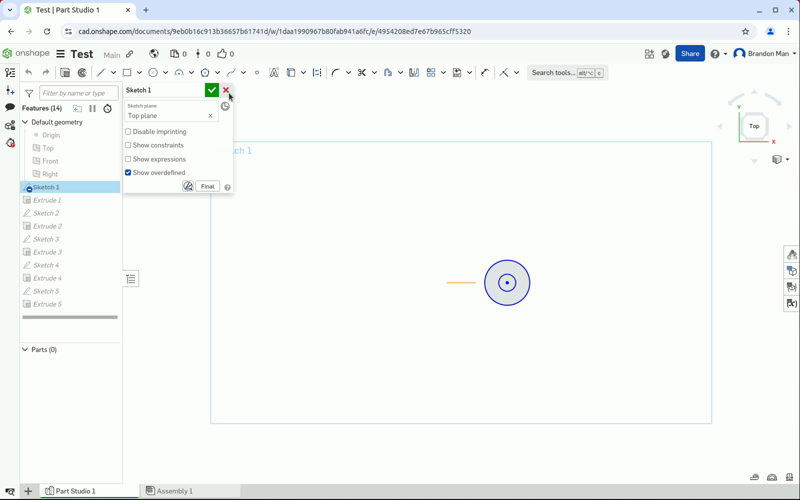
click(229, 92)
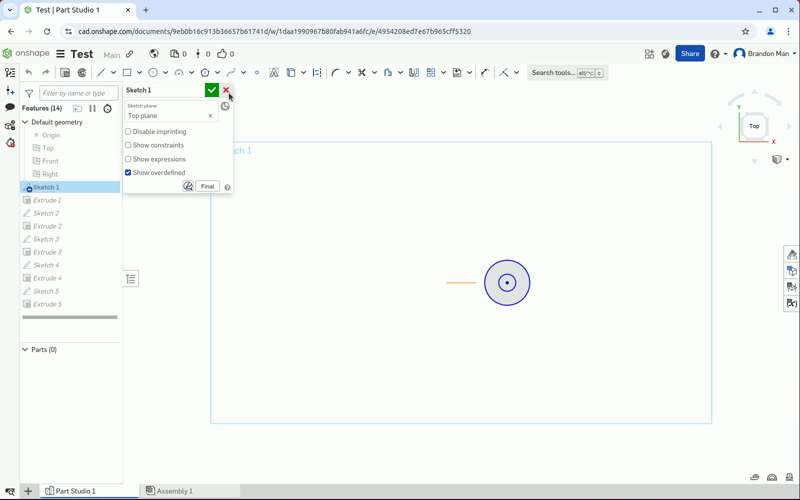
key(shift+s)
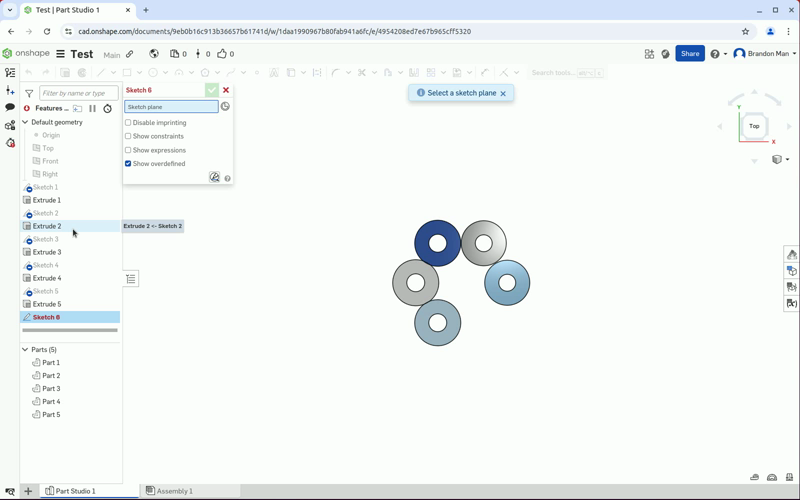
scroll(3)
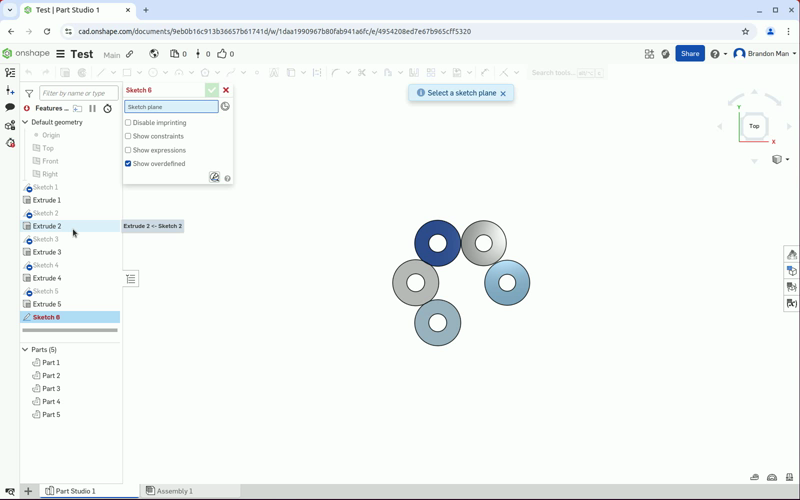
mouse_move(73, 150)
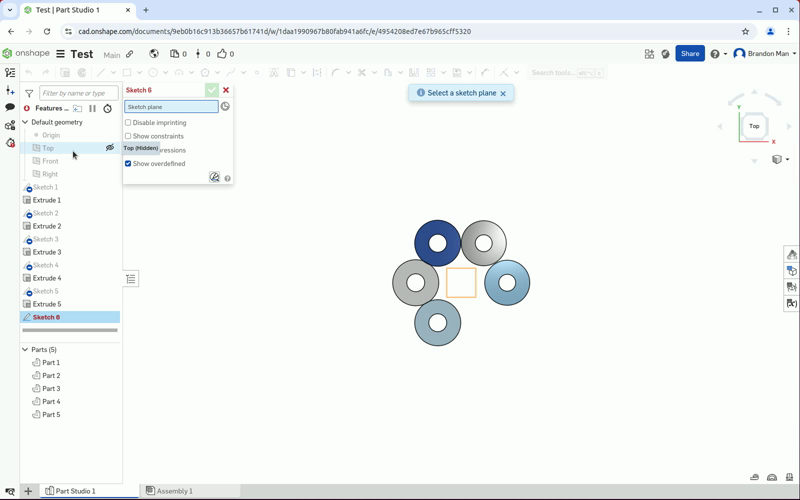
click(73, 150)
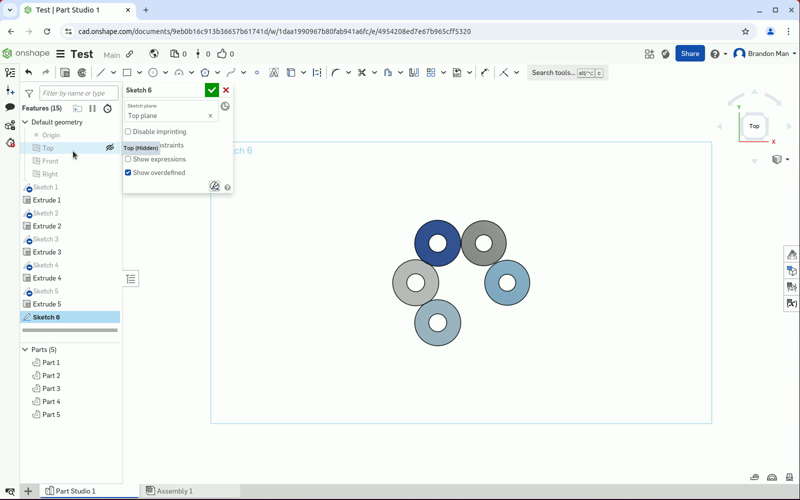
mouse_move(73, 352)
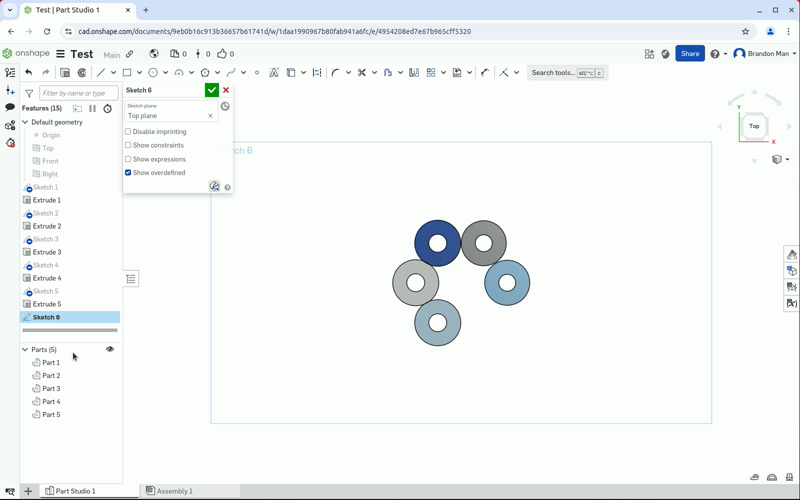
key(y)
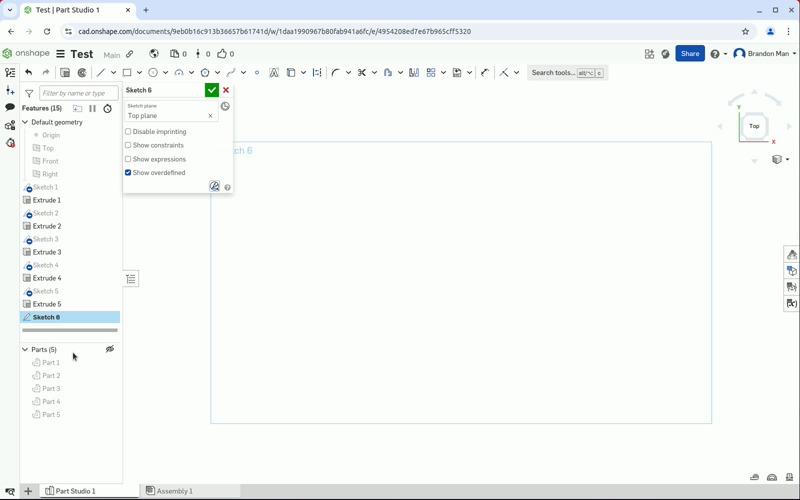
key(c)
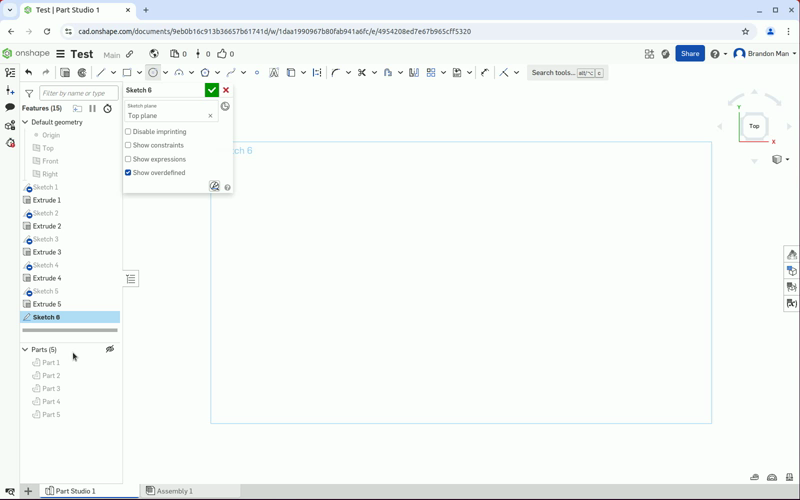
key_down(shift)
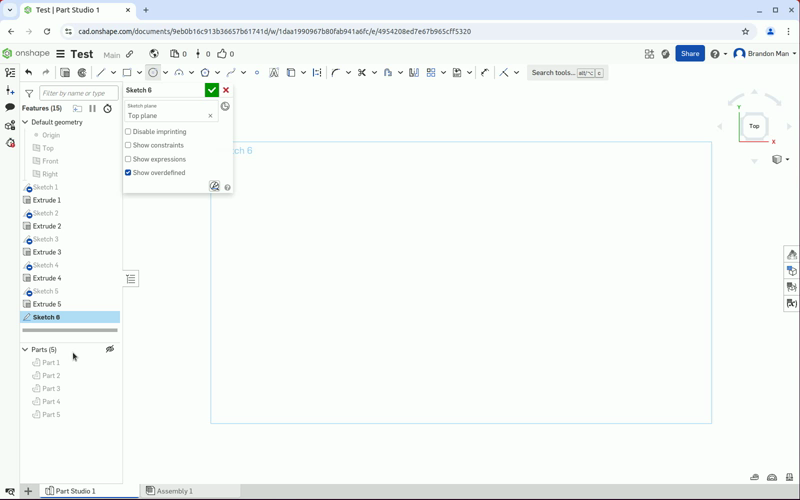
mouse_move(483, 322)
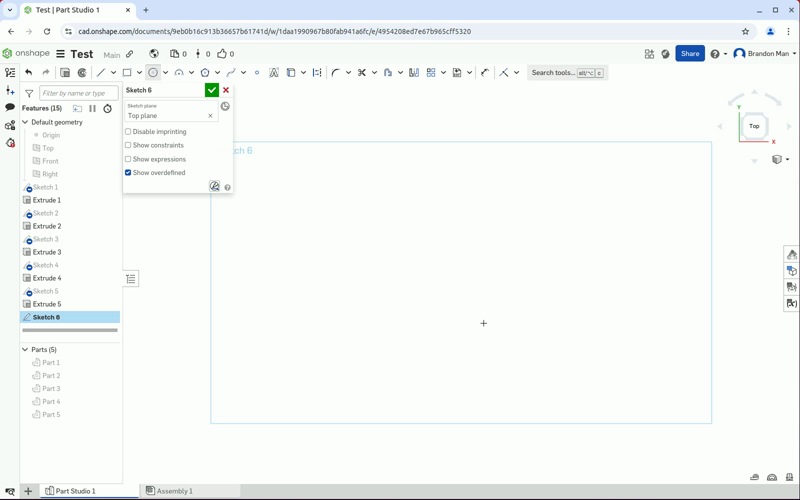
click(483, 322)
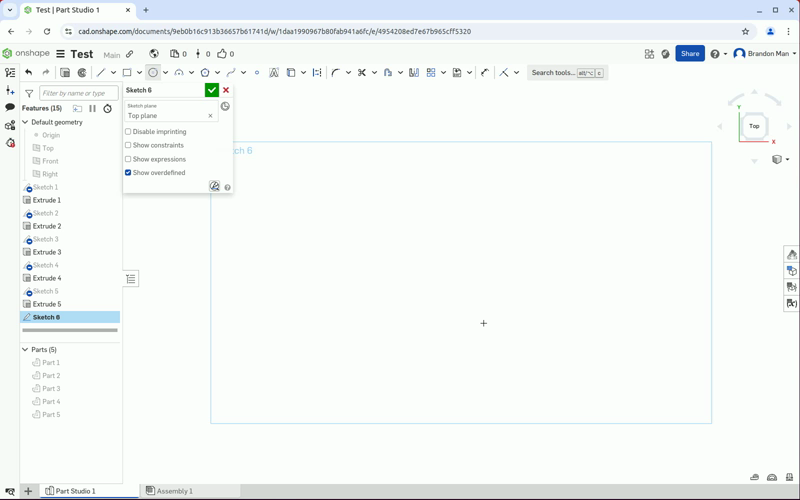
key_up(shift)
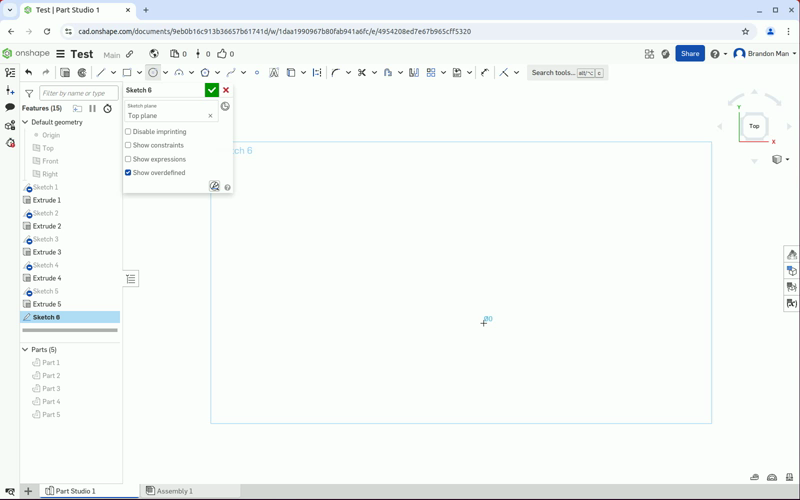
mouse_move(506, 322)
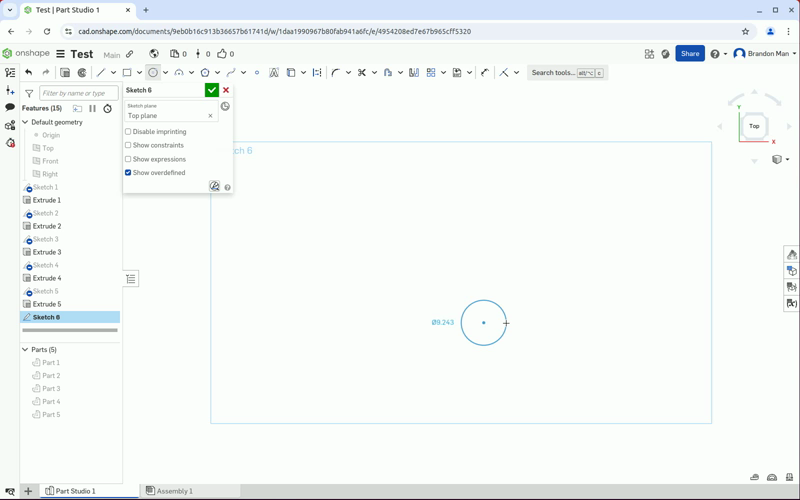
click(506, 322)
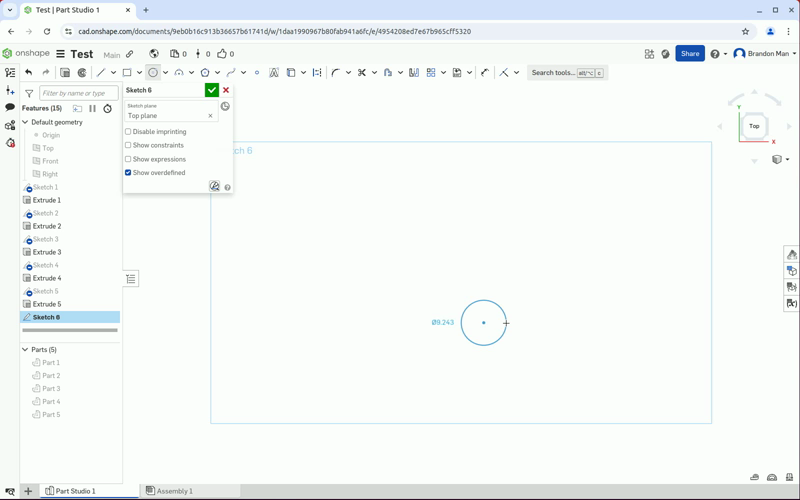
key(esc)
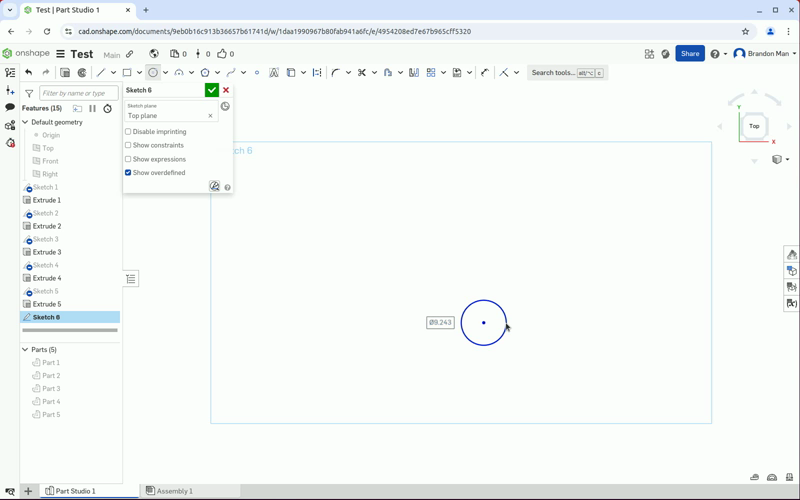
key(c)
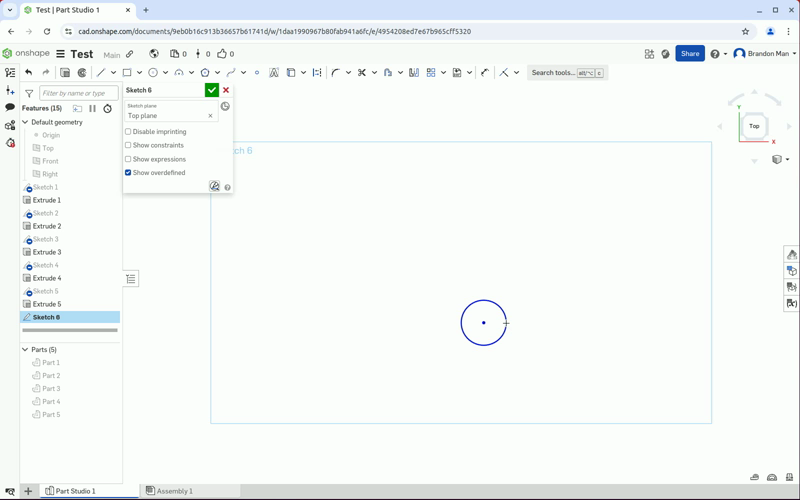
key_down(shift)
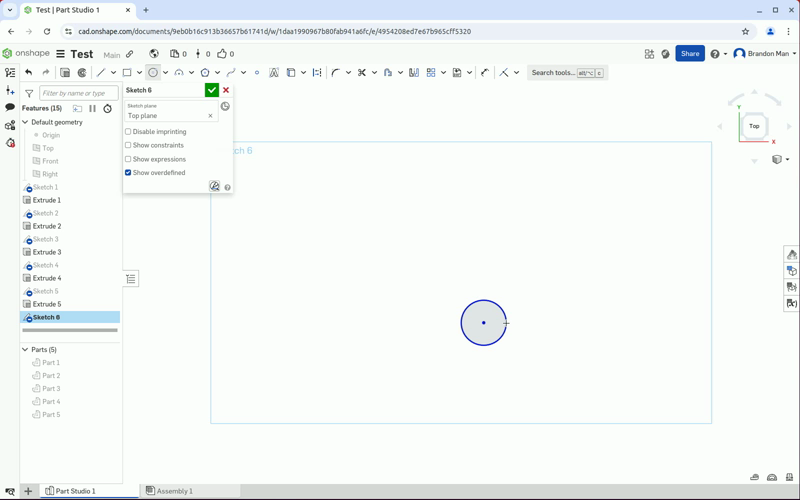
mouse_move(483, 322)
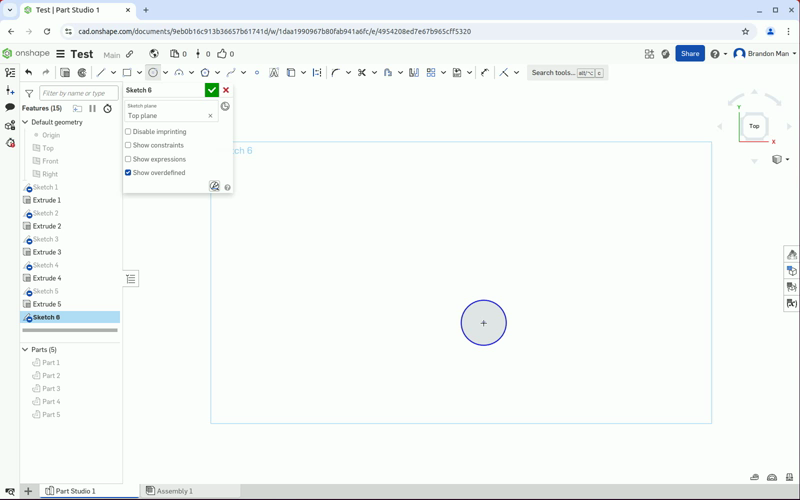
click(483, 322)
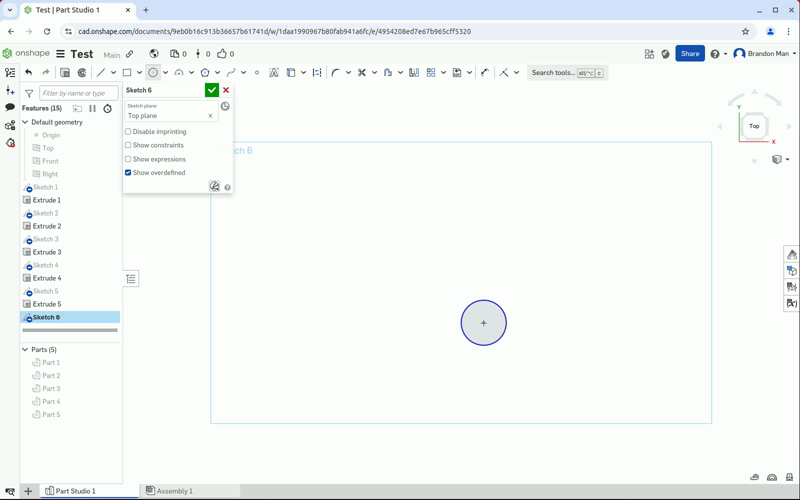
key_up(shift)
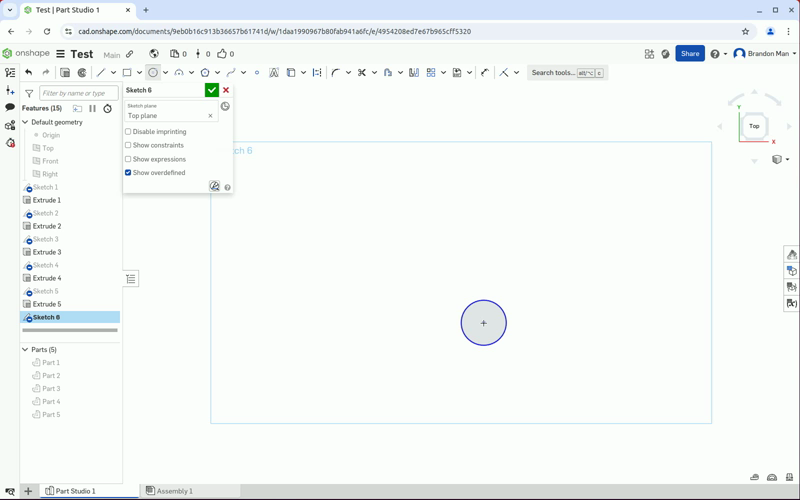
mouse_move(492, 322)
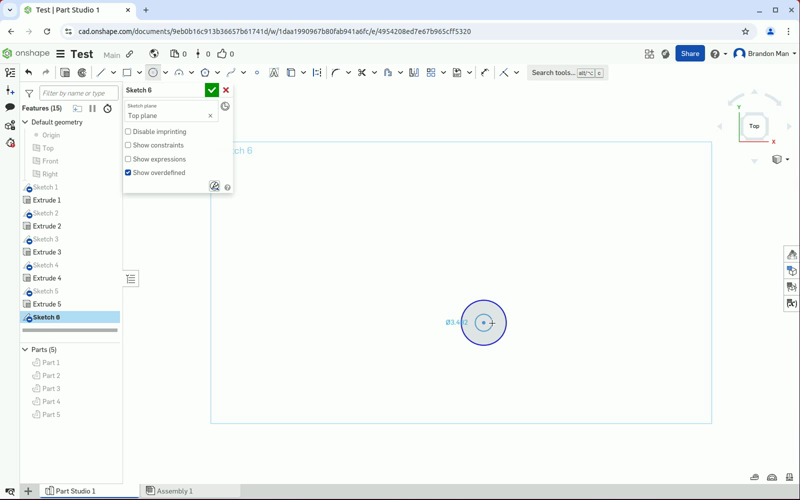
click(492, 322)
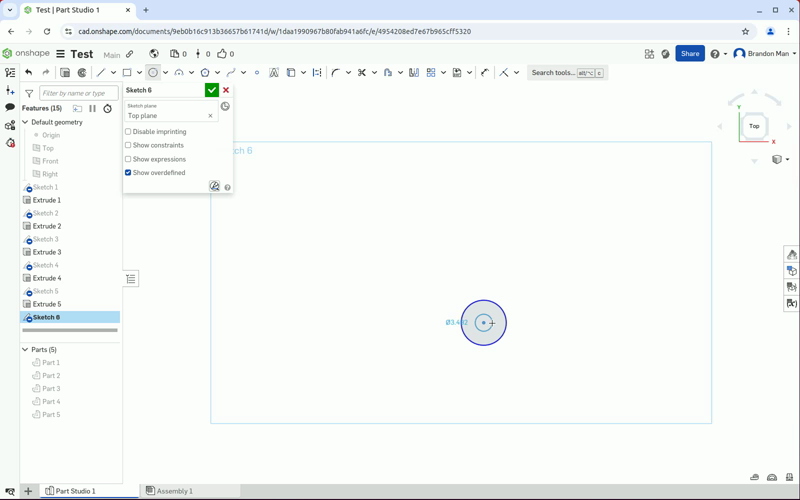
key(esc)
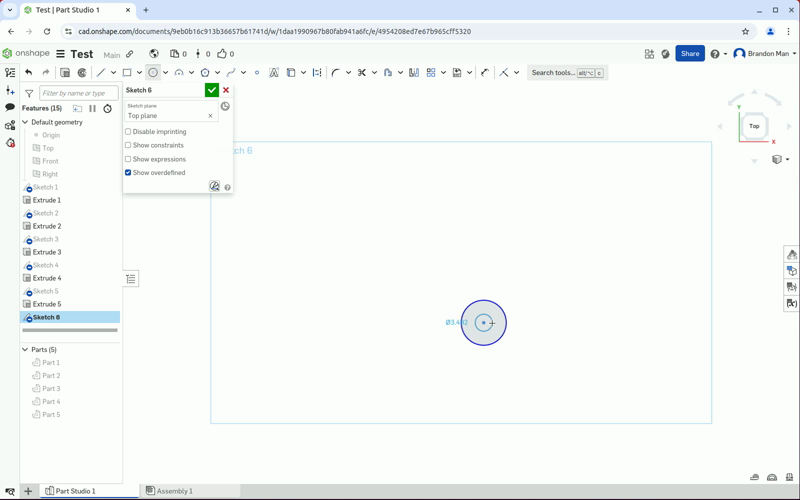
mouse_move(487, 339)
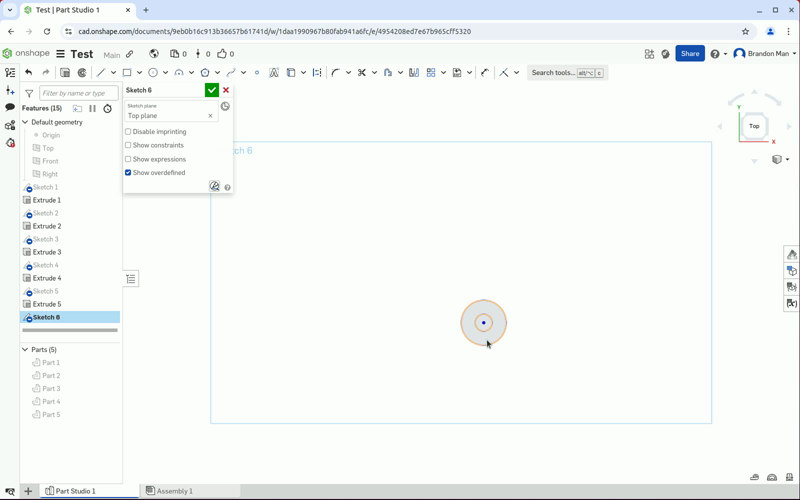
scroll(6)
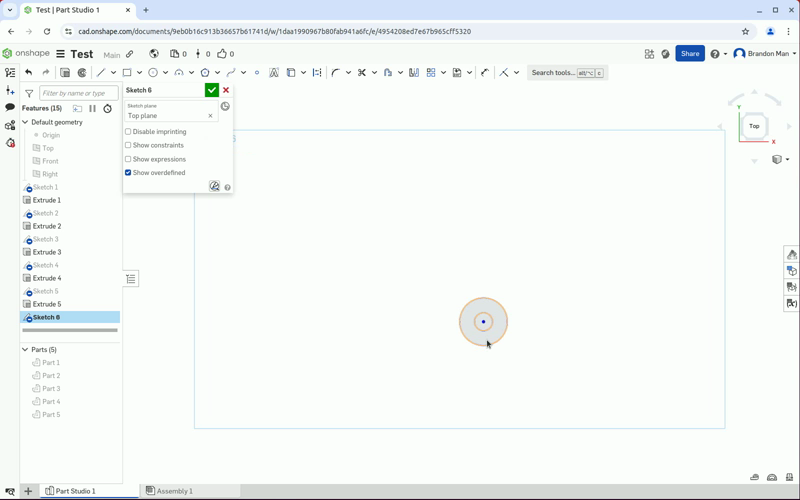
scroll(6)
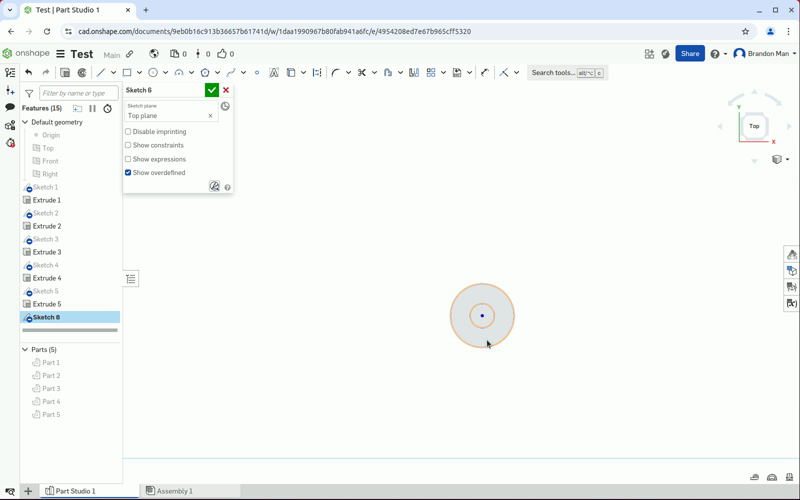
scroll(6)
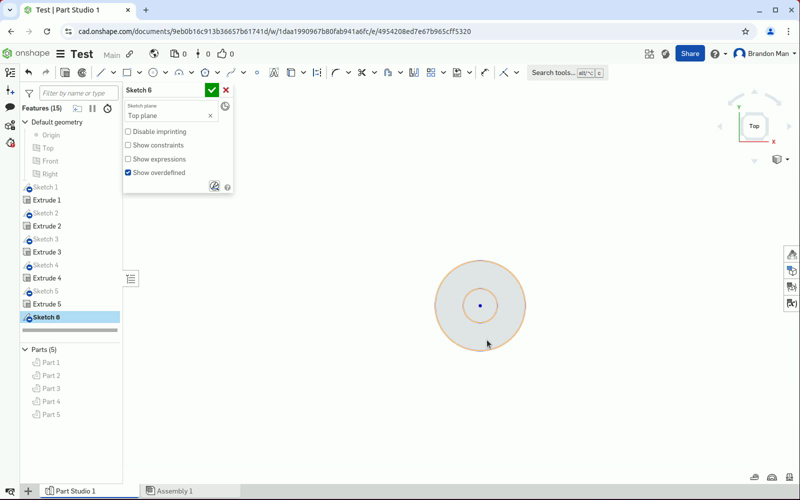
scroll(6)
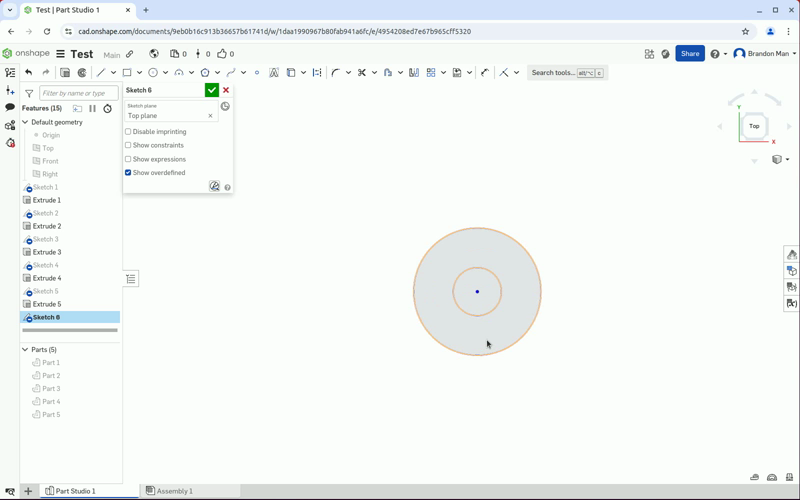
scroll(6)
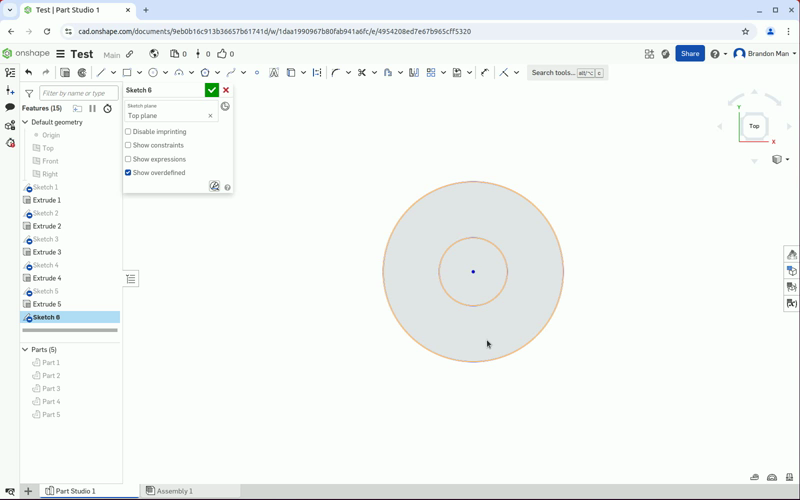
scroll(6)
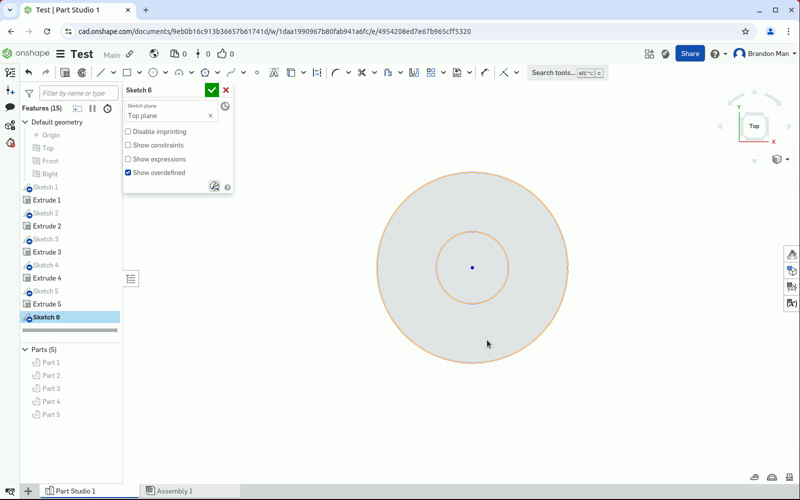
scroll(6)
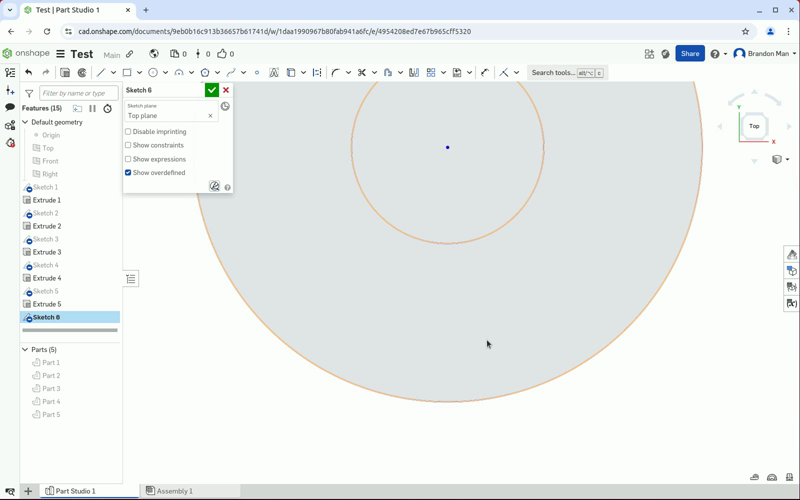
click(487, 339)
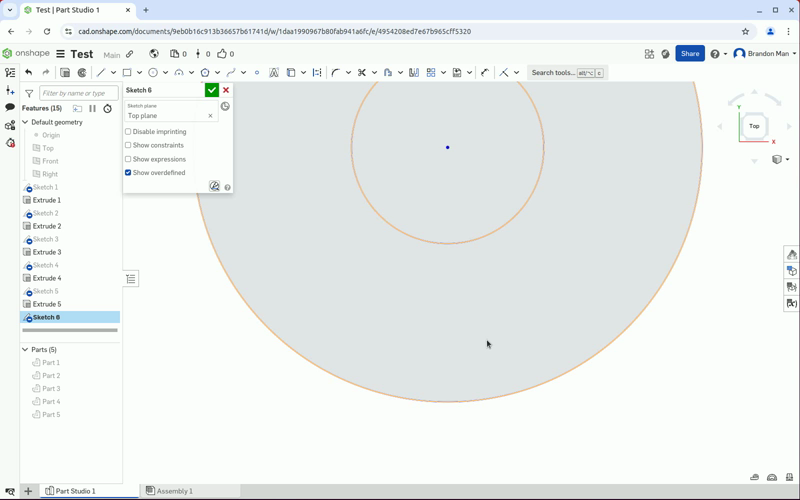
scroll(-6)
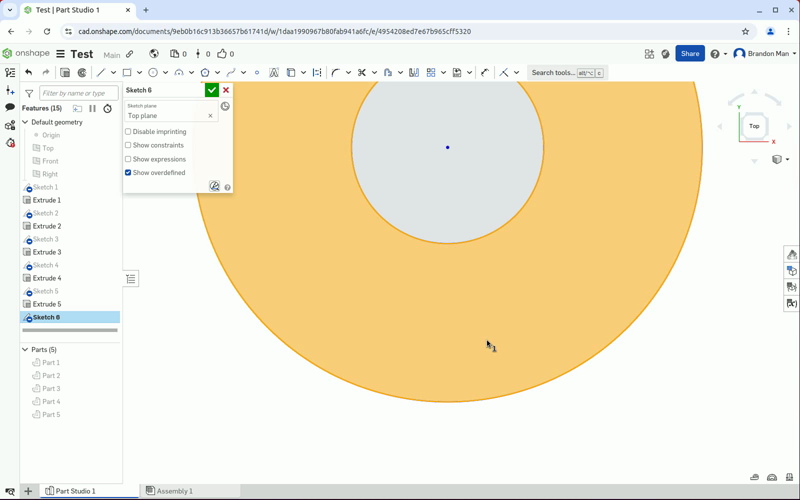
scroll(-6)
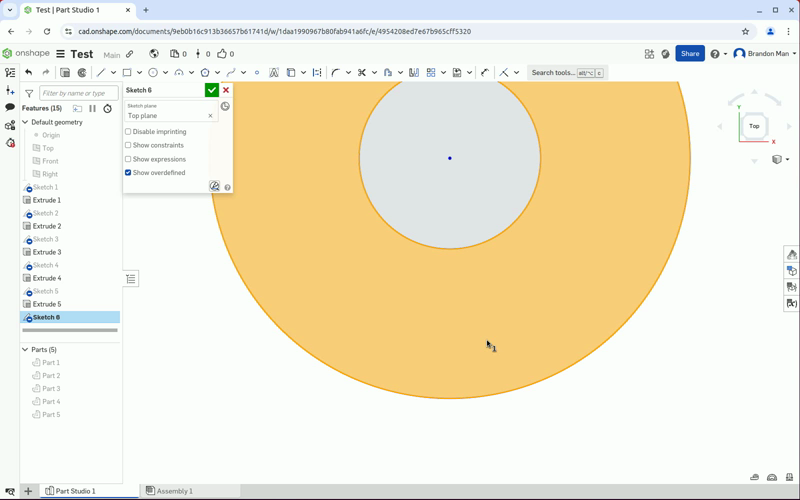
scroll(-6)
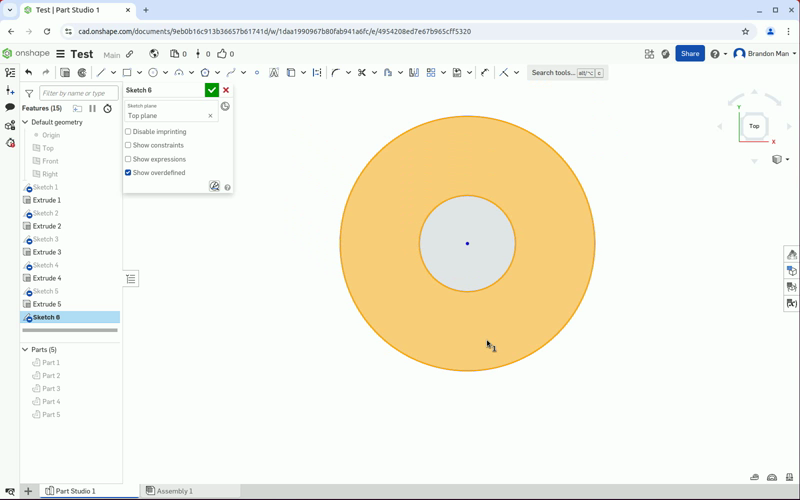
scroll(-6)
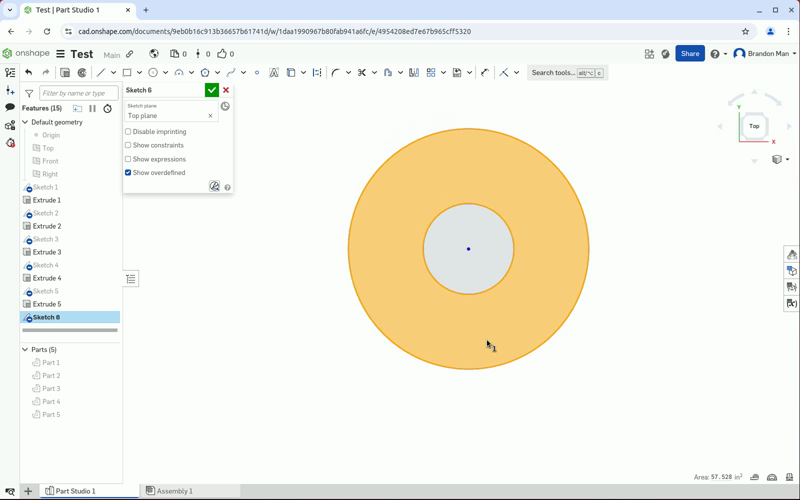
scroll(-6)
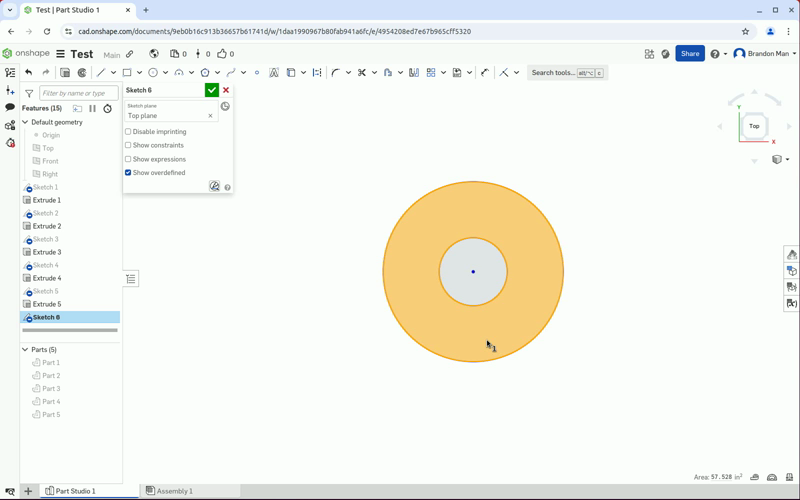
scroll(-6)
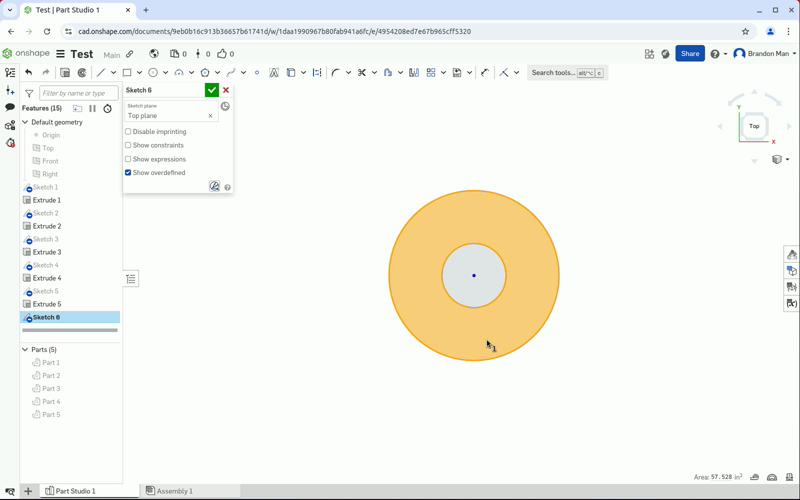
scroll(-6)
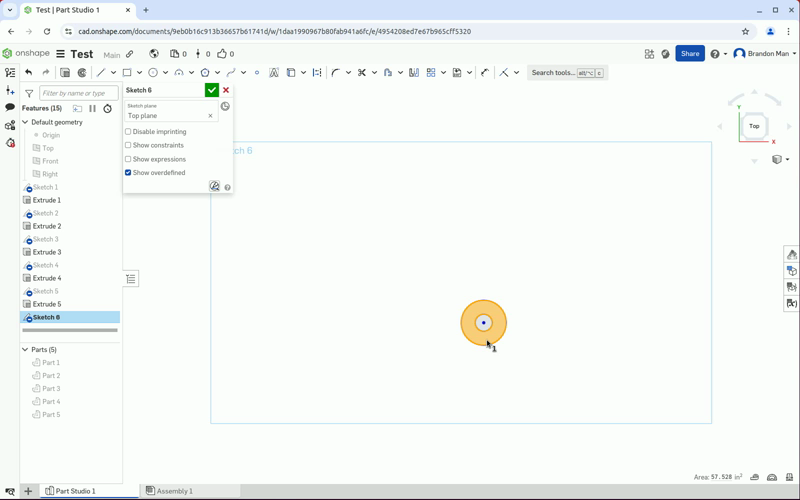
mouse_move(73, 352)
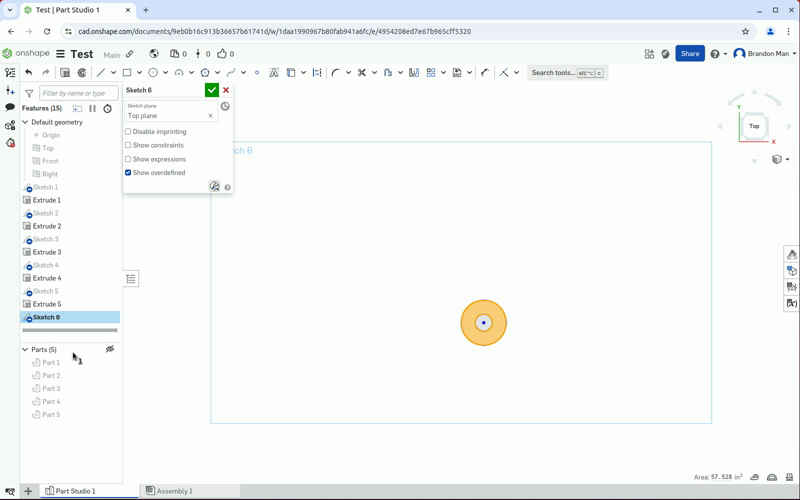
key(shift+y)
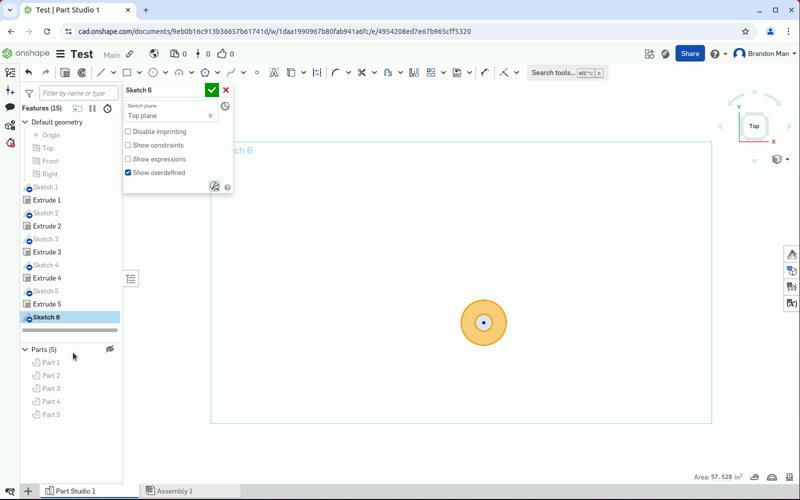
key(shift+e)
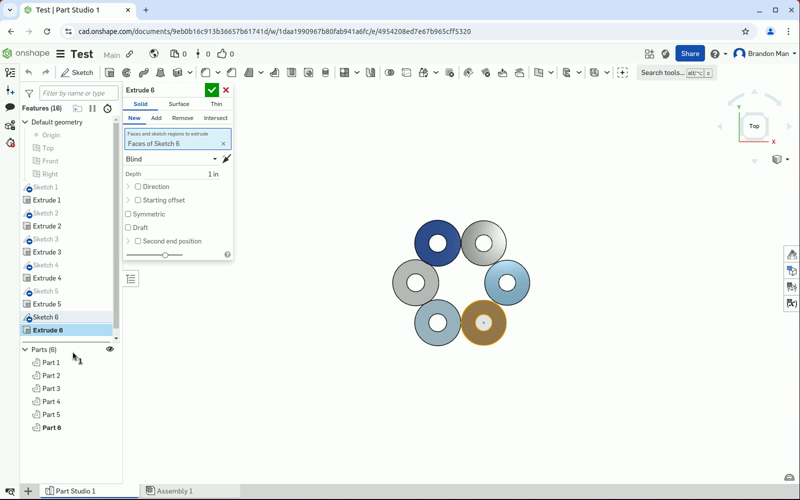
mouse_move(143, 106)
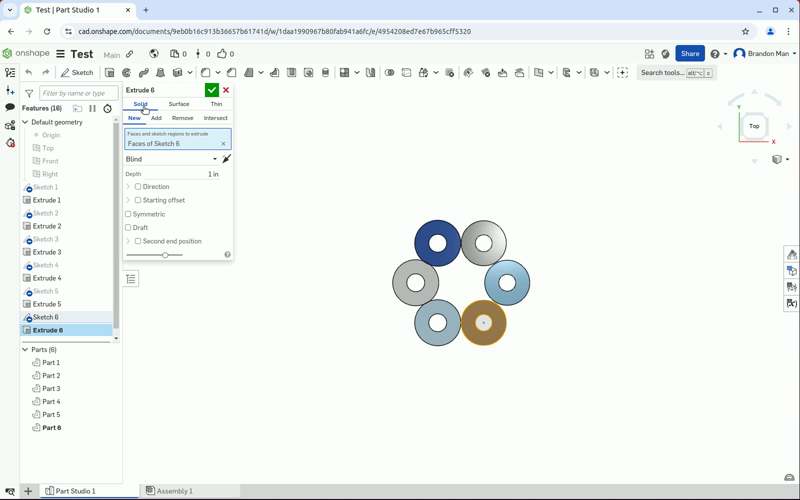
click(143, 106)
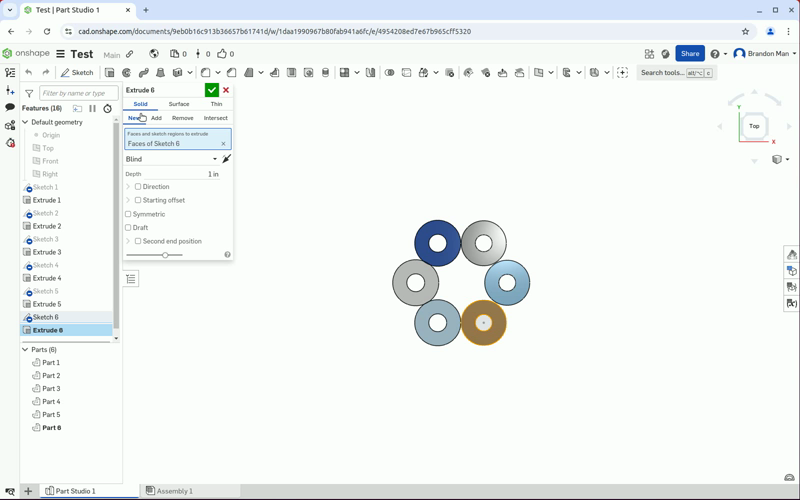
mouse_move(137, 120)
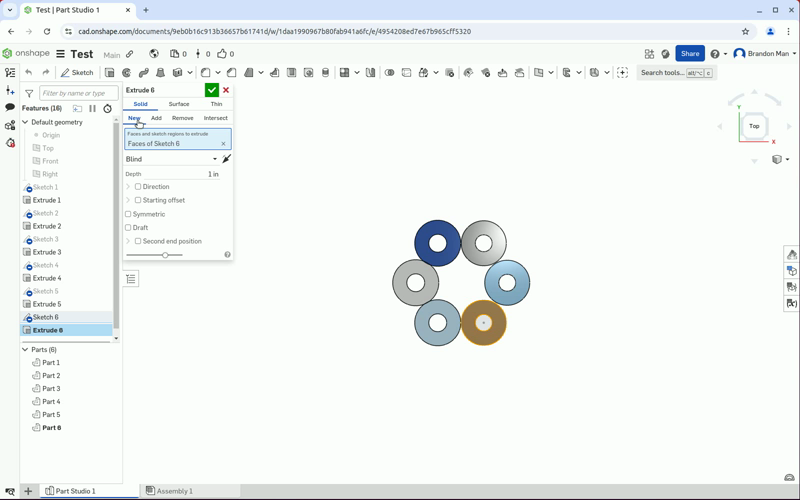
click(137, 120)
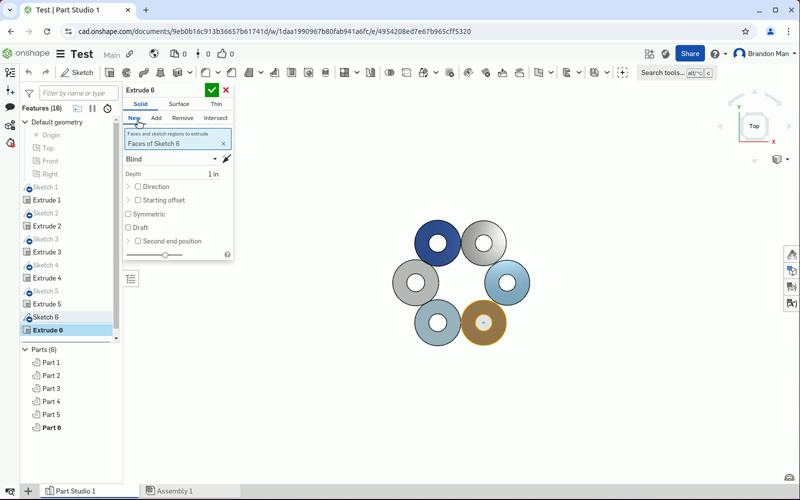
key(tab, 4)
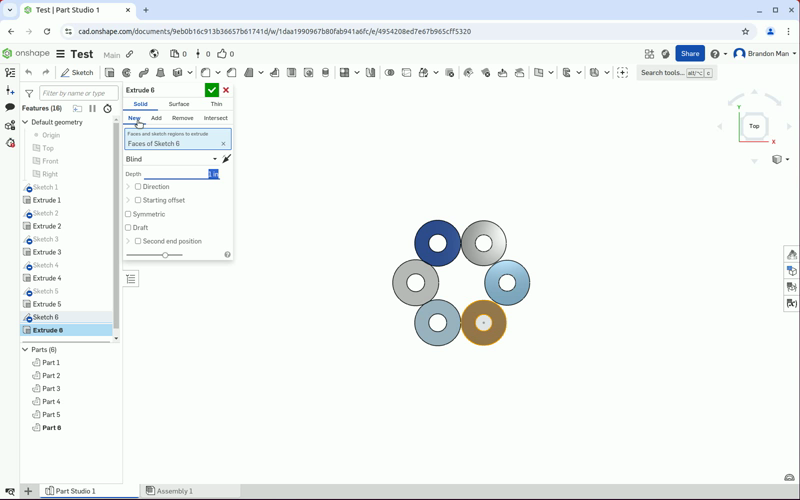
text(23.108)
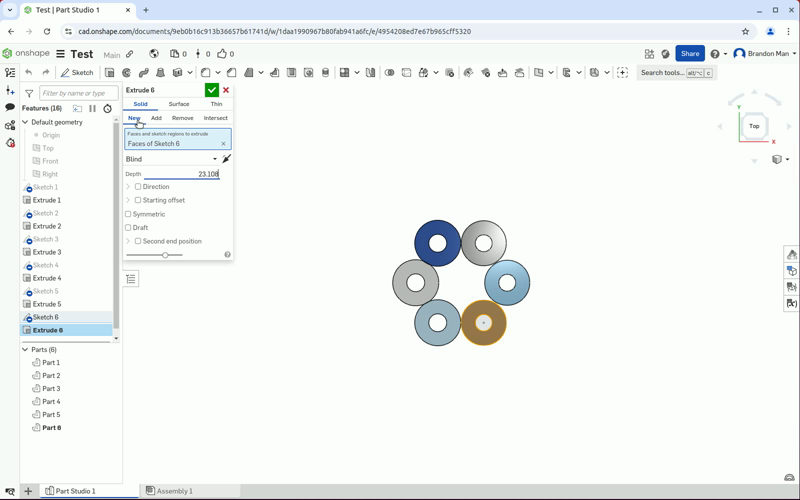
key(enter)
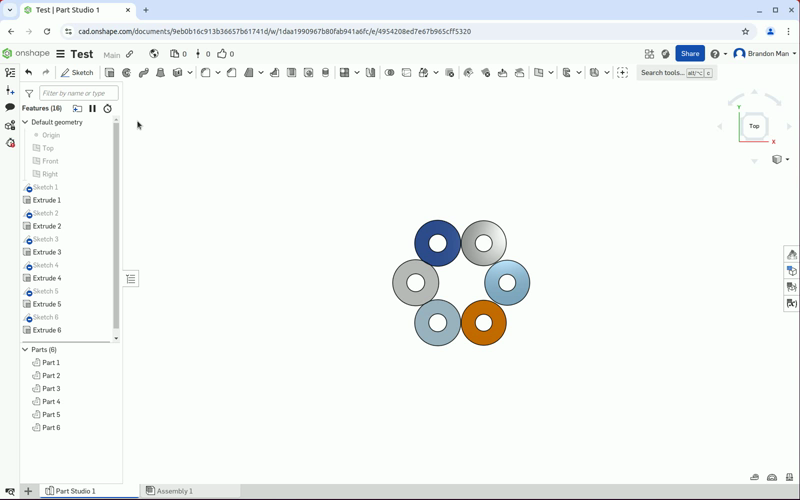
key(shift+h)
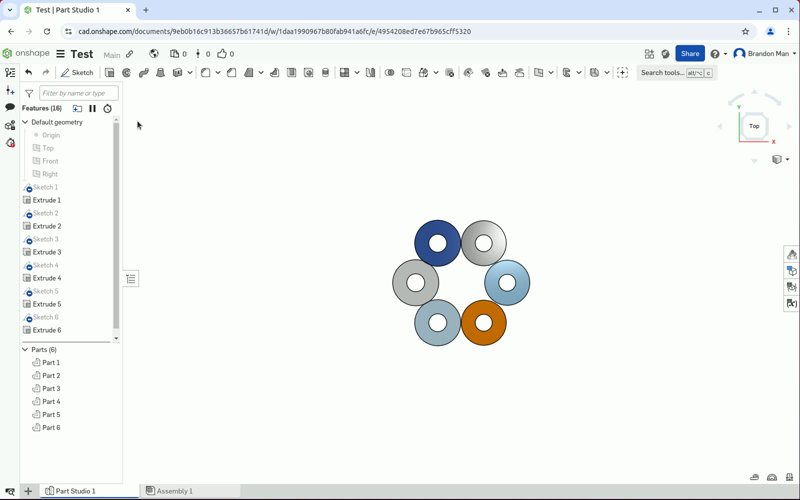
key(shift+h)
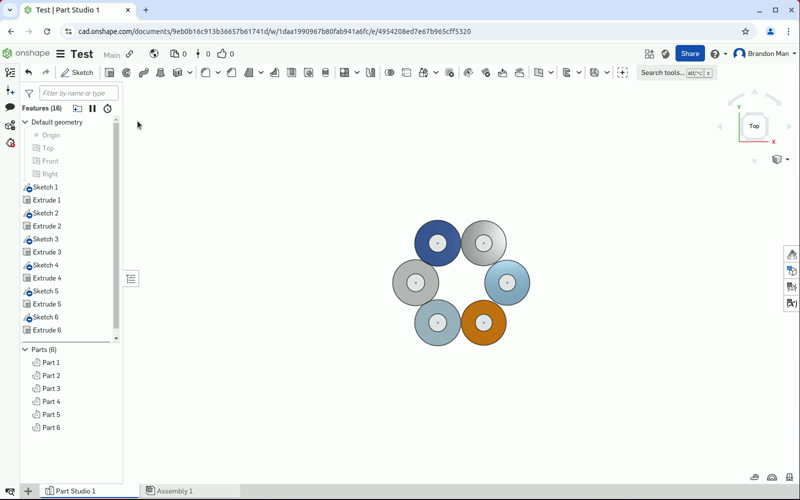
key(shift+7)
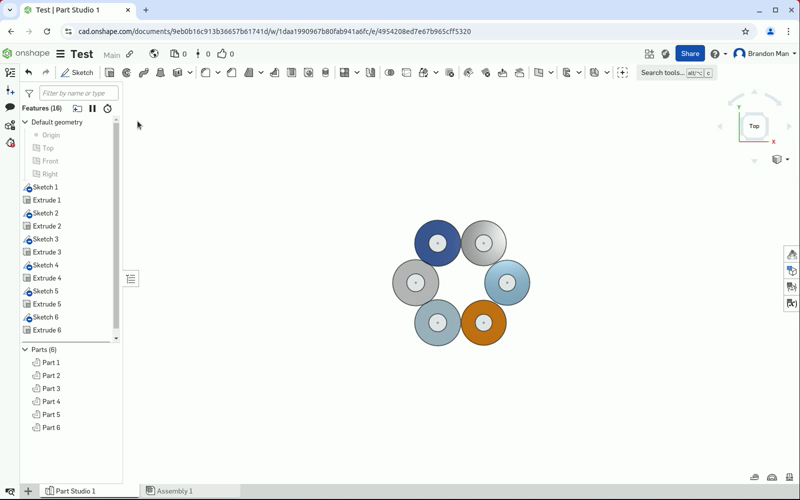
key(up, 3)
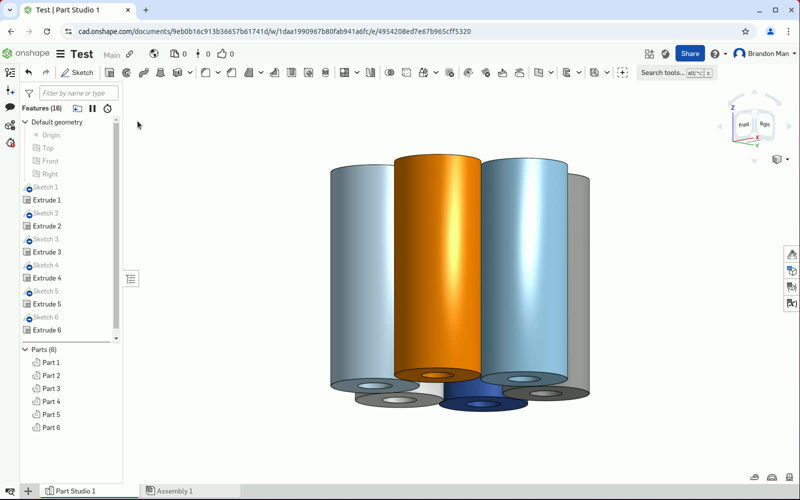
key(left, 3)
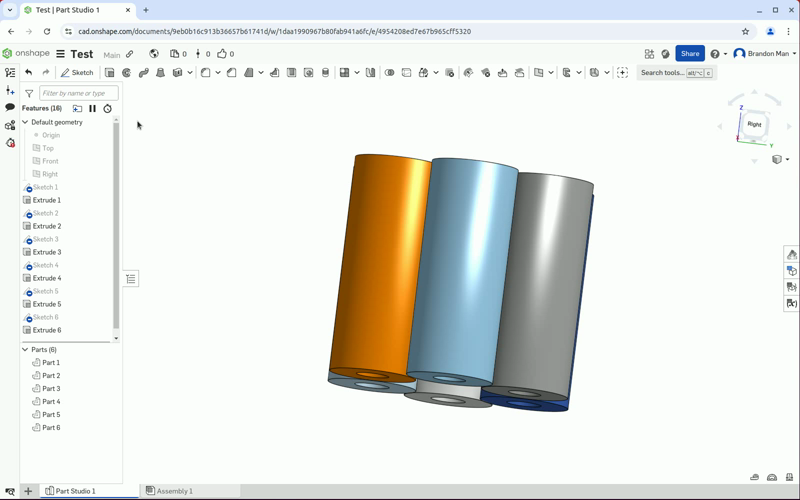
key(right, 3)
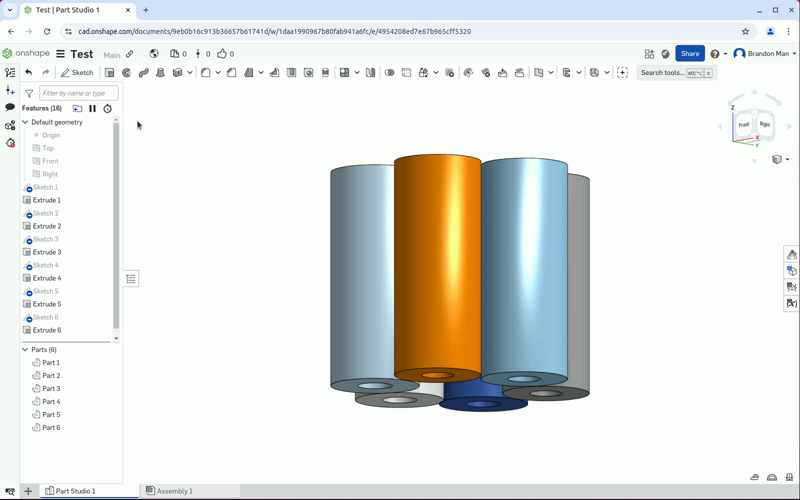
key(down, 3)
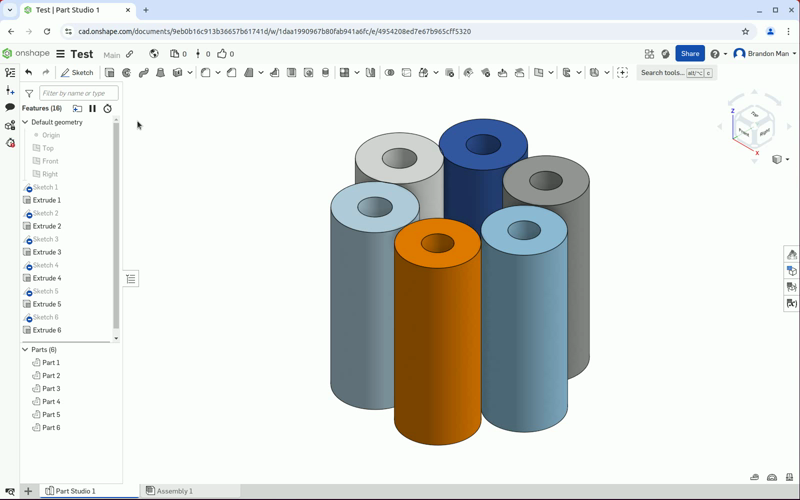
mouse_move(69, 189)
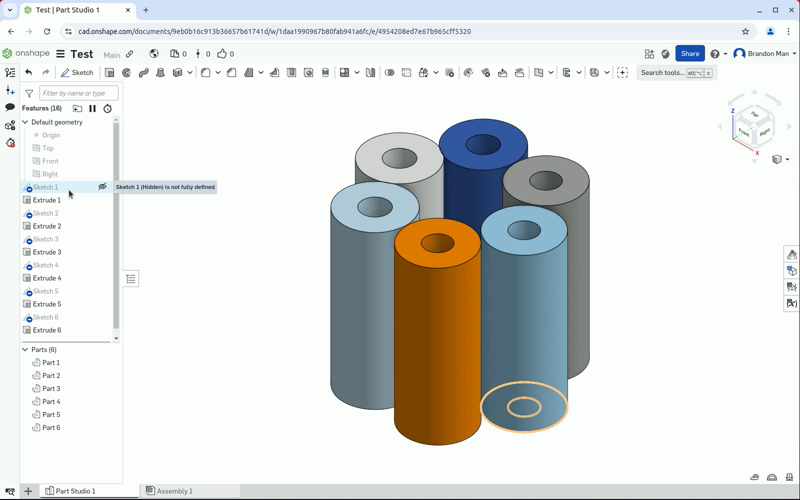
click(69, 189)